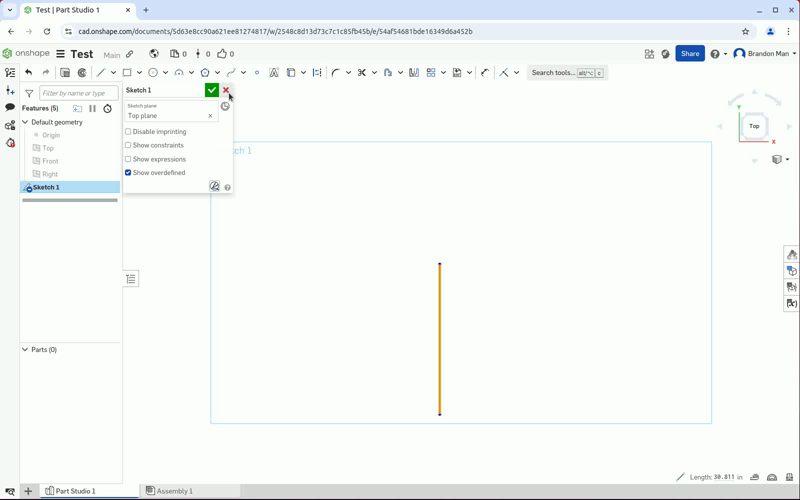
key(shift+h)
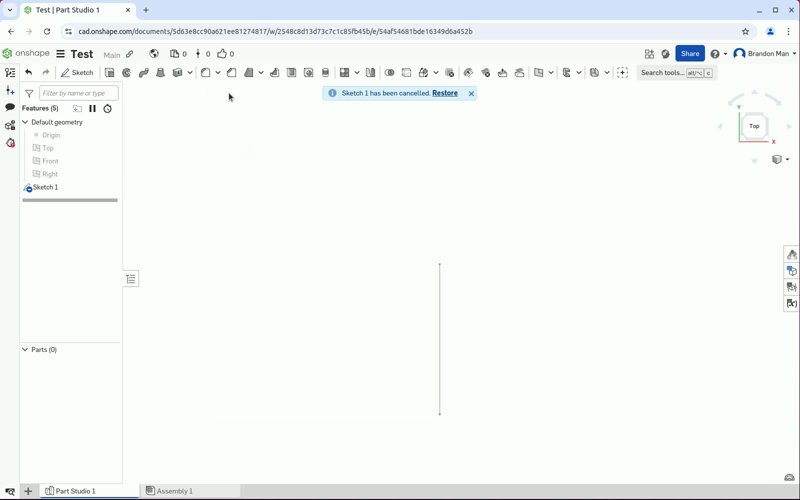
key(shift+s)
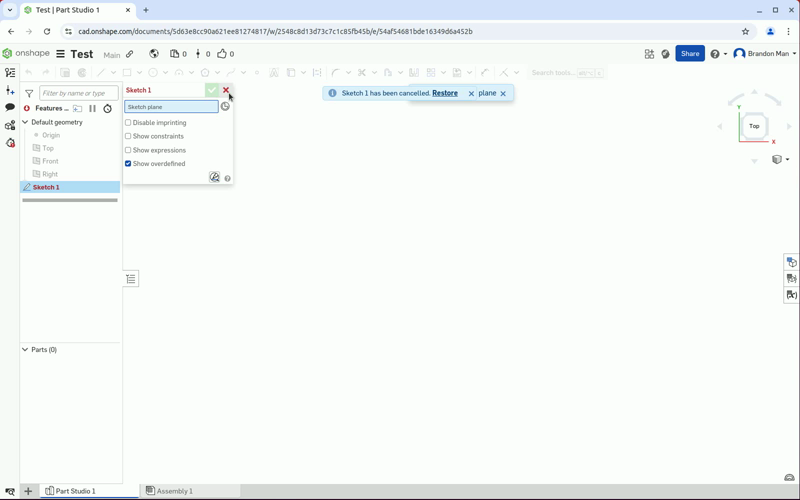
mouse_move(73, 150)
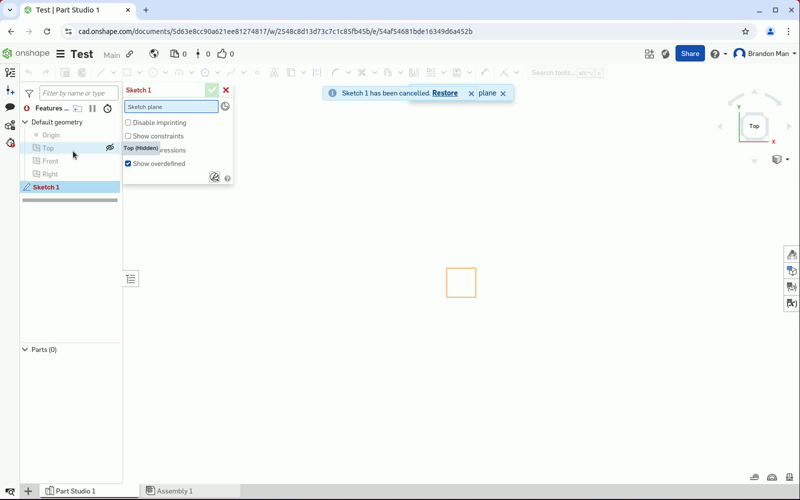
click(73, 150)
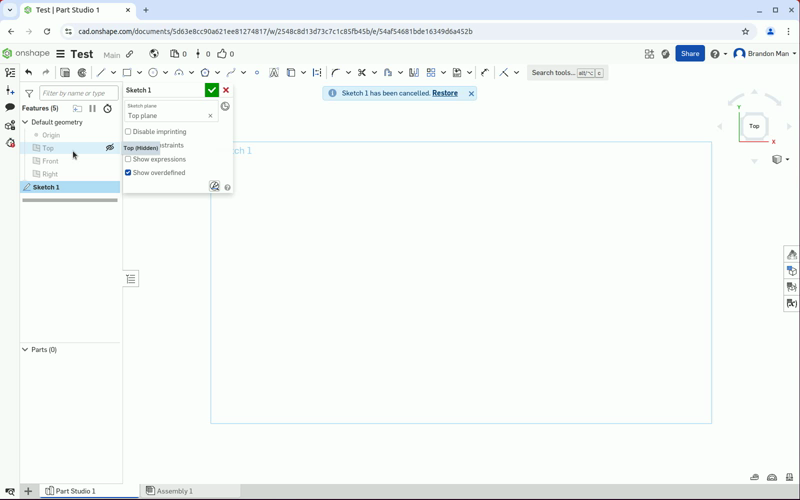
mouse_move(73, 352)
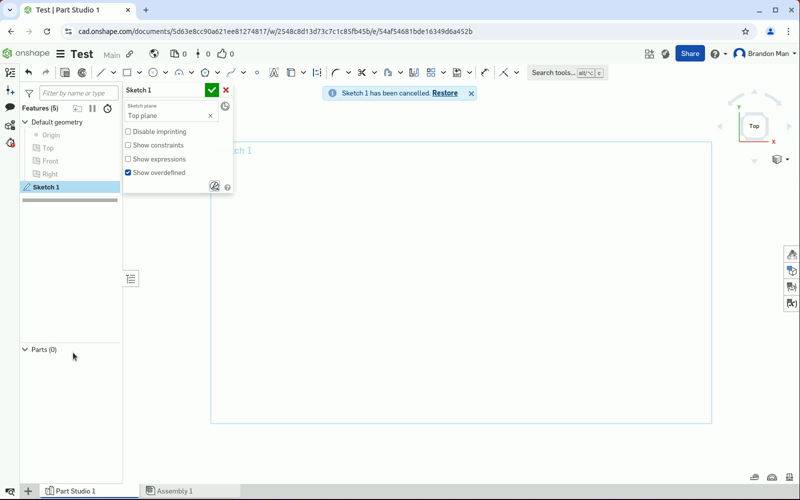
key(y)
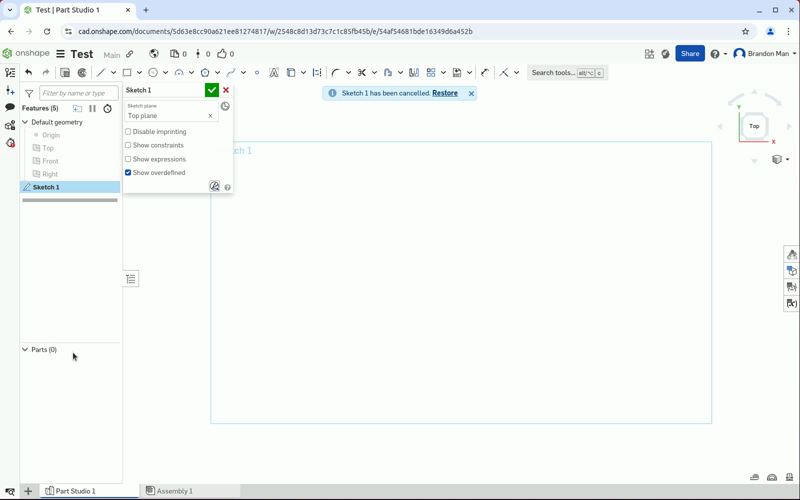
key(l)
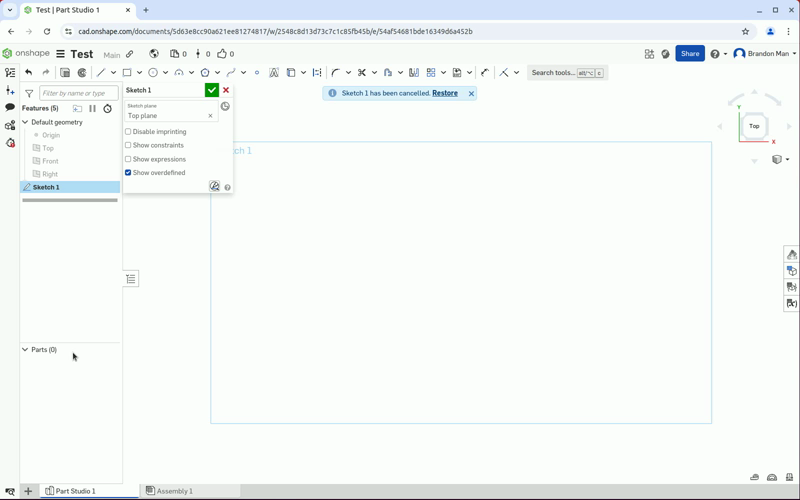
key_down(shift)
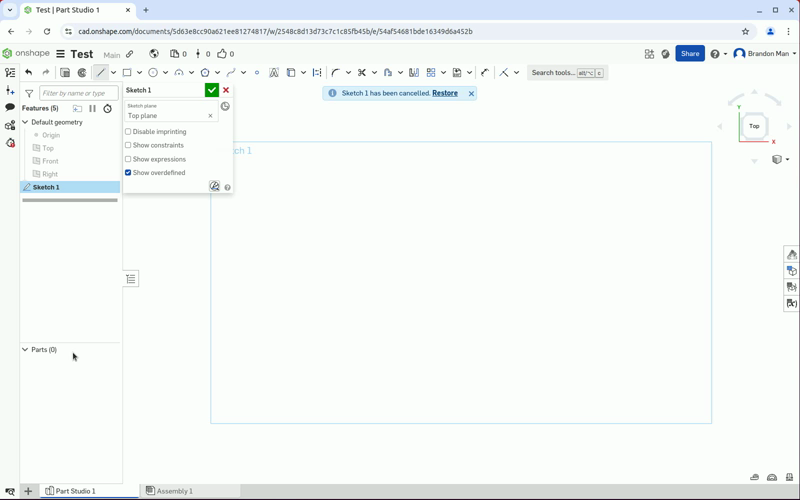
mouse_move(460, 282)
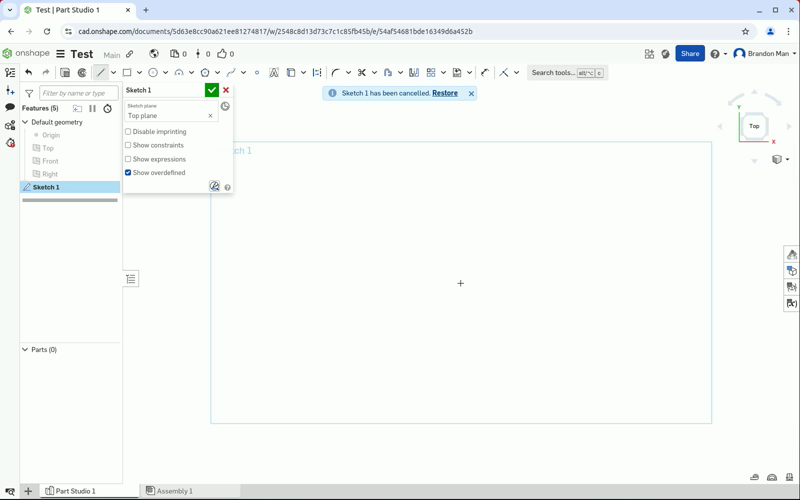
click(460, 282)
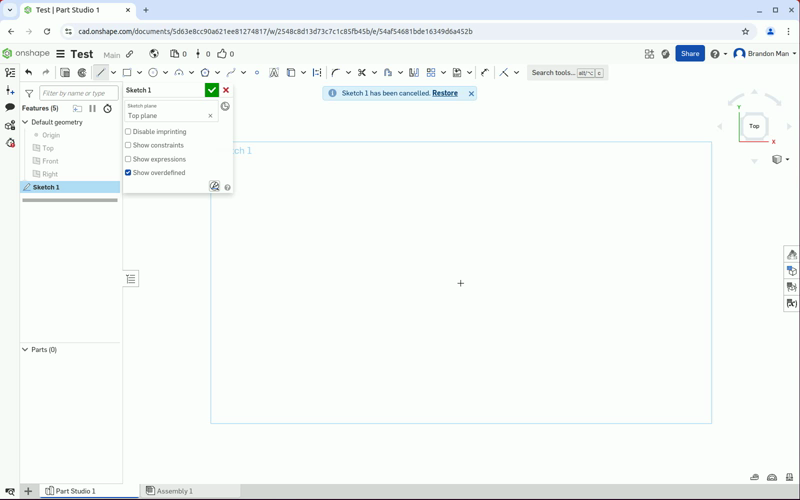
key_up(shift)
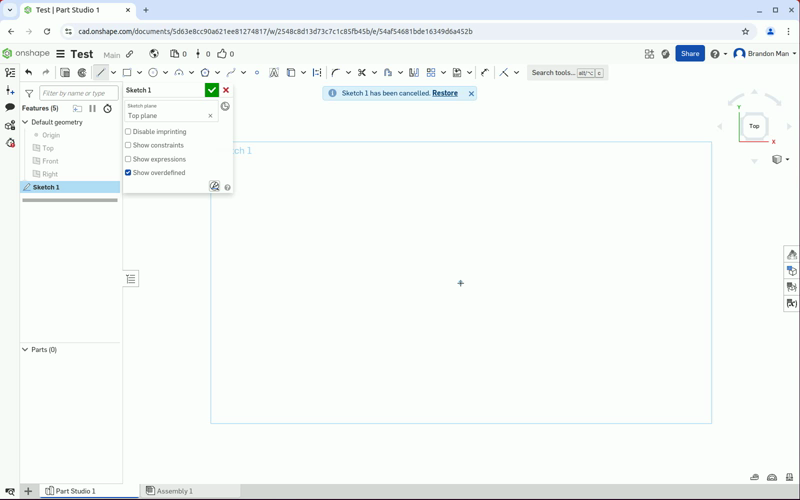
key_down(shift)
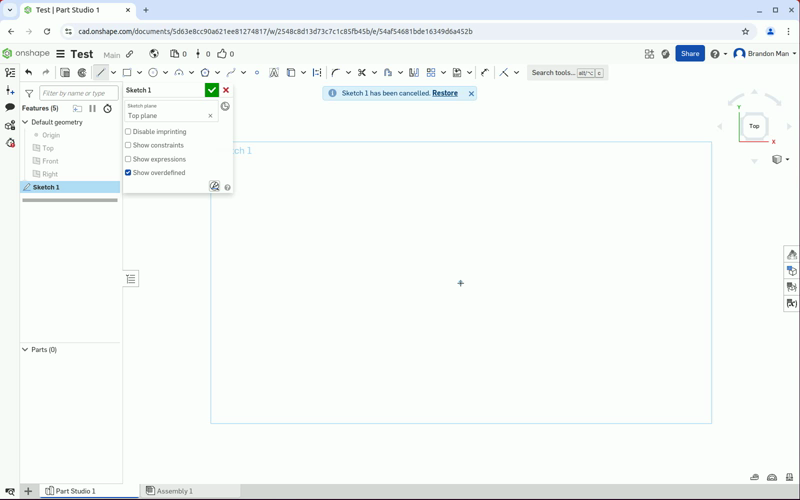
mouse_move(573, 282)
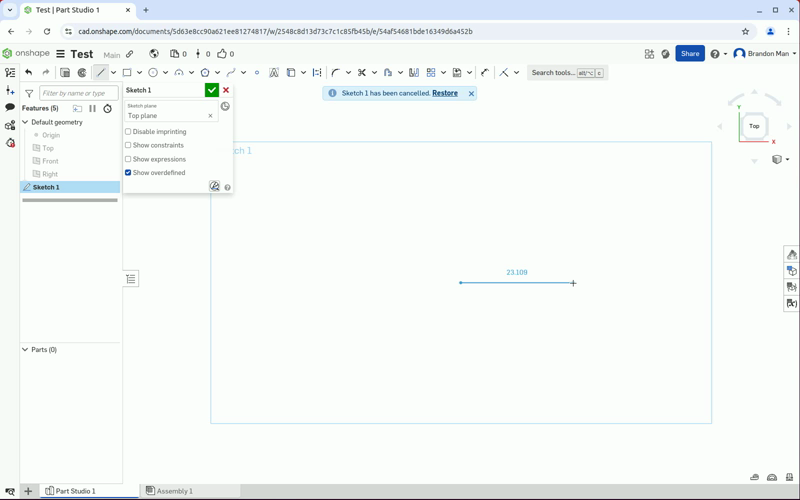
click(573, 282)
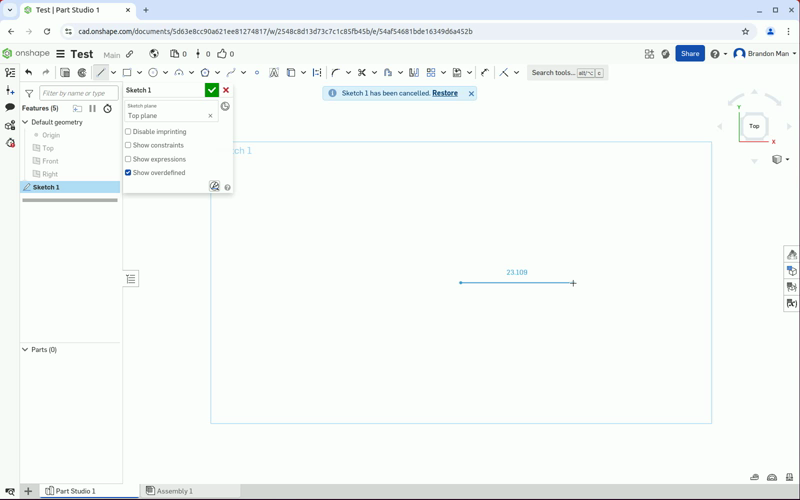
key_up(shift)
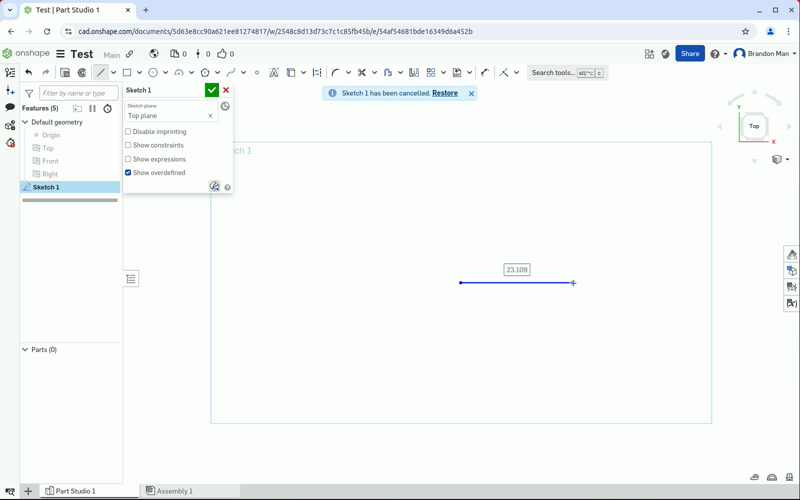
key_down(shift)
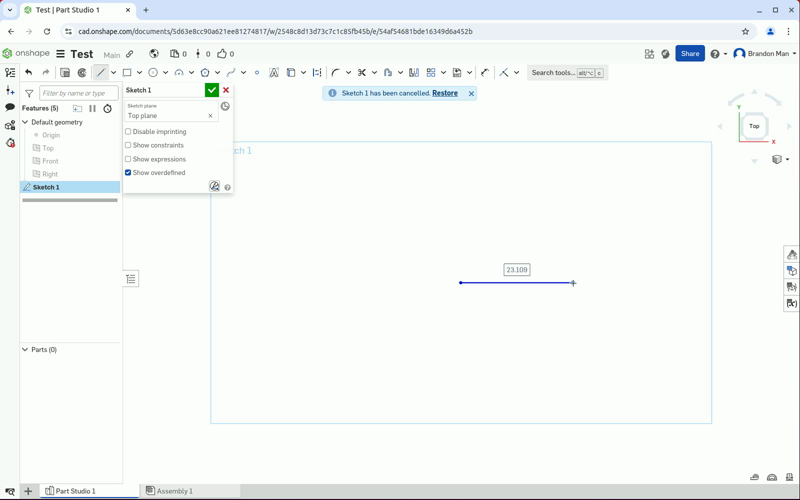
mouse_move(589, 282)
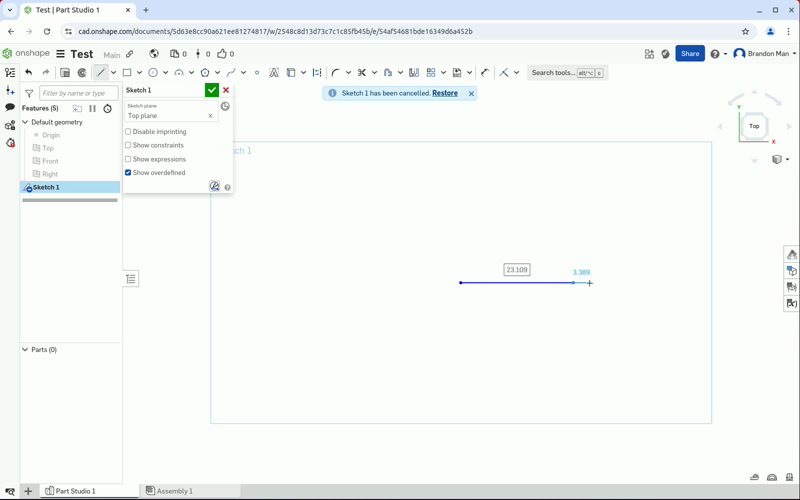
mouse_move(573, 264)
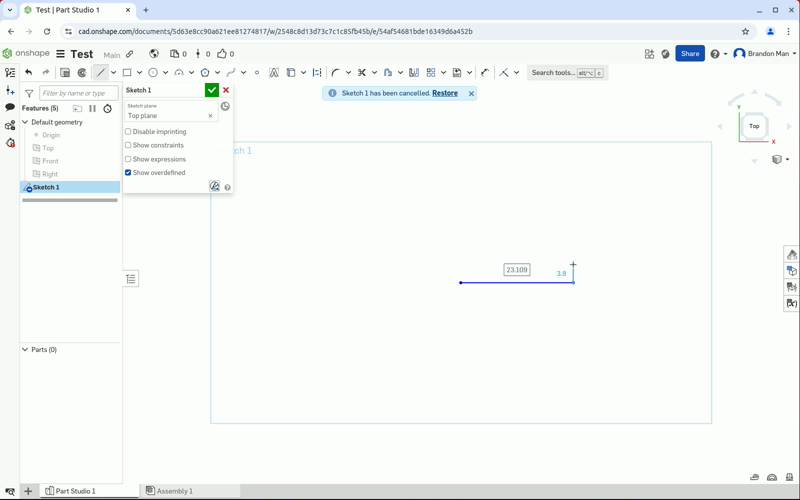
click(573, 264)
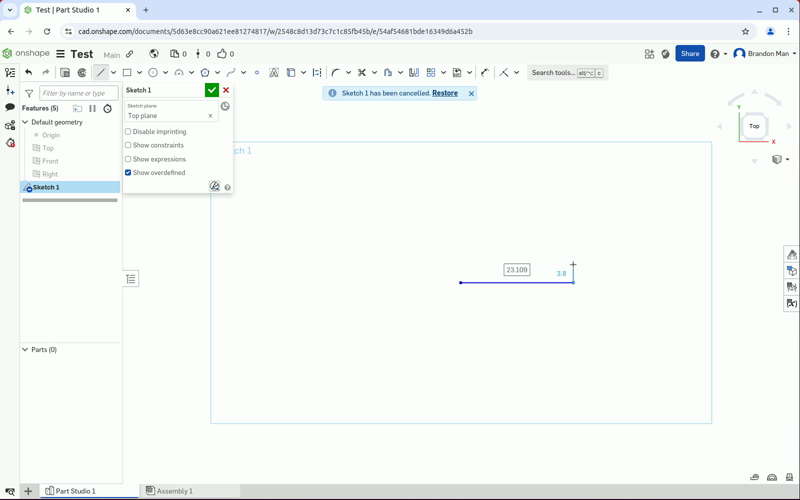
key_up(shift)
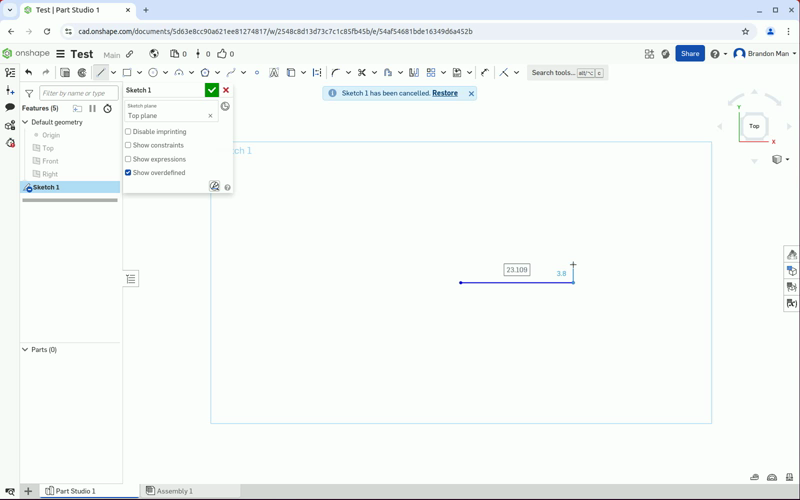
key_down(shift)
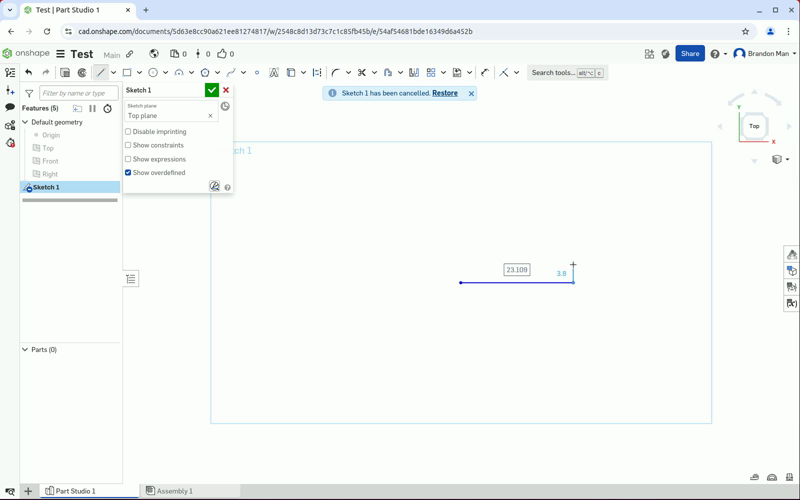
mouse_move(589, 264)
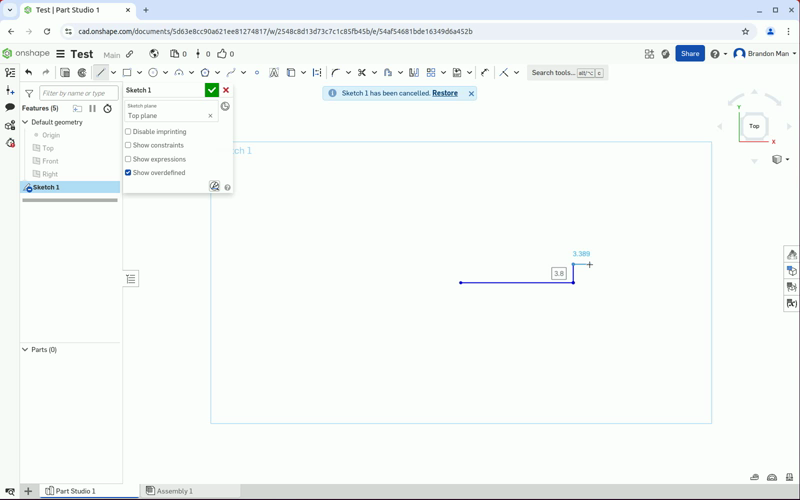
mouse_move(535, 264)
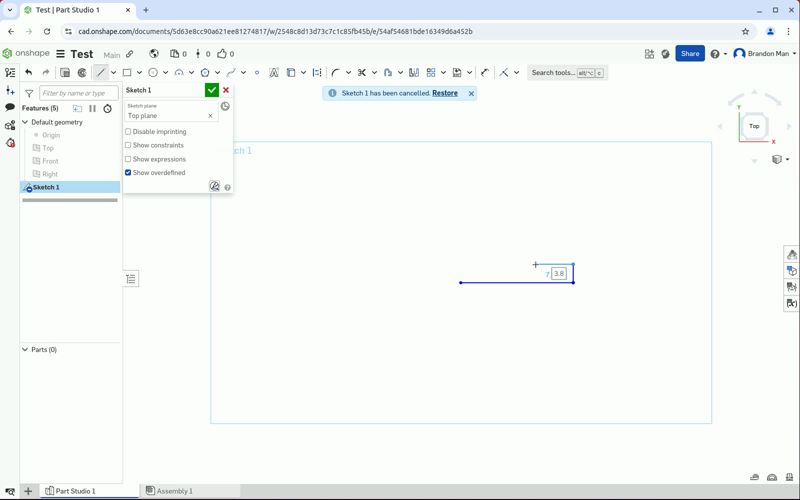
click(535, 264)
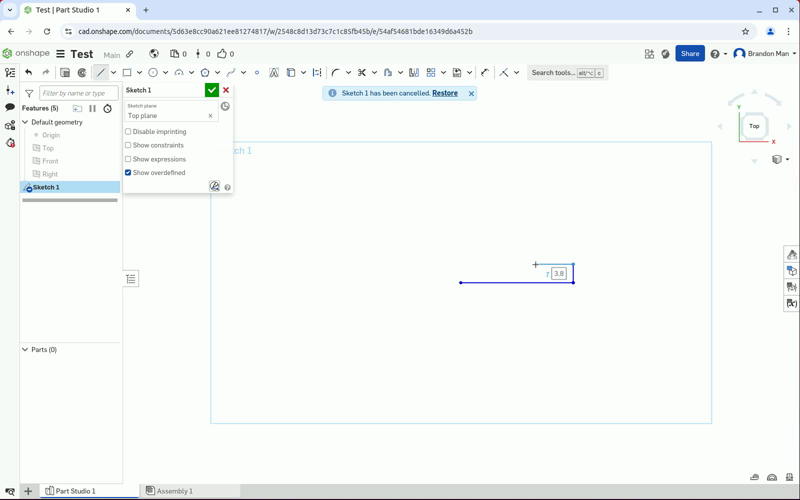
key_up(shift)
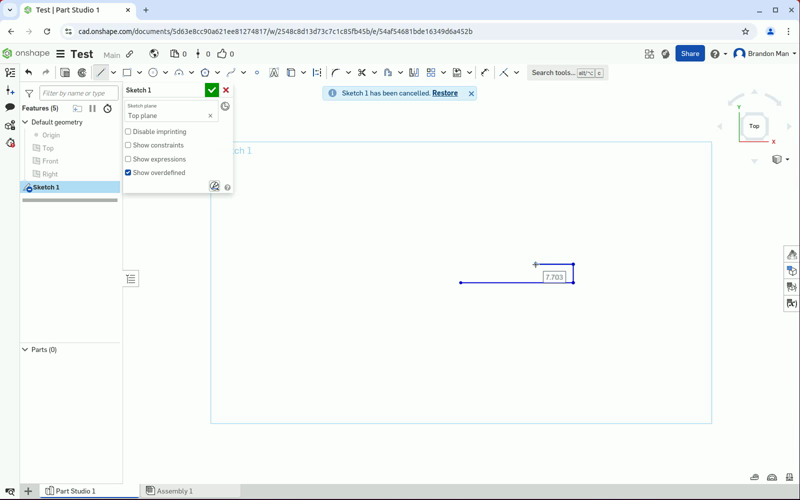
key_down(shift)
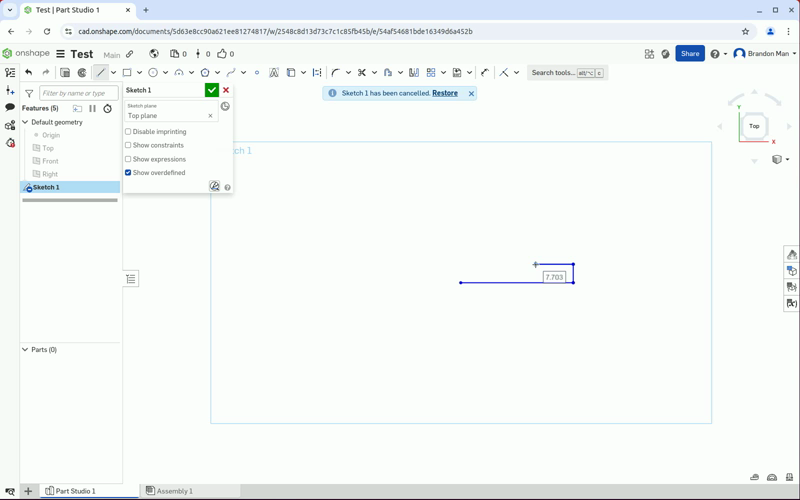
mouse_move(565, 264)
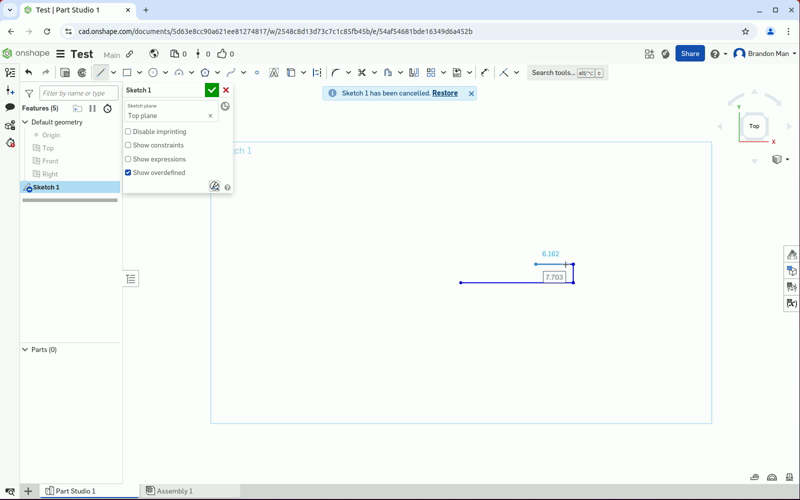
mouse_move(535, 226)
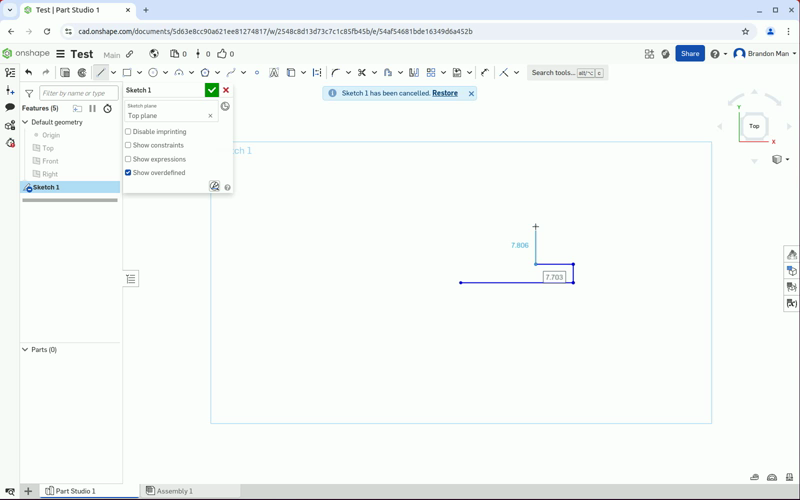
click(535, 226)
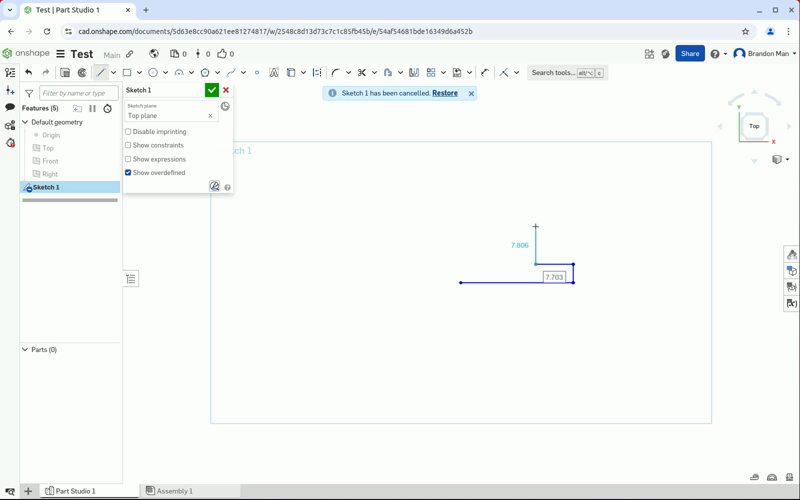
key_up(shift)
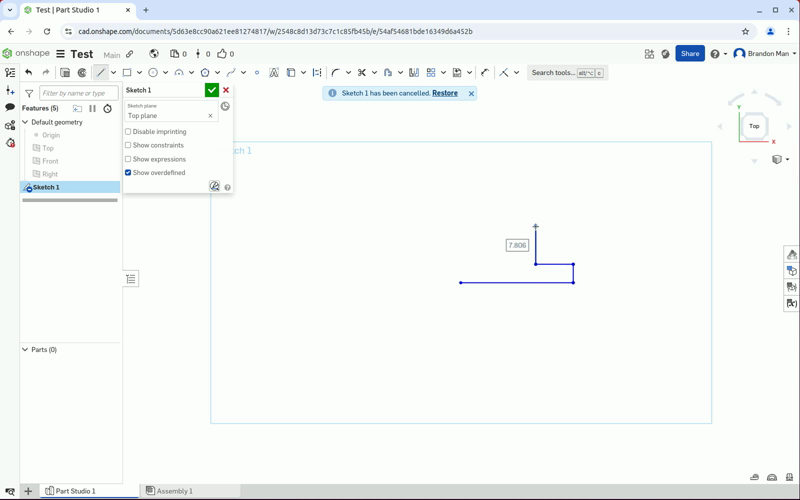
key_down(shift)
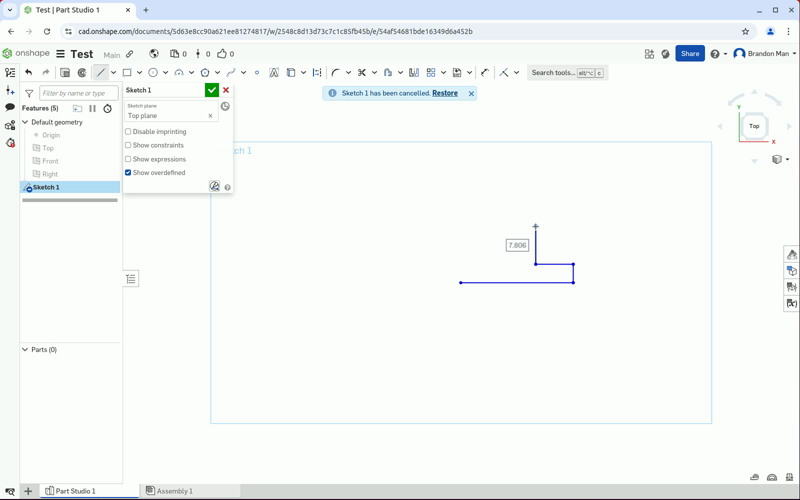
mouse_move(565, 226)
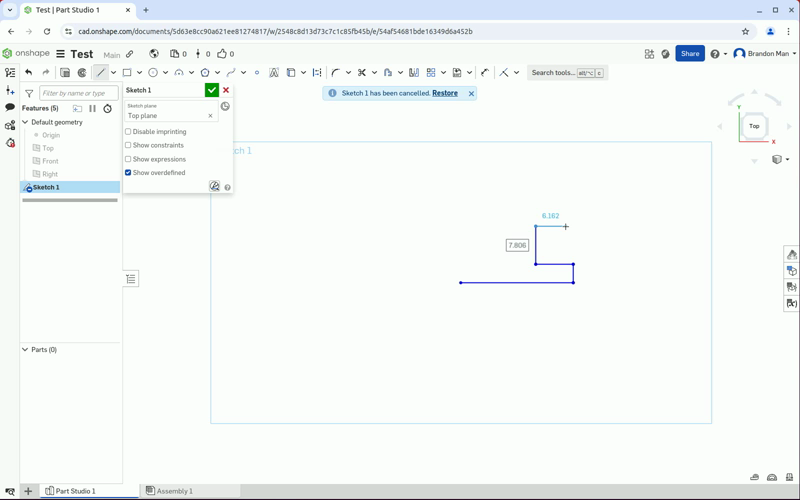
mouse_move(573, 226)
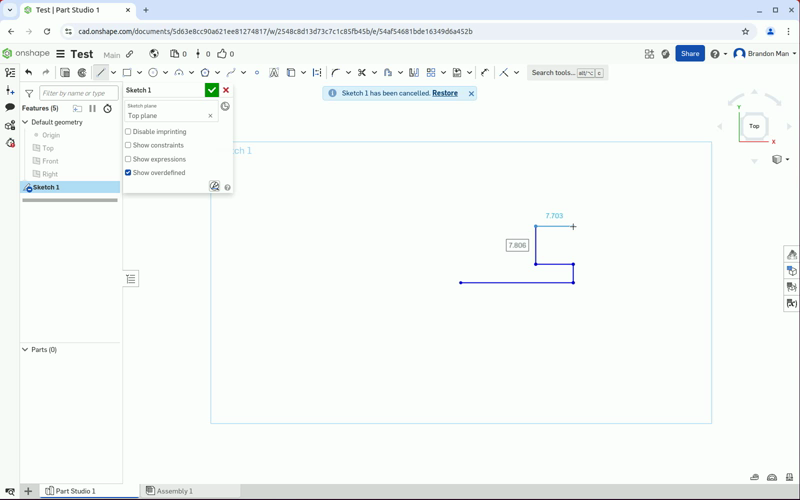
click(573, 226)
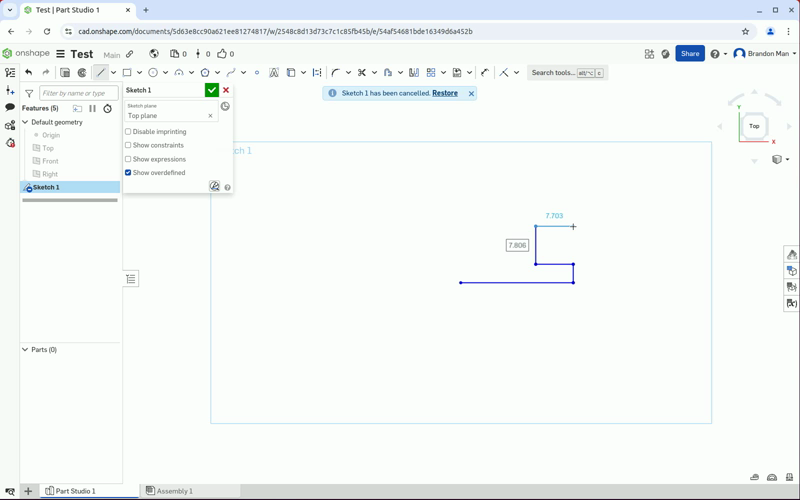
key_up(shift)
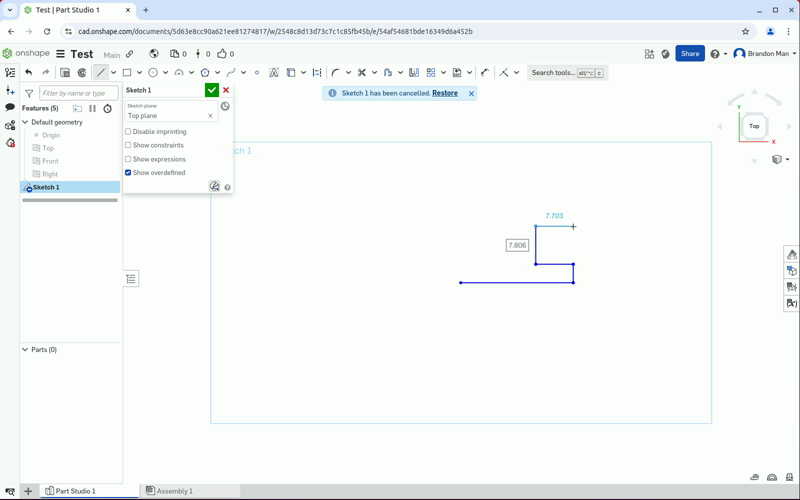
key_down(shift)
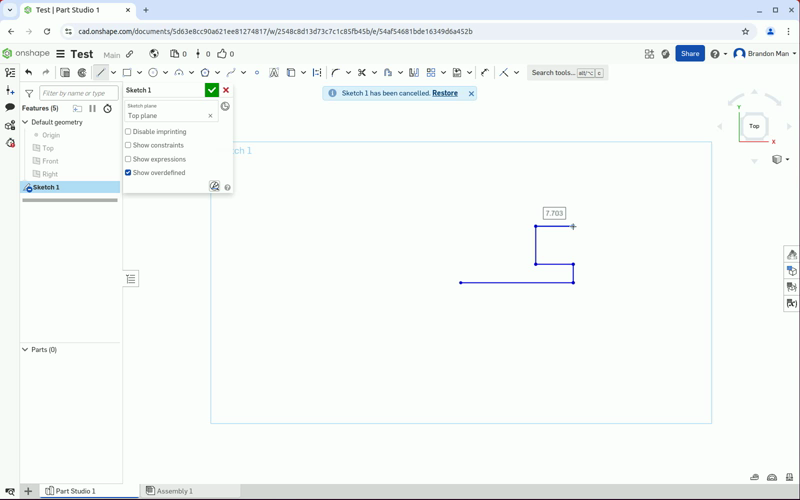
mouse_move(589, 226)
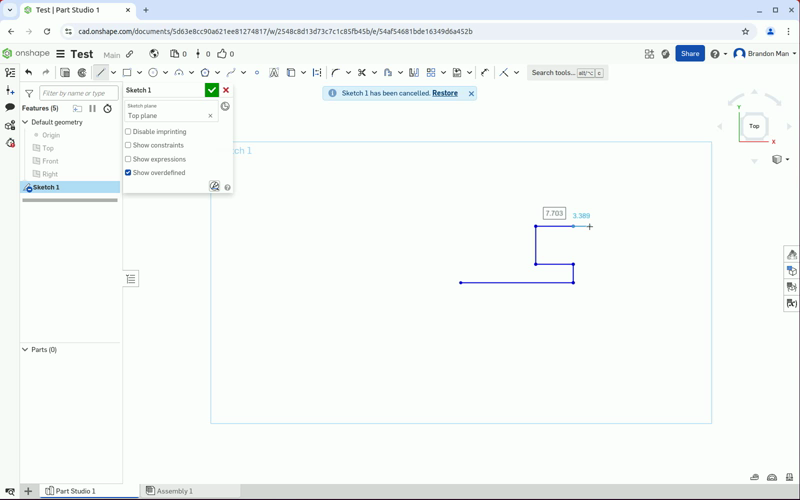
mouse_move(573, 208)
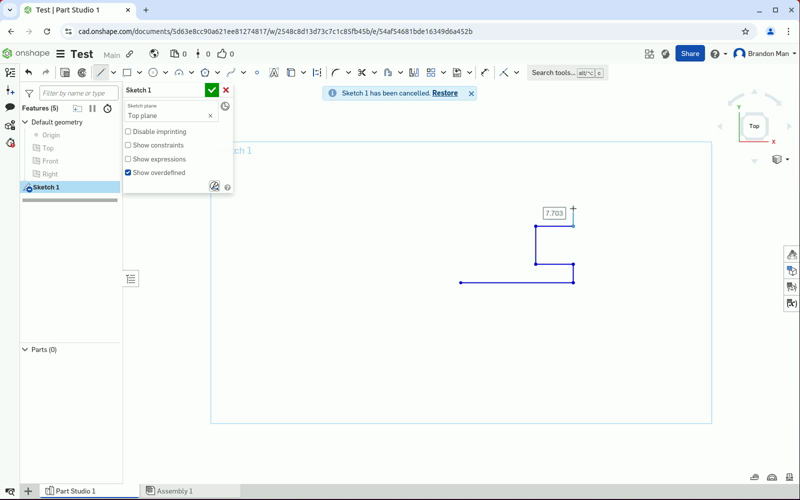
click(573, 208)
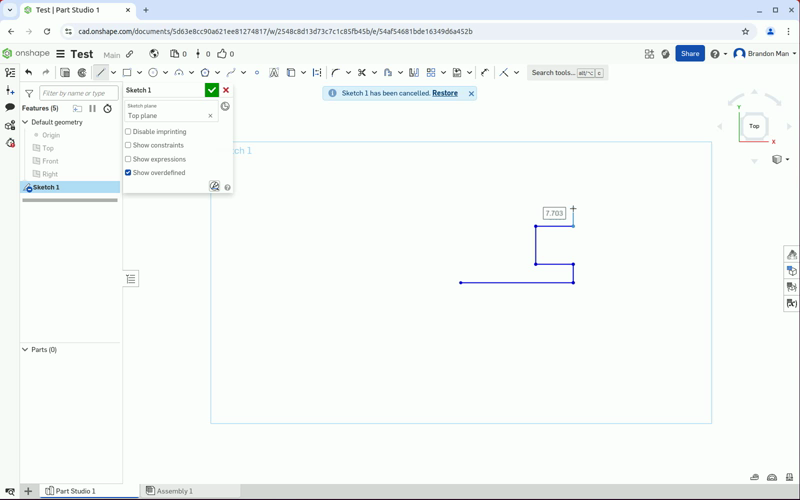
key_up(shift)
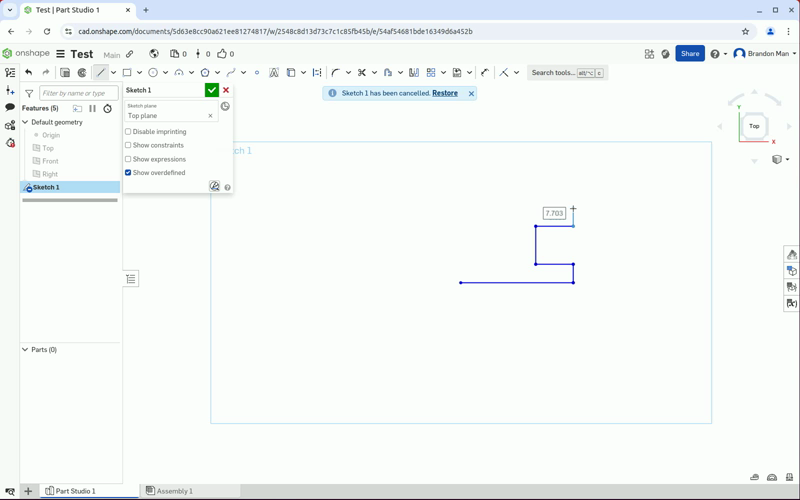
key_down(shift)
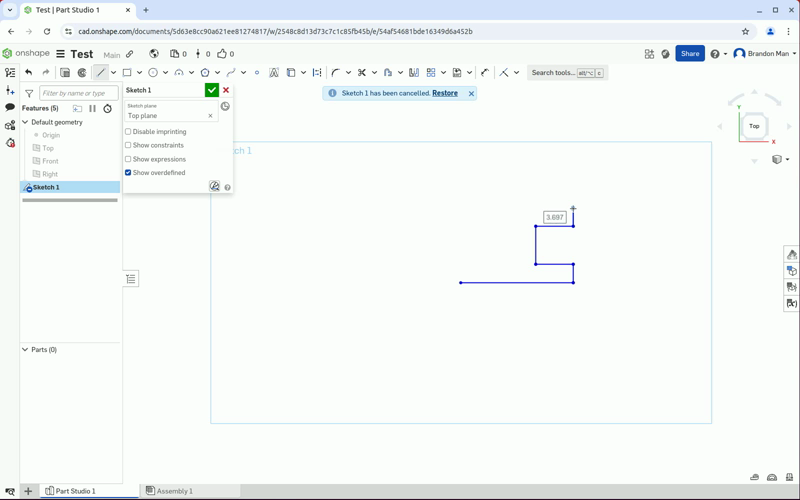
mouse_move(460, 208)
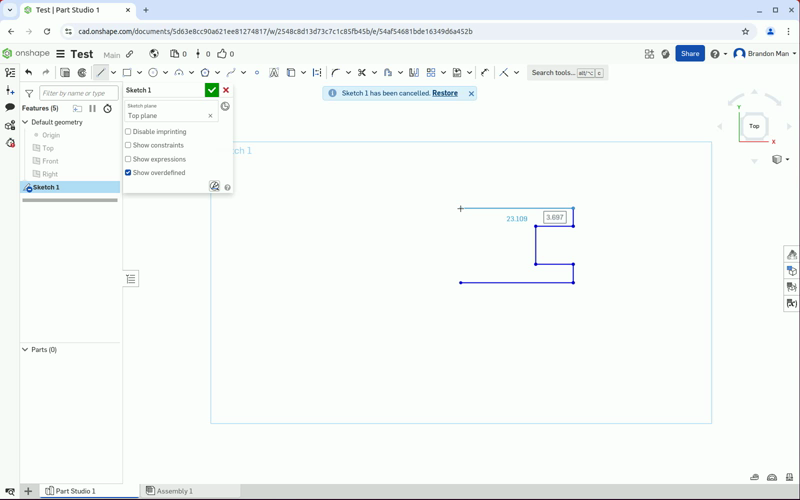
click(460, 208)
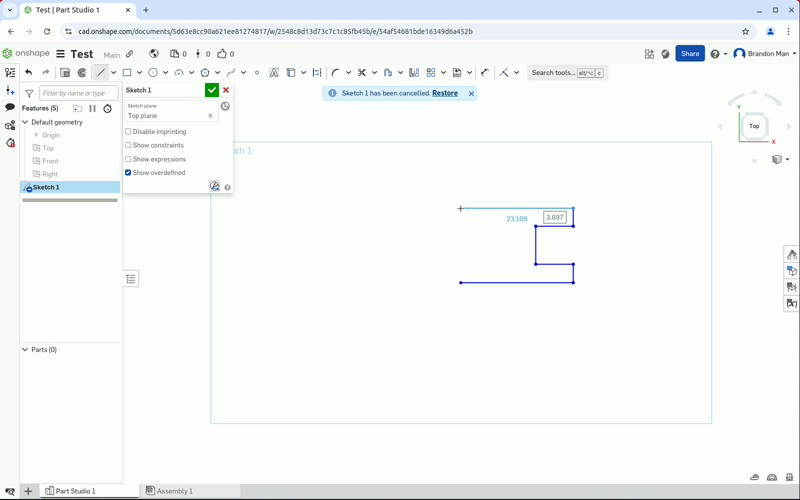
key_up(shift)
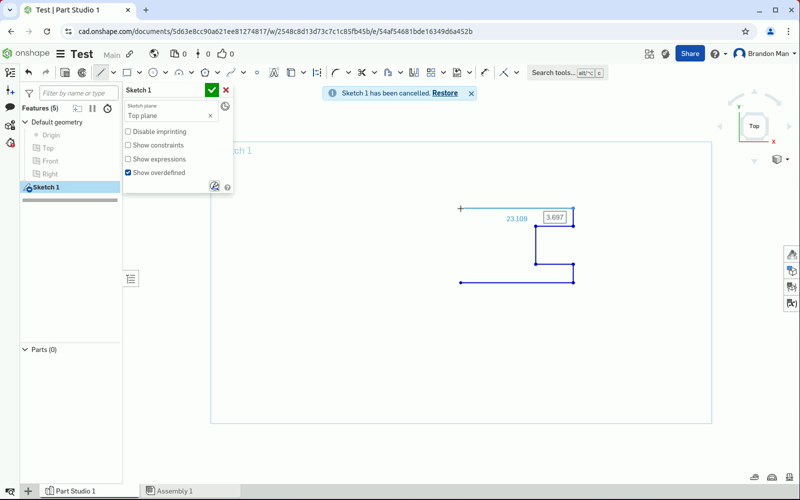
key_down(shift)
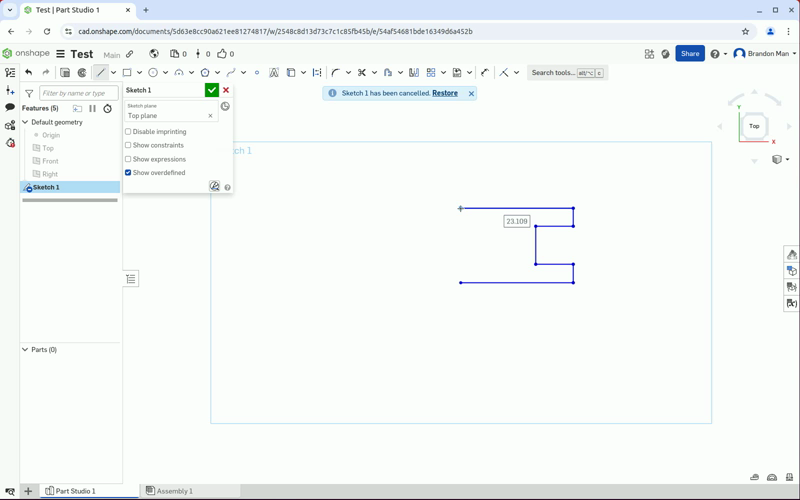
mouse_move(460, 282)
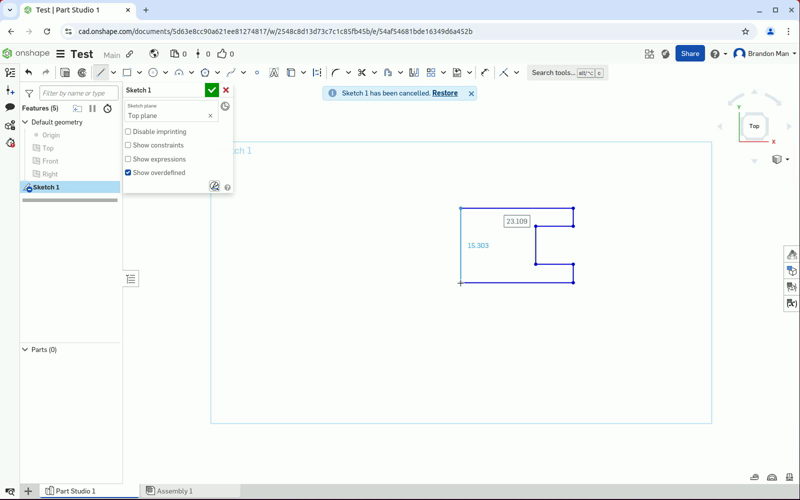
key_up(shift)
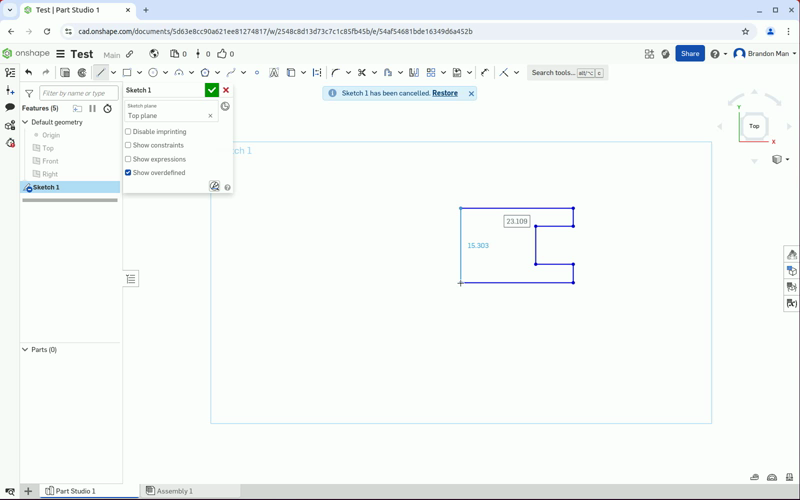
click(460, 282)
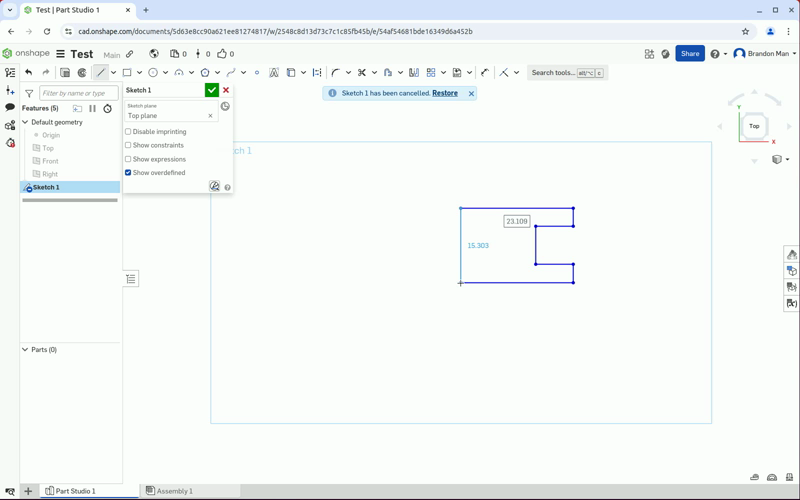
key(esc)
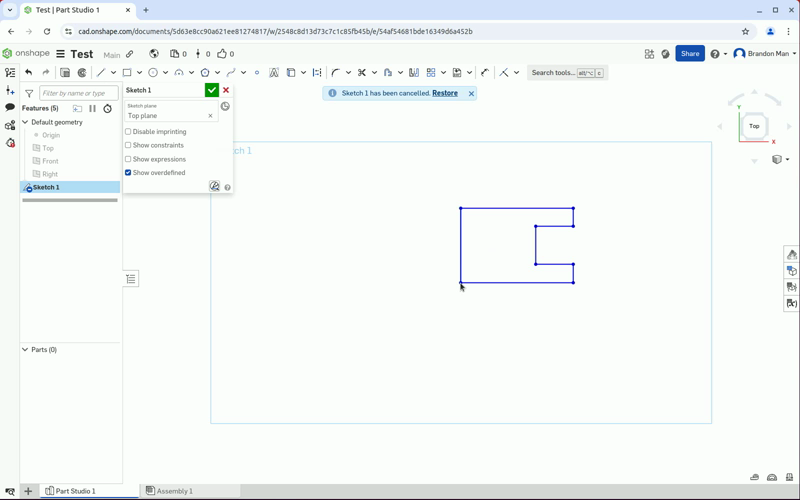
mouse_move(521, 252)
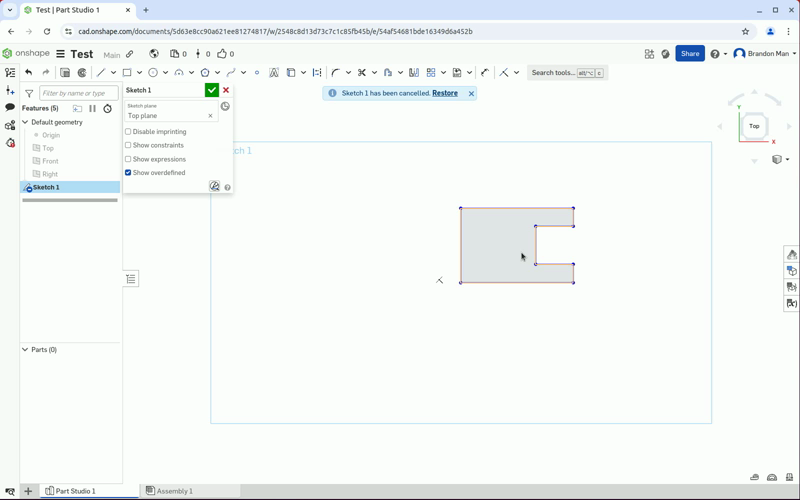
click(521, 252)
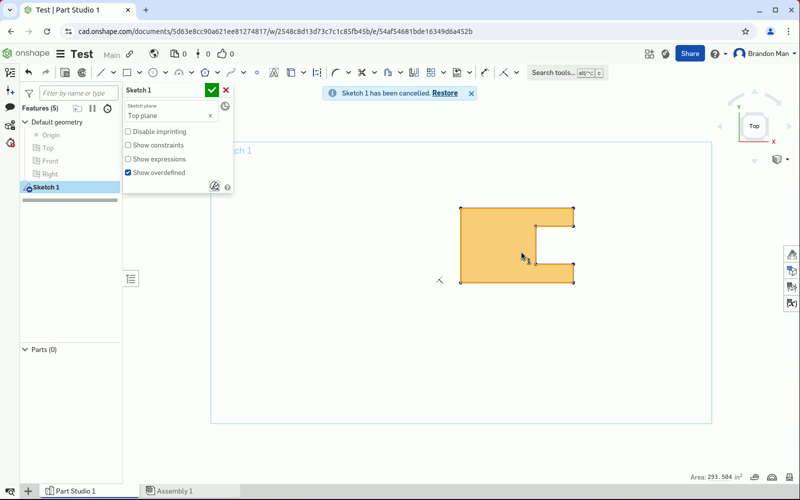
mouse_move(73, 352)
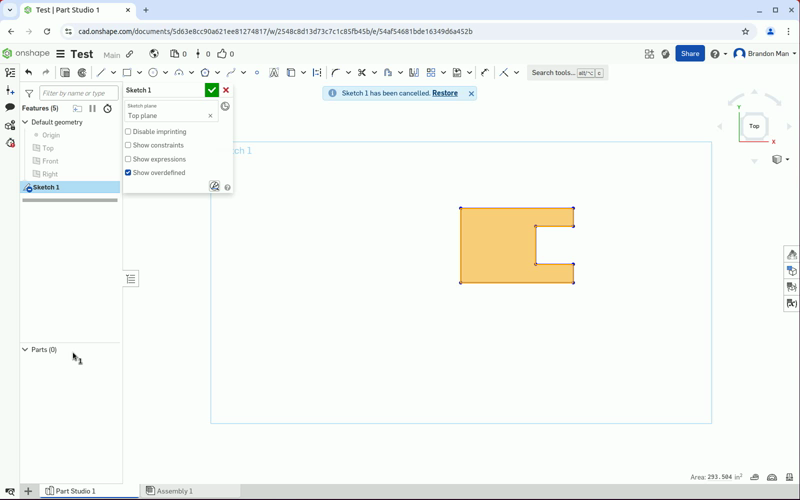
key(shift+y)
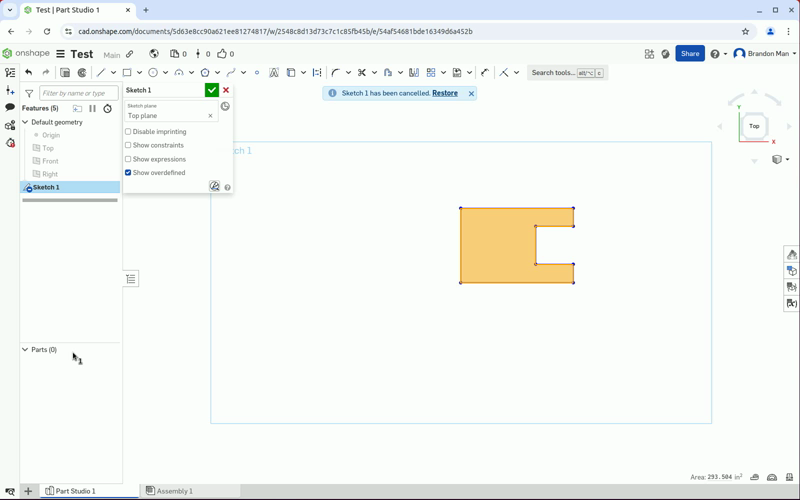
key(shift+e)
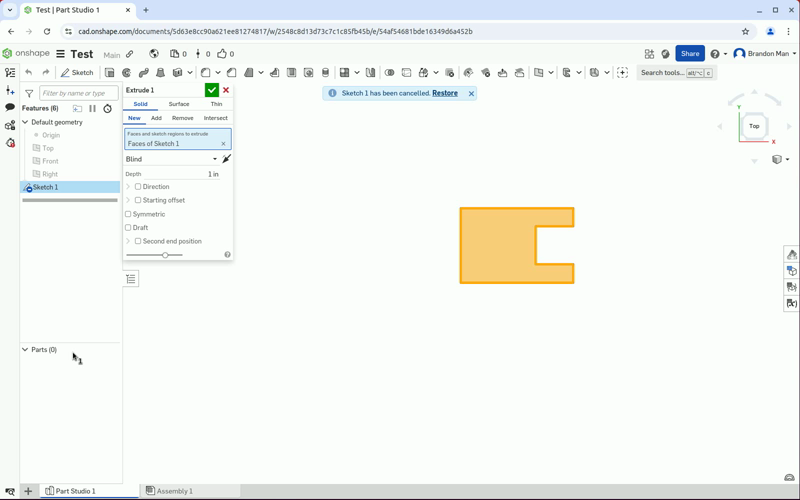
mouse_move(143, 106)
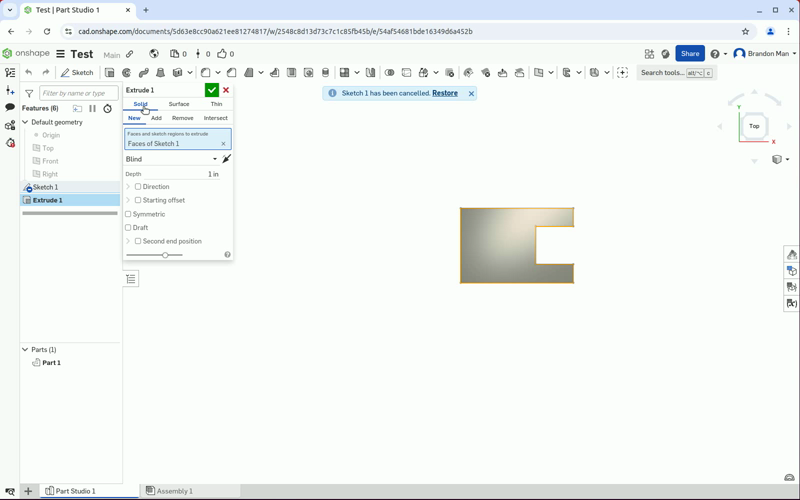
click(143, 106)
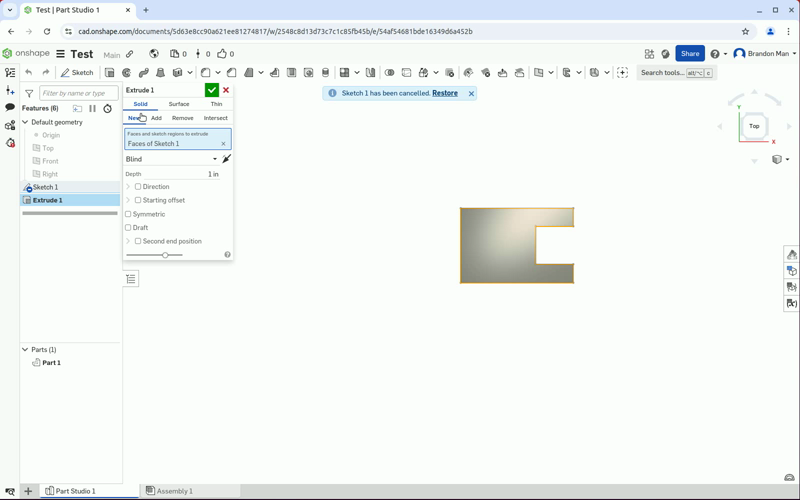
mouse_move(137, 120)
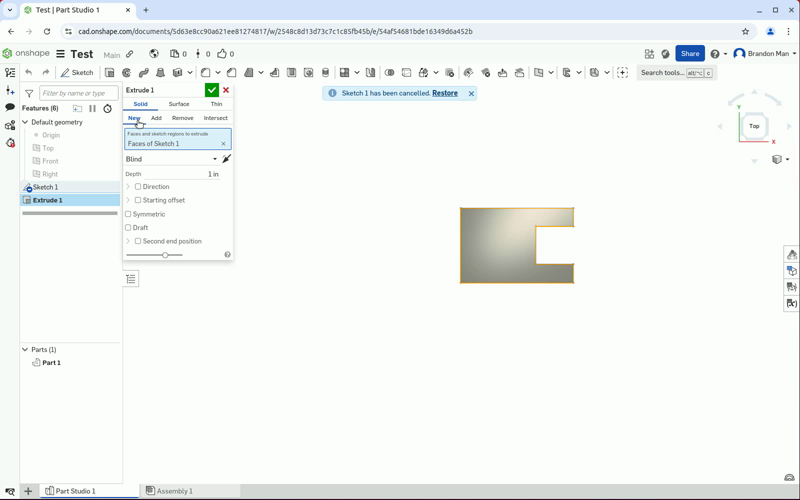
click(137, 120)
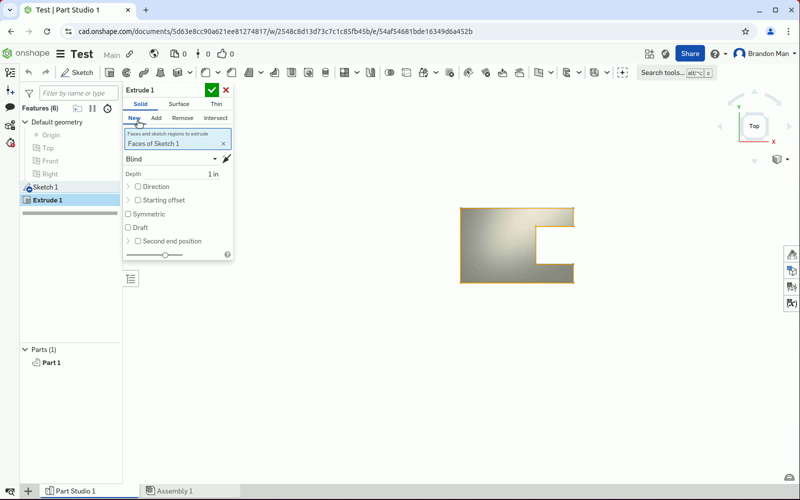
key(tab, 4)
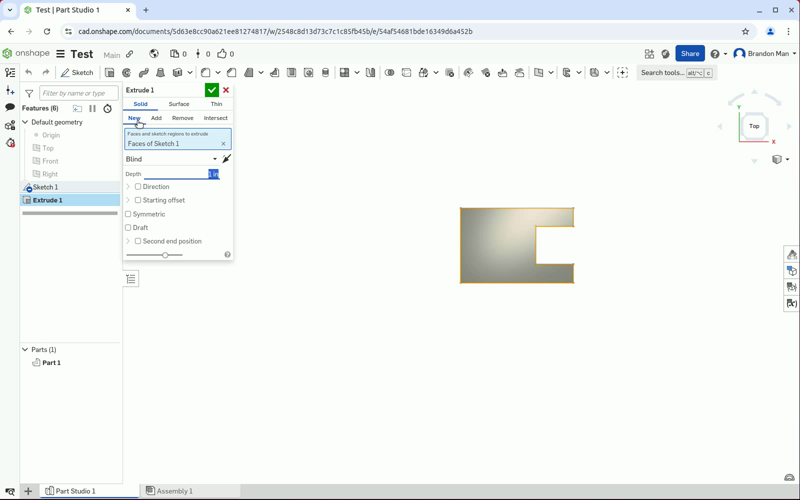
text(7.703)
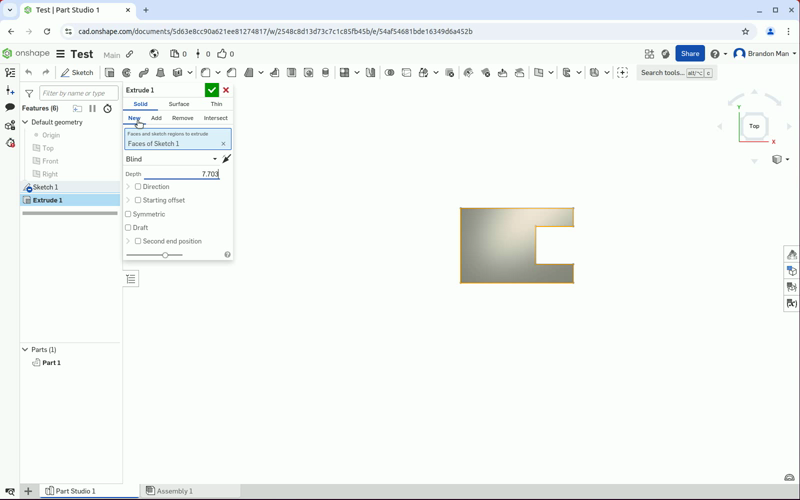
key(enter)
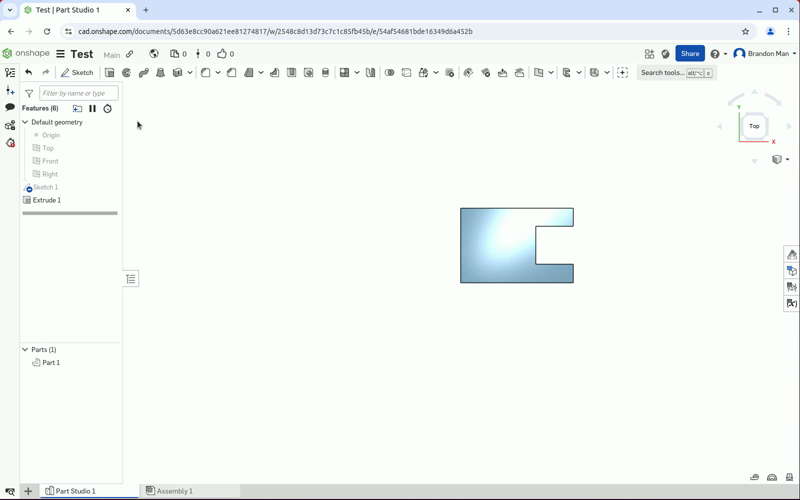
key(shift+h)
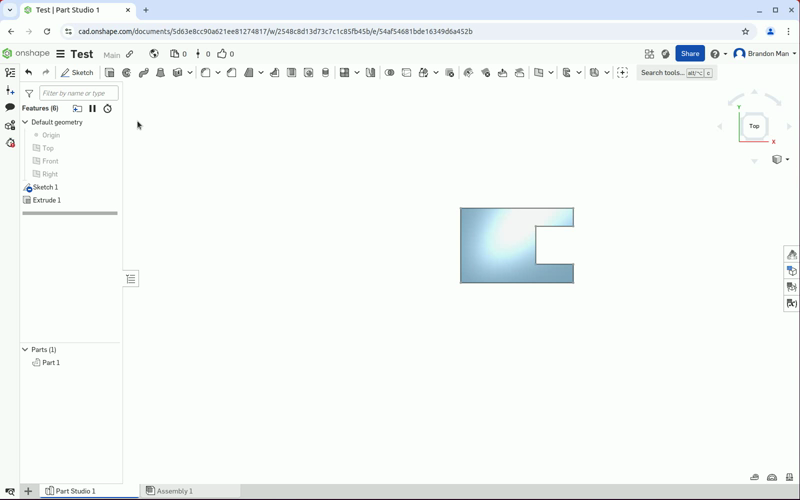
key(shift+h)
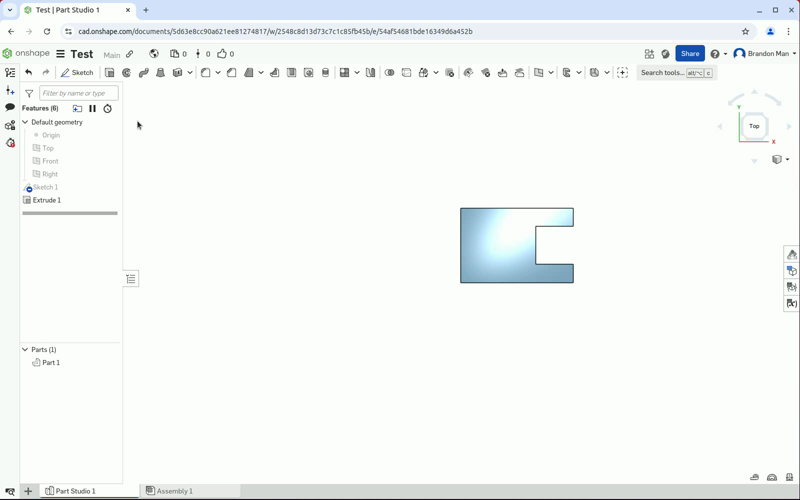
mouse_move(73, 189)
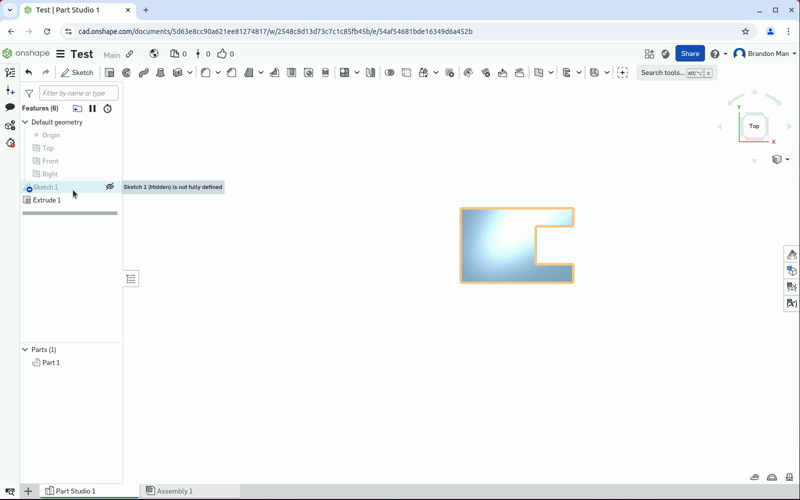
click(73, 189)
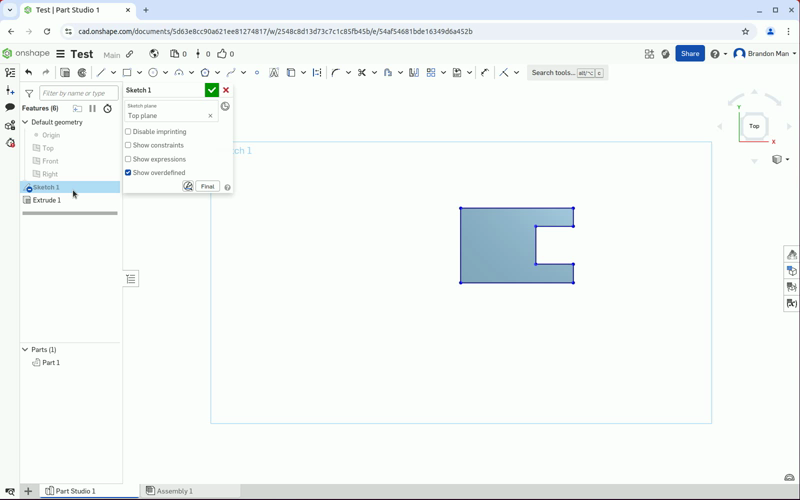
mouse_move(229, 92)
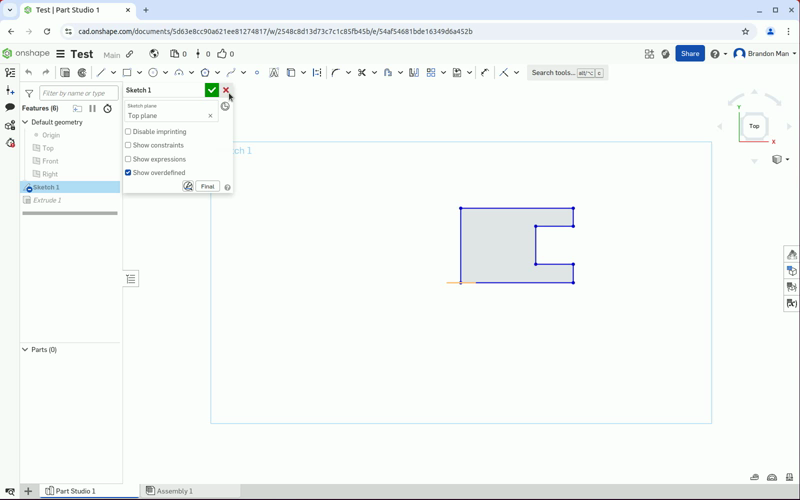
click(229, 92)
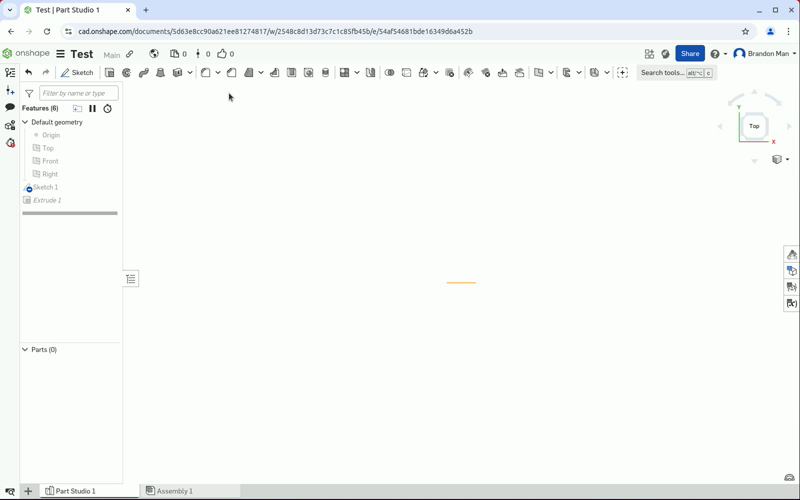
mouse_move(541, 75)
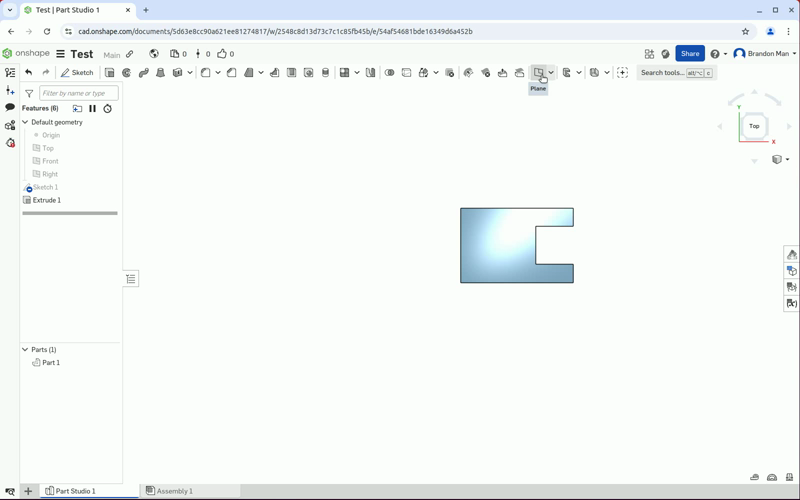
click(541, 75)
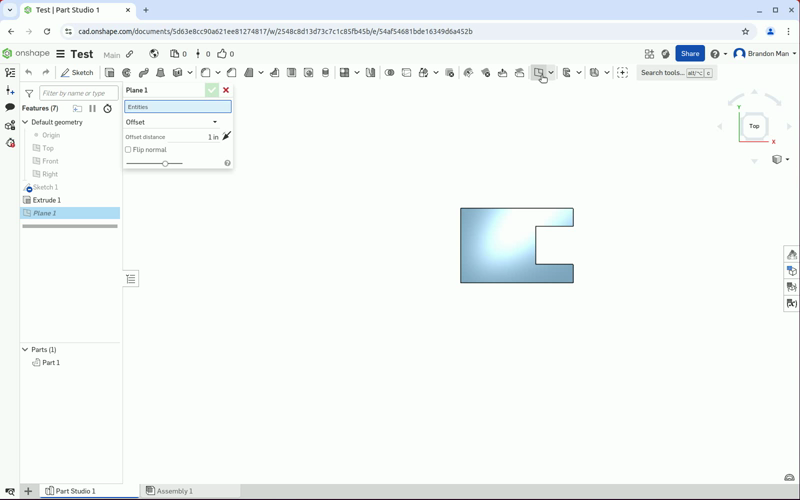
mouse_move(73, 150)
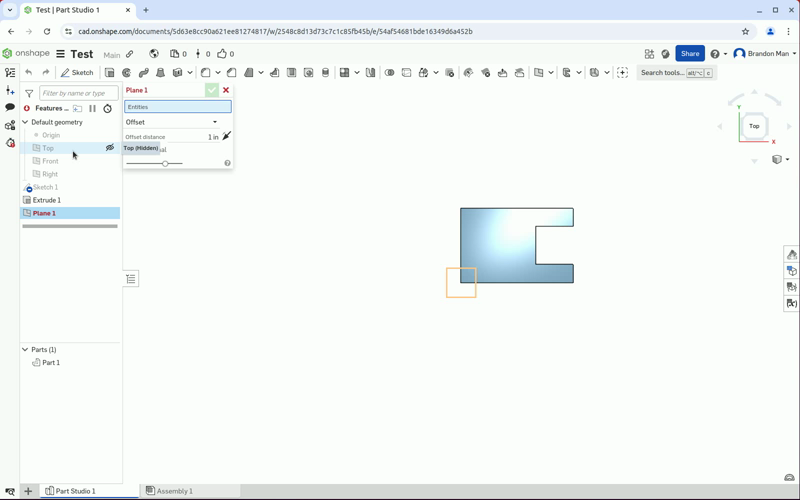
click(73, 150)
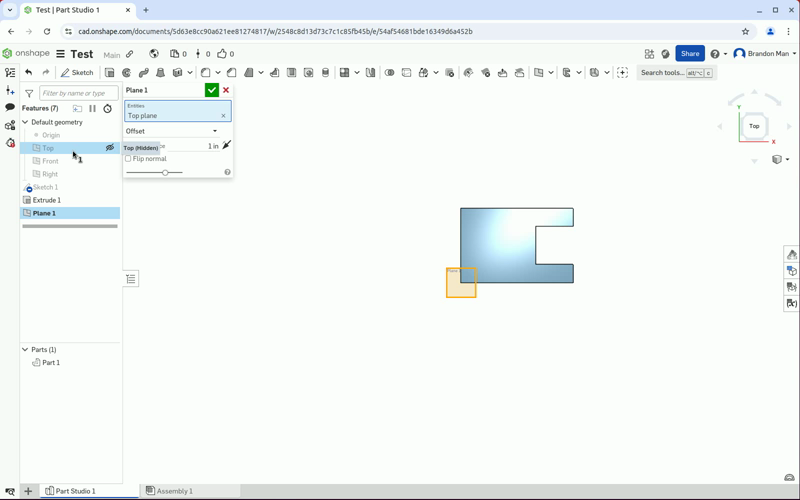
key(tab, 2)
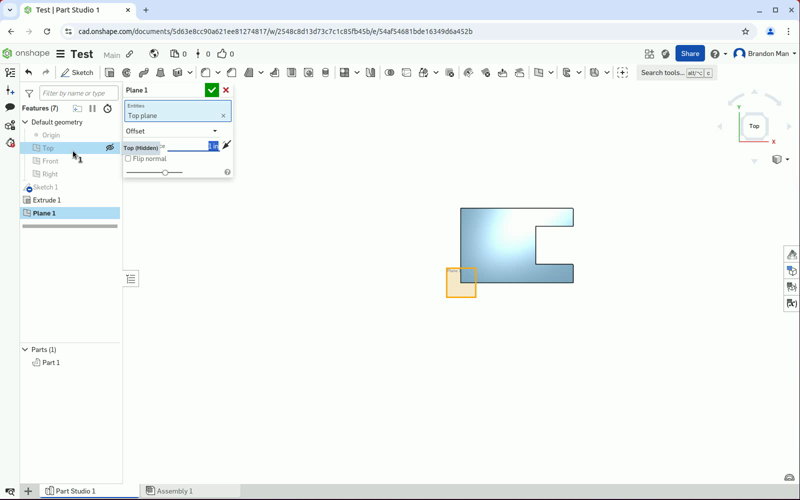
text(7.703)
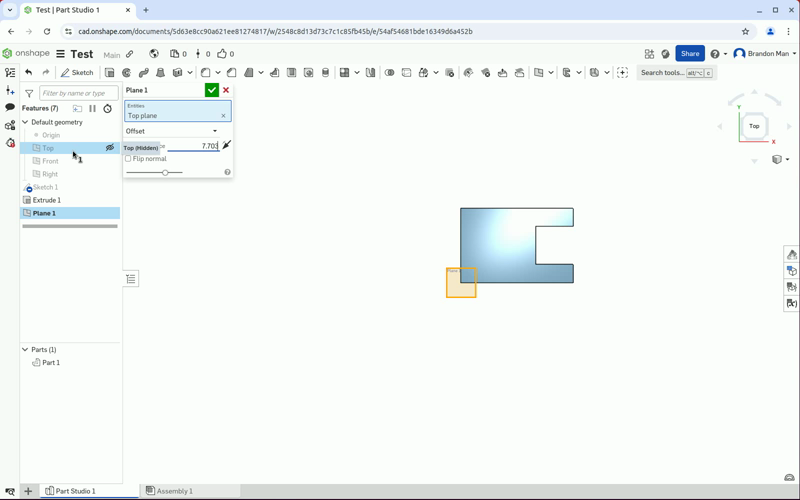
key(enter, 2)
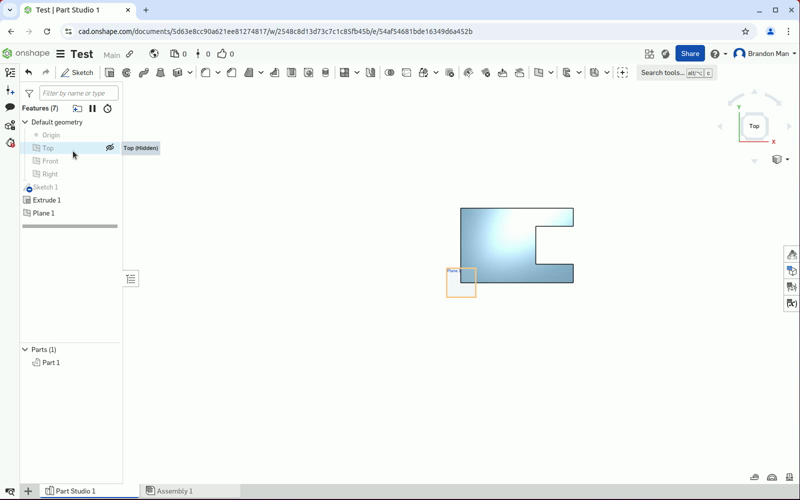
key(shift+s)
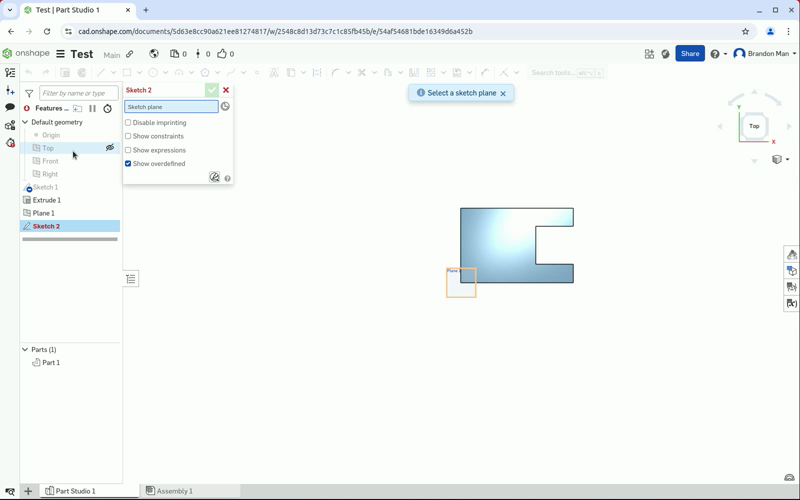
mouse_move(73, 215)
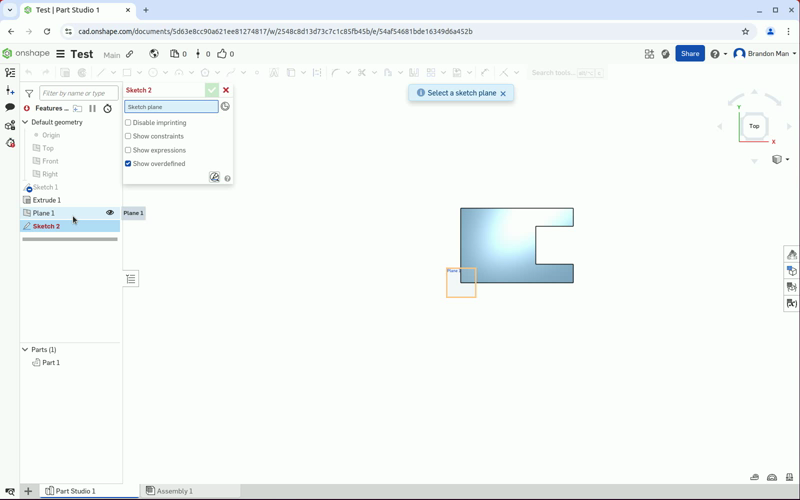
click(73, 215)
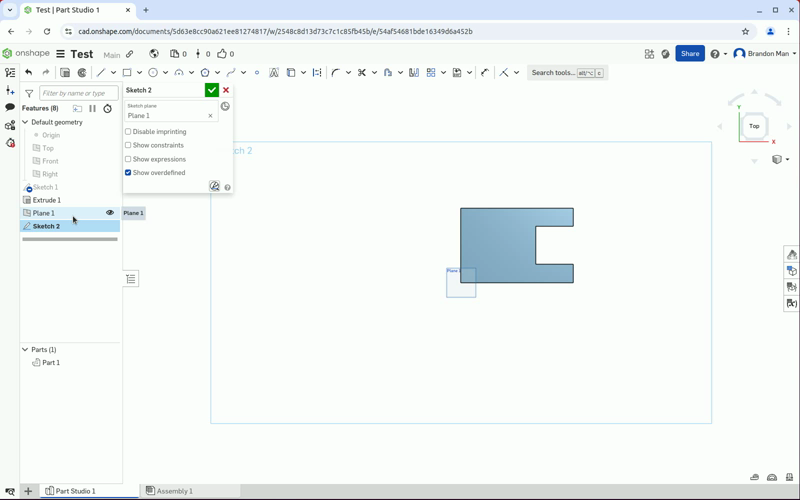
mouse_move(73, 352)
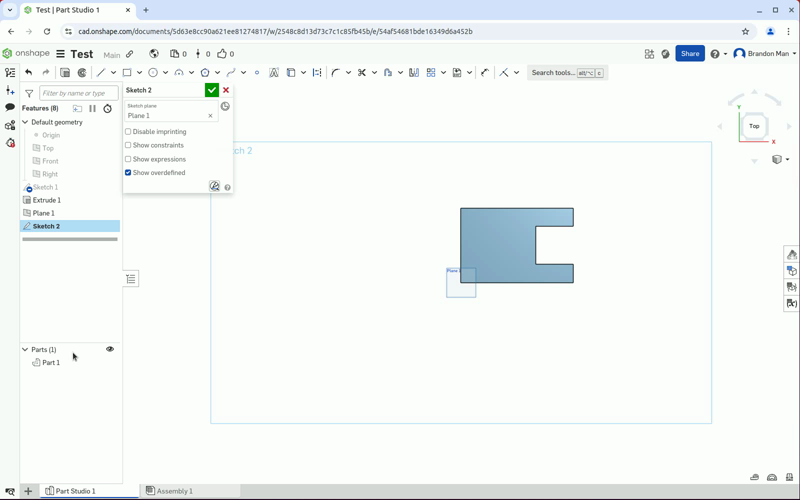
key(y)
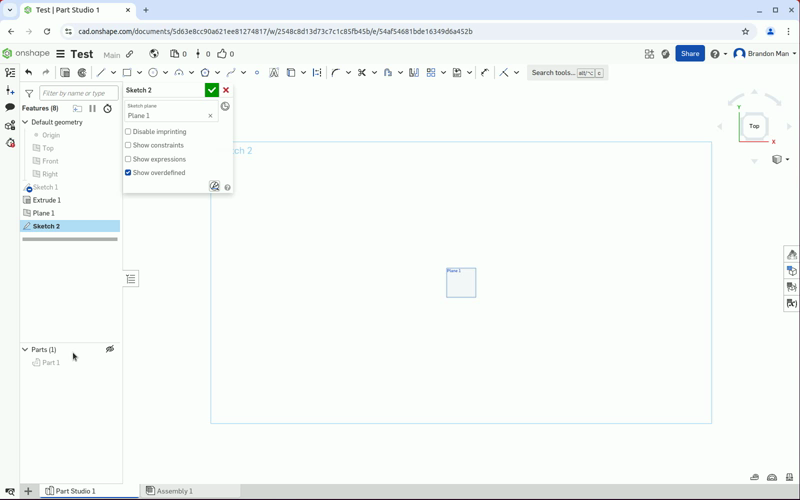
key(l)
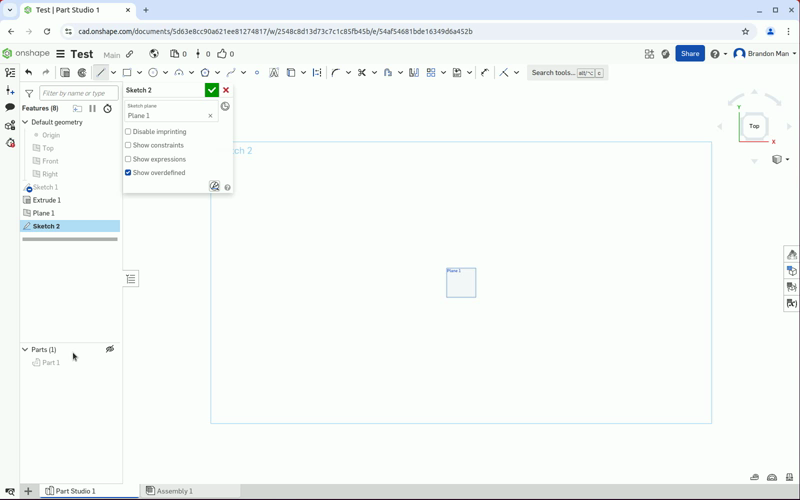
key_down(shift)
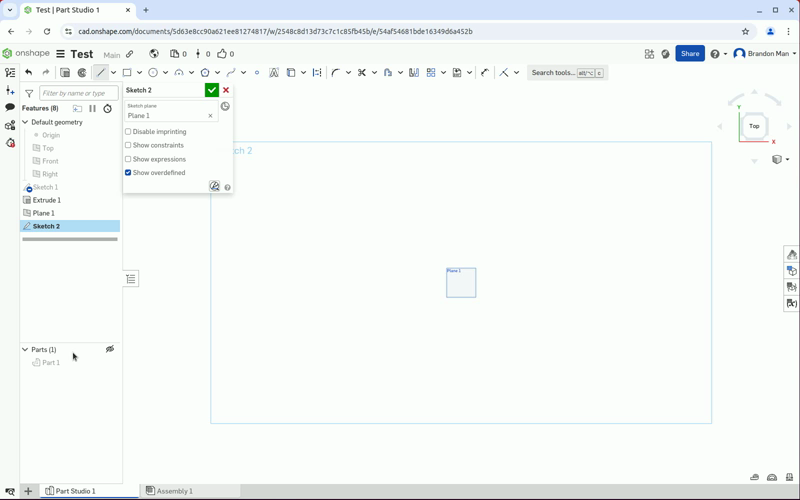
mouse_move(460, 282)
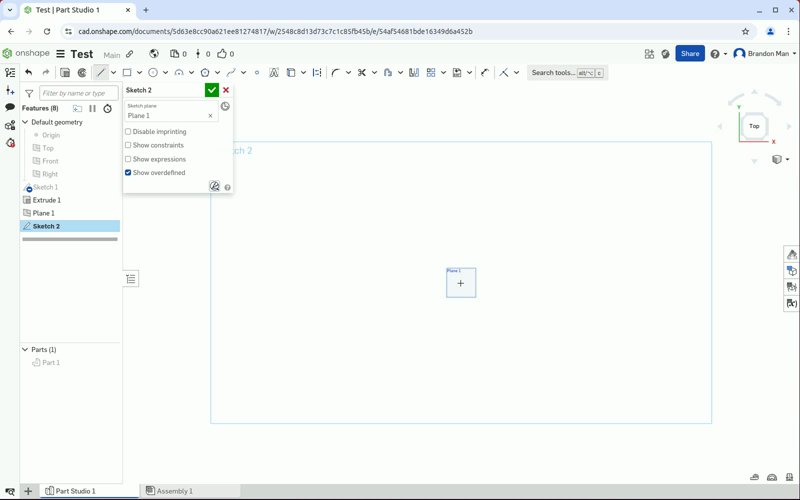
click(460, 282)
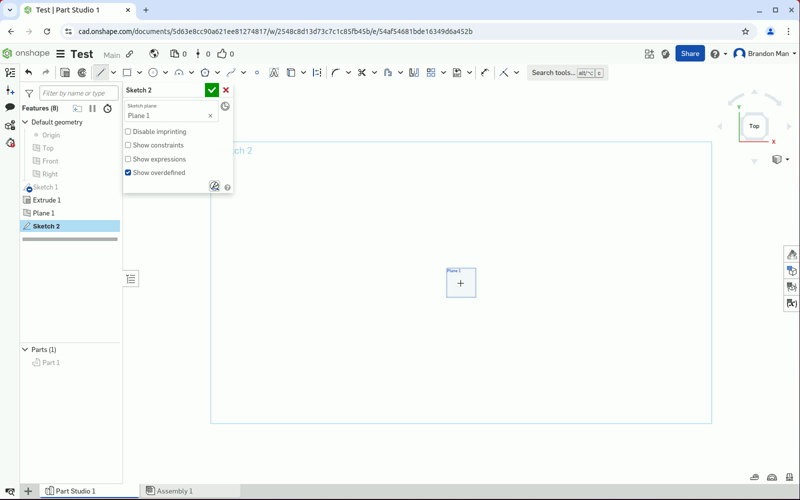
key_up(shift)
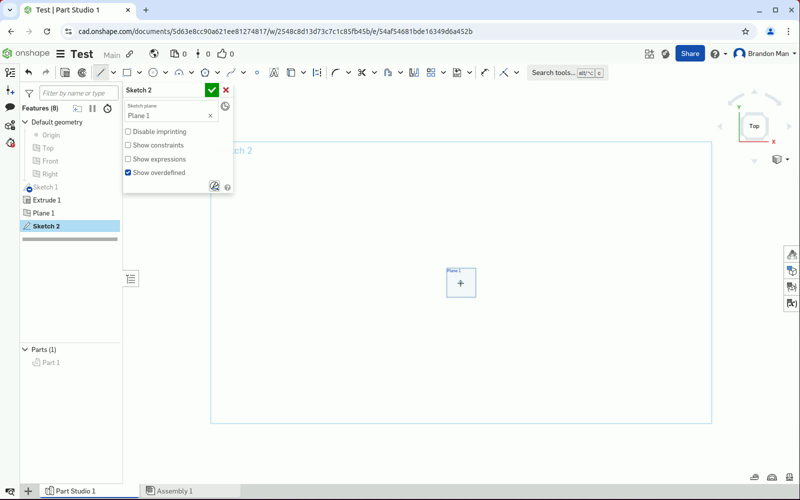
key_down(shift)
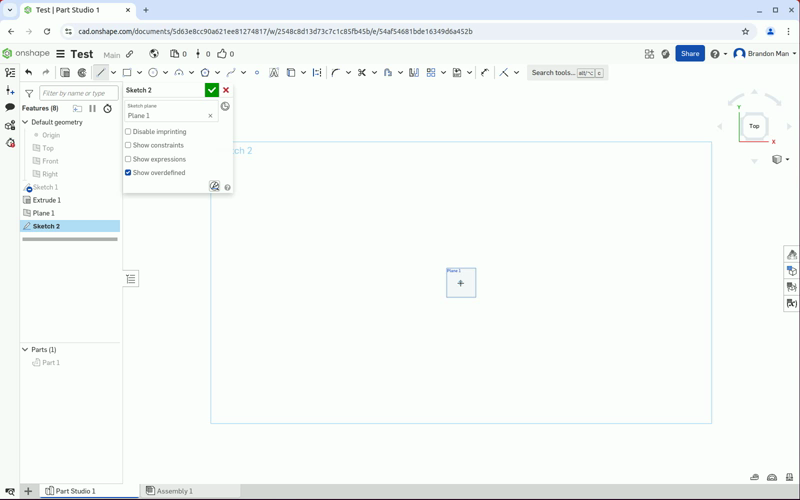
mouse_move(490, 282)
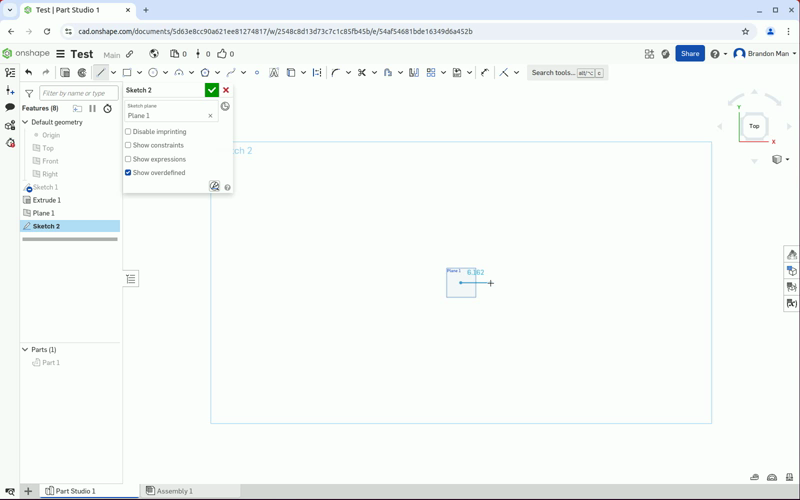
mouse_move(479, 282)
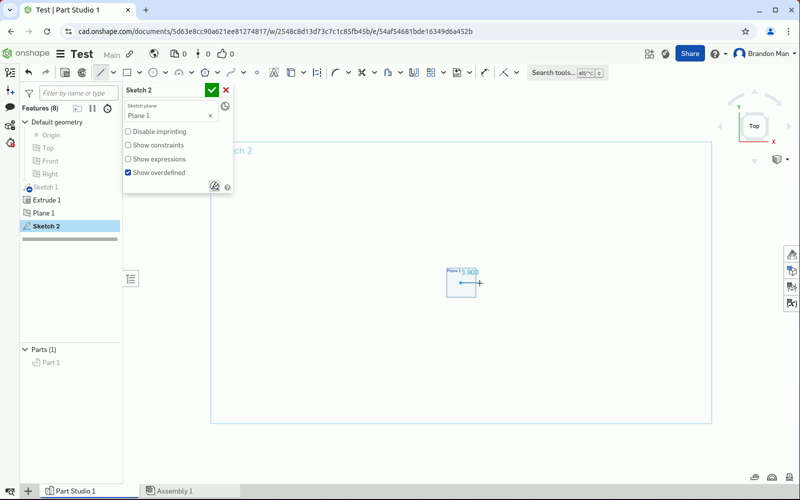
click(479, 282)
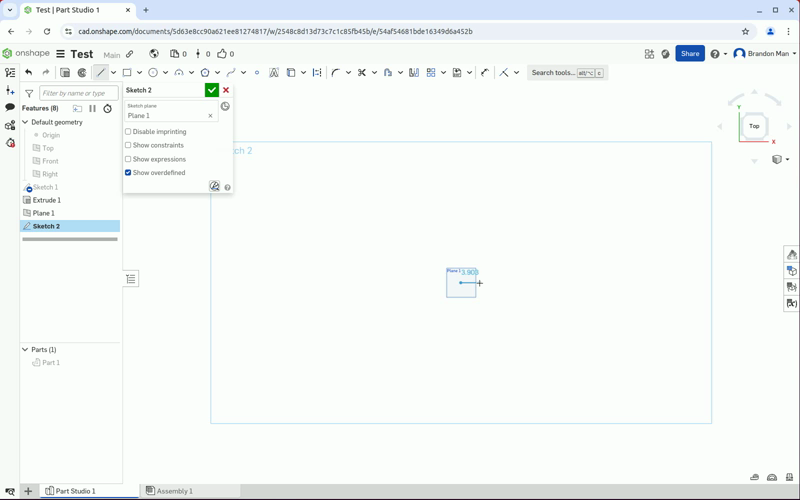
key_up(shift)
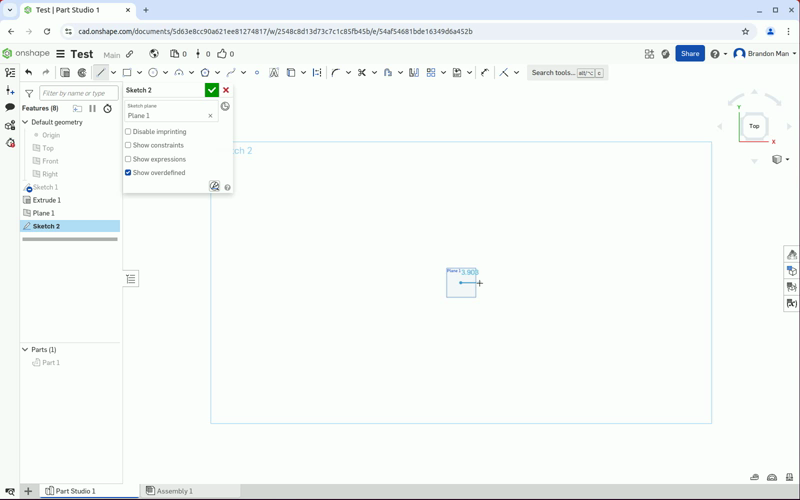
key_down(shift)
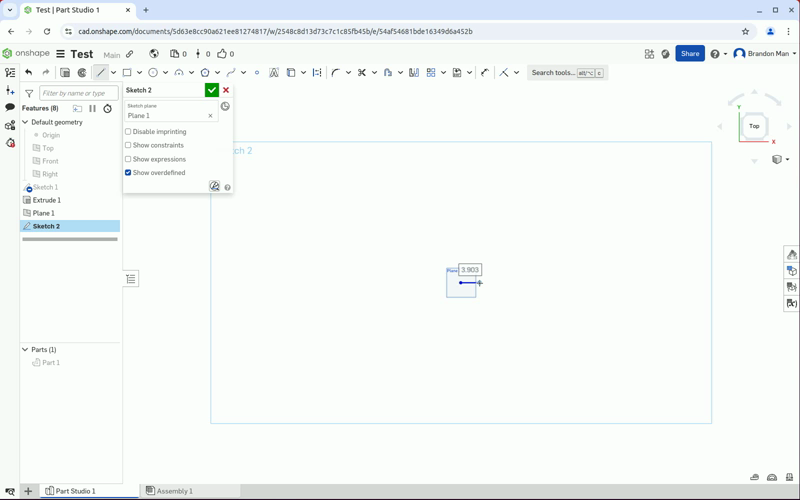
mouse_move(479, 207)
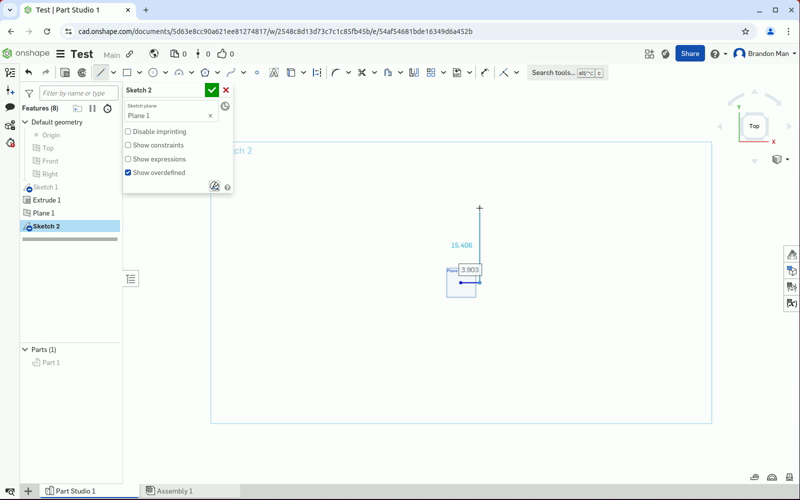
click(479, 207)
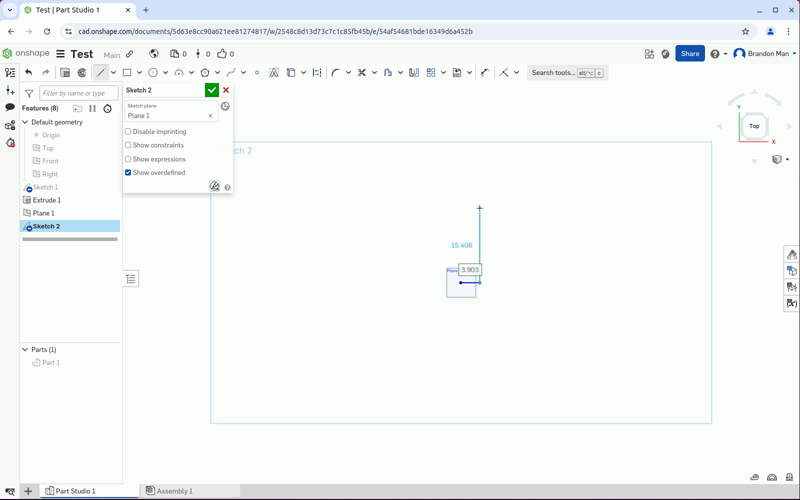
key_up(shift)
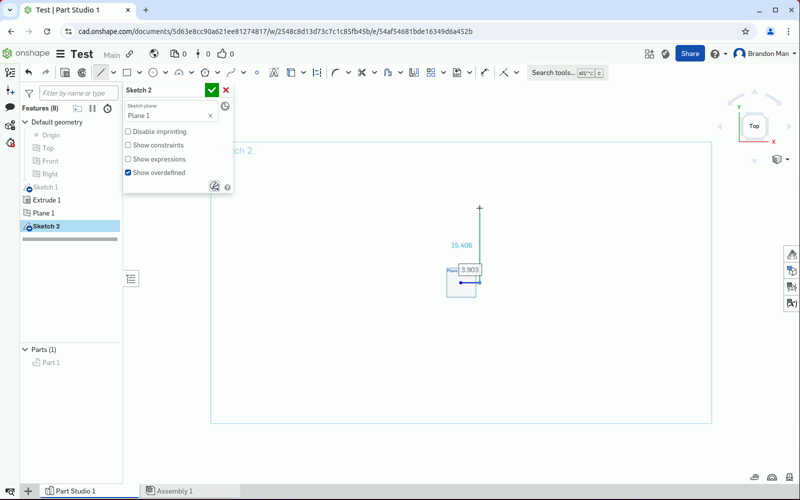
key_down(shift)
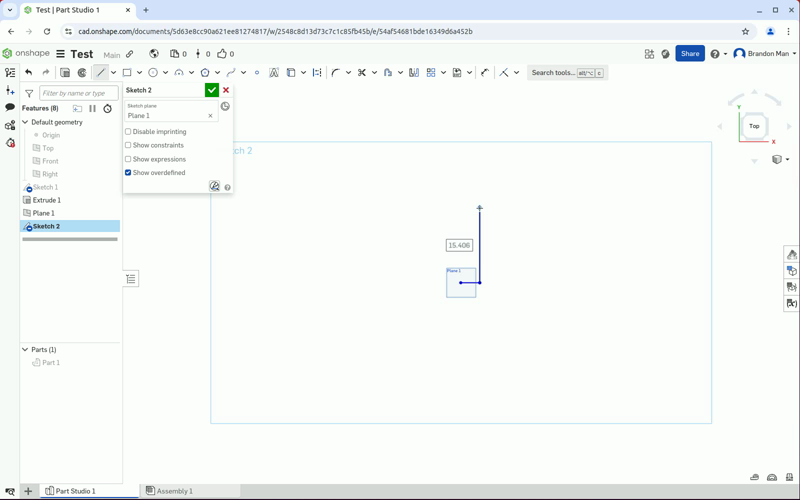
mouse_move(509, 207)
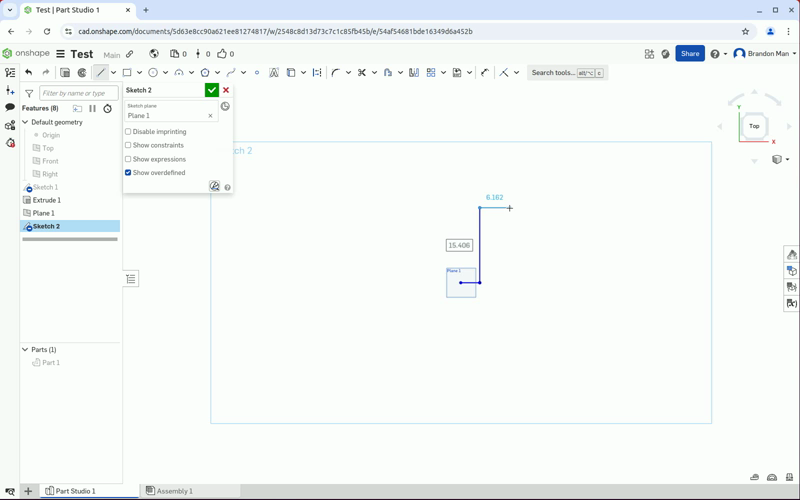
mouse_move(460, 207)
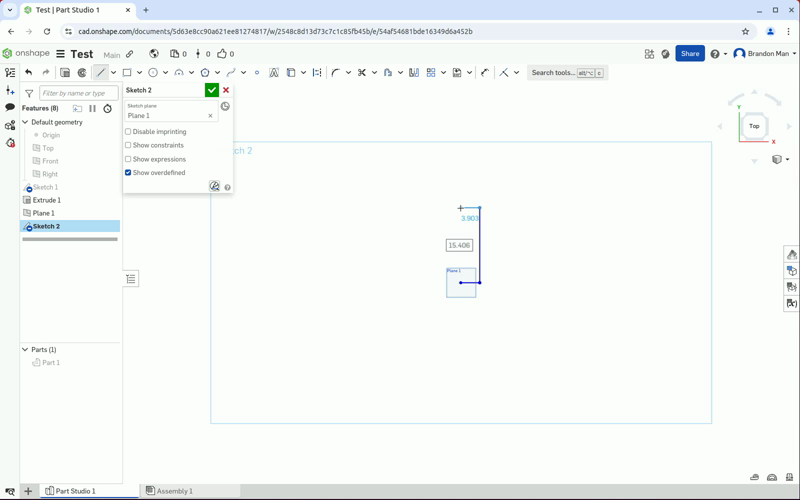
click(460, 207)
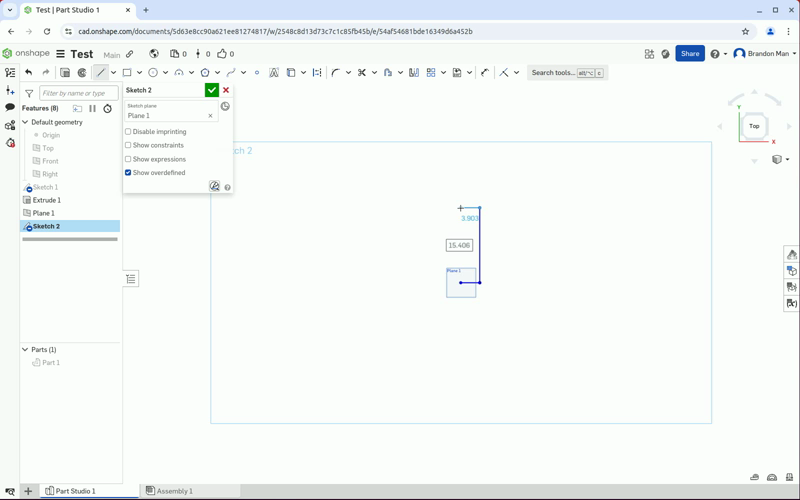
key_up(shift)
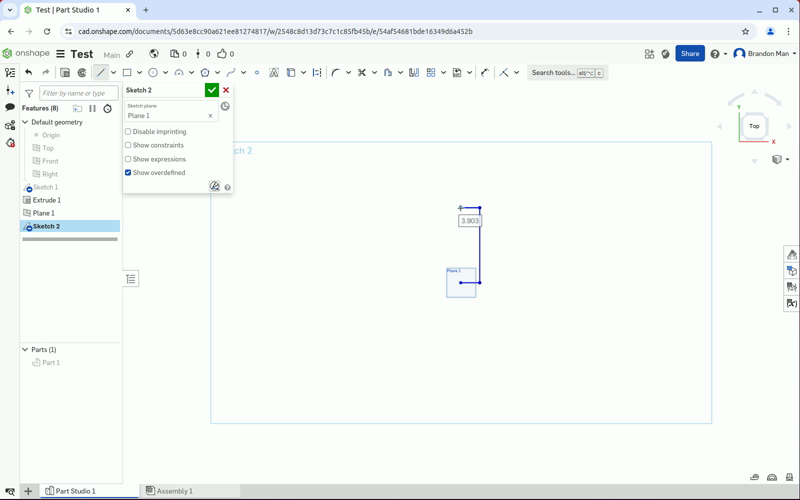
key_down(shift)
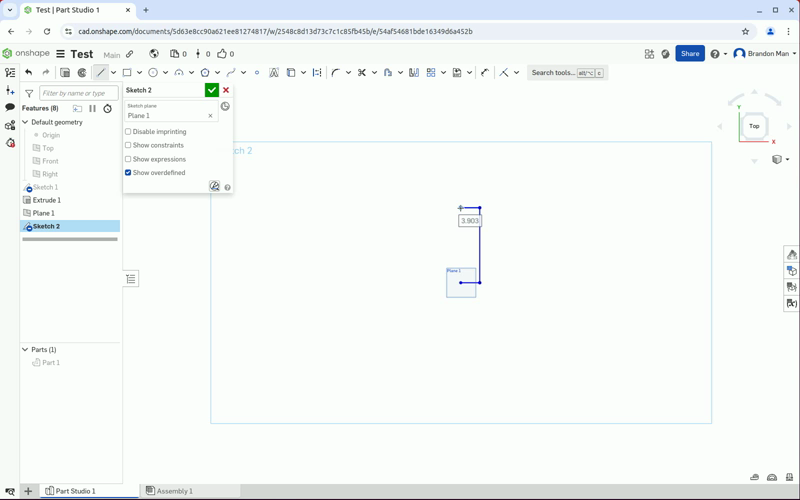
mouse_move(460, 282)
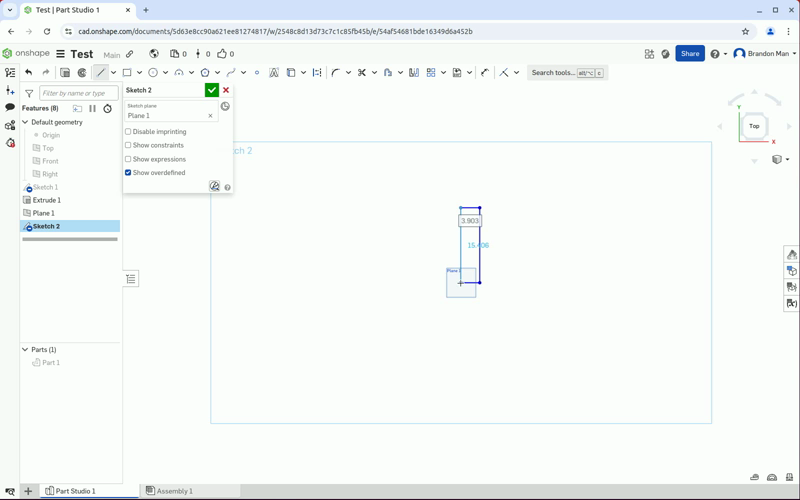
key_up(shift)
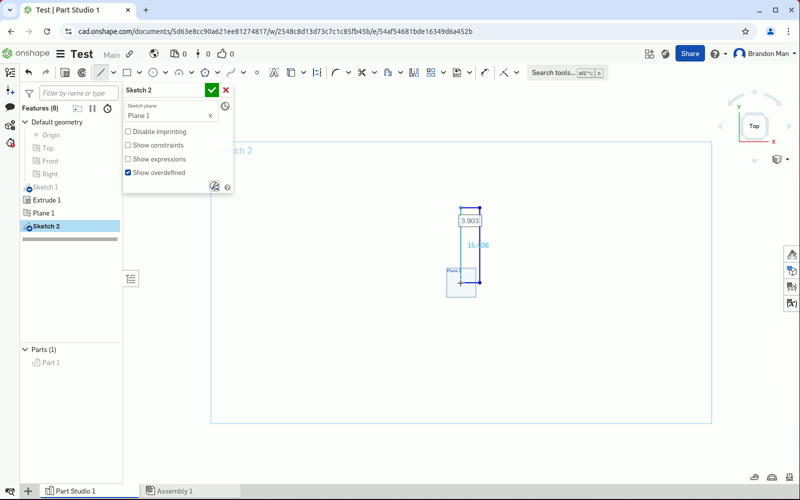
click(460, 282)
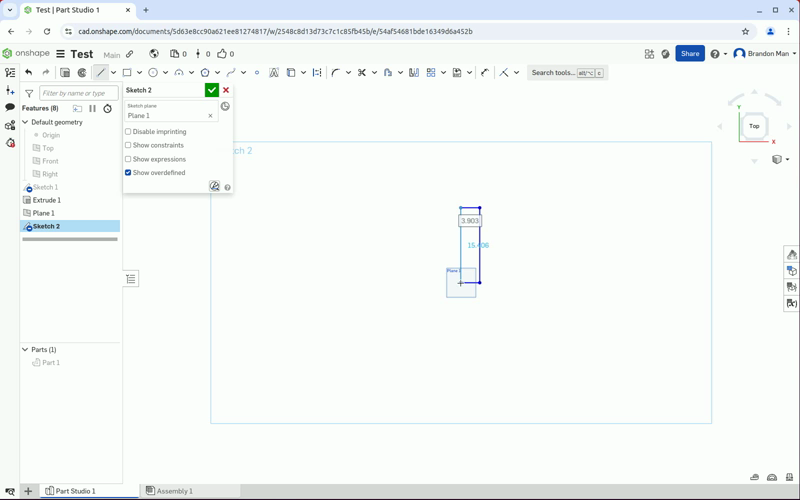
key(esc)
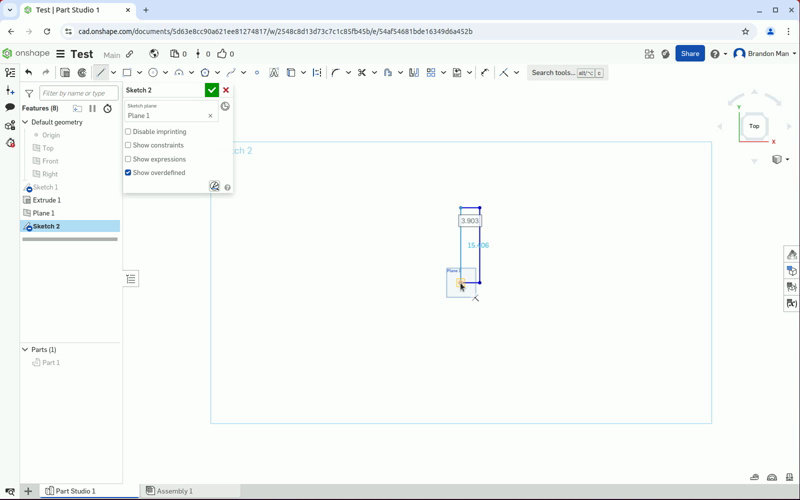
mouse_move(478, 265)
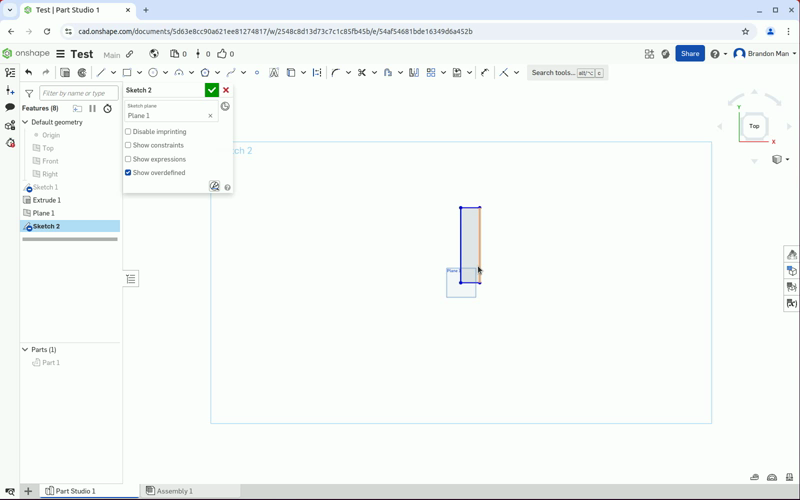
scroll(6)
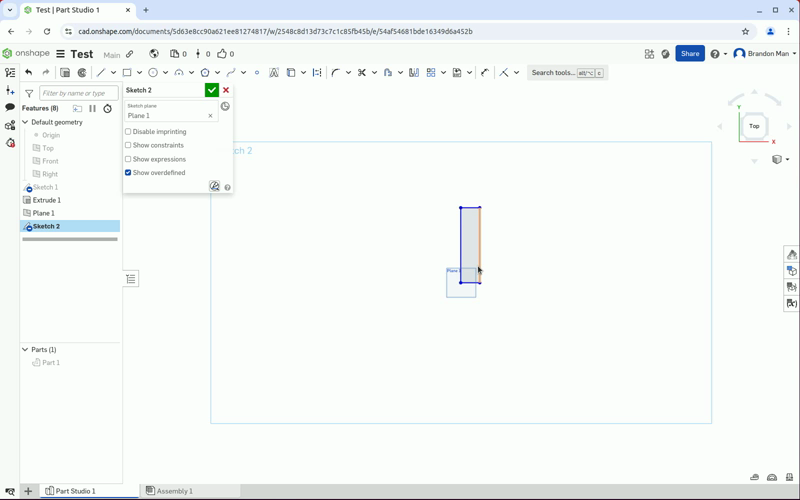
scroll(6)
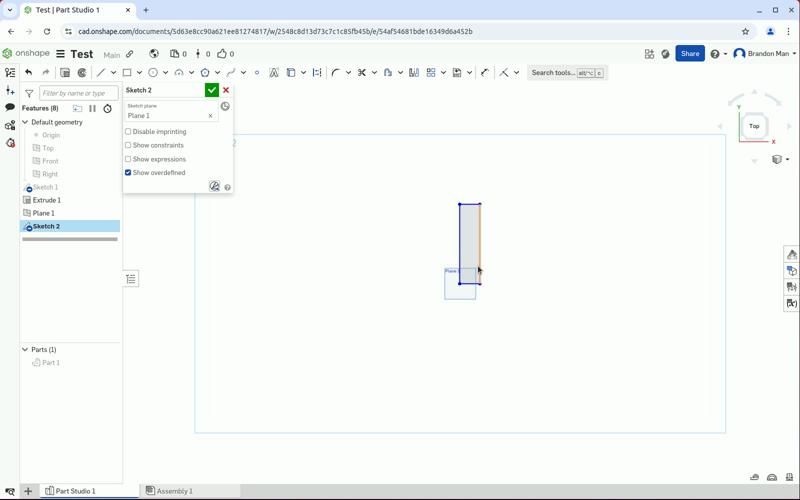
scroll(6)
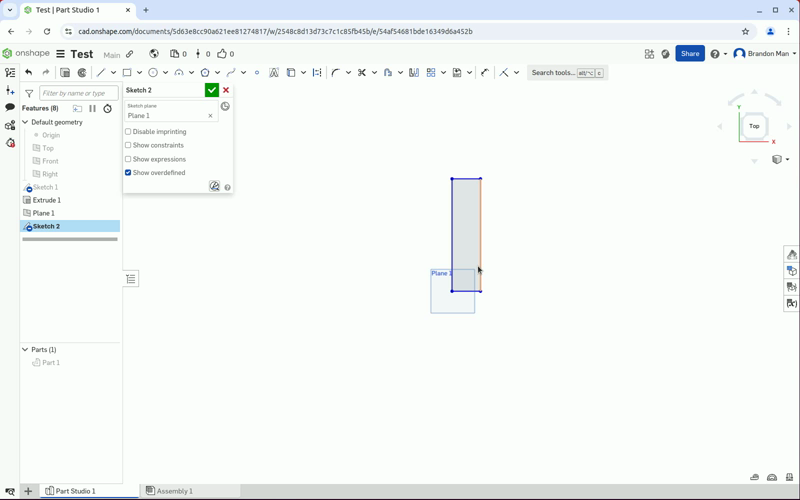
scroll(6)
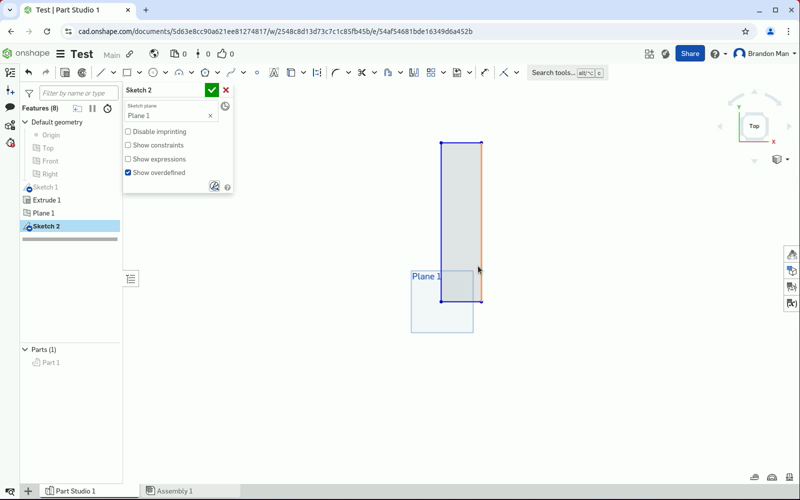
scroll(6)
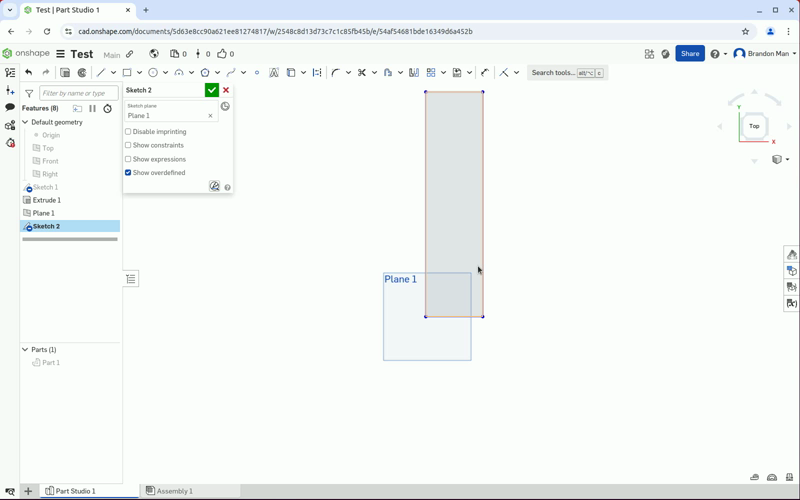
scroll(6)
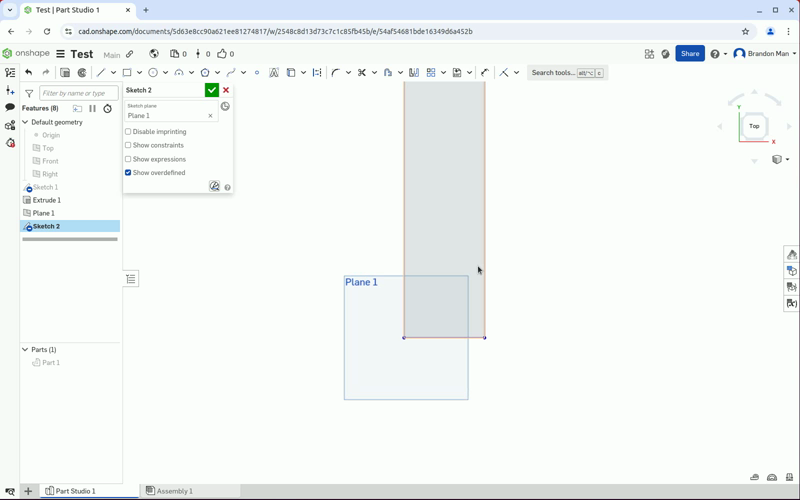
scroll(6)
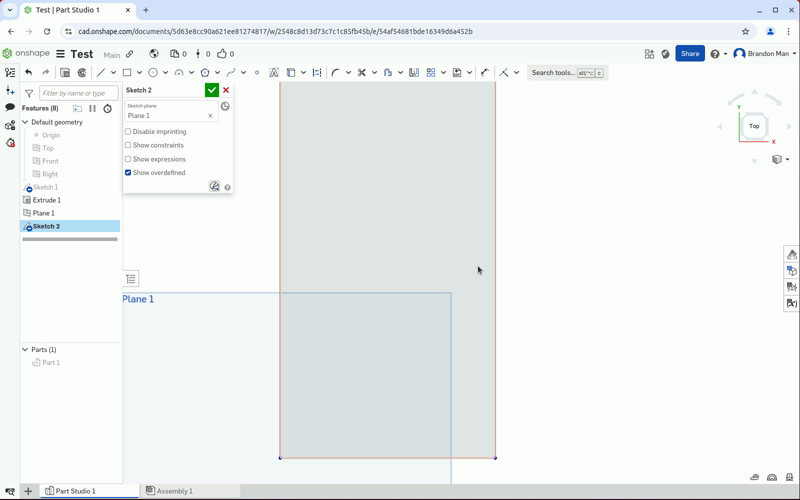
click(478, 265)
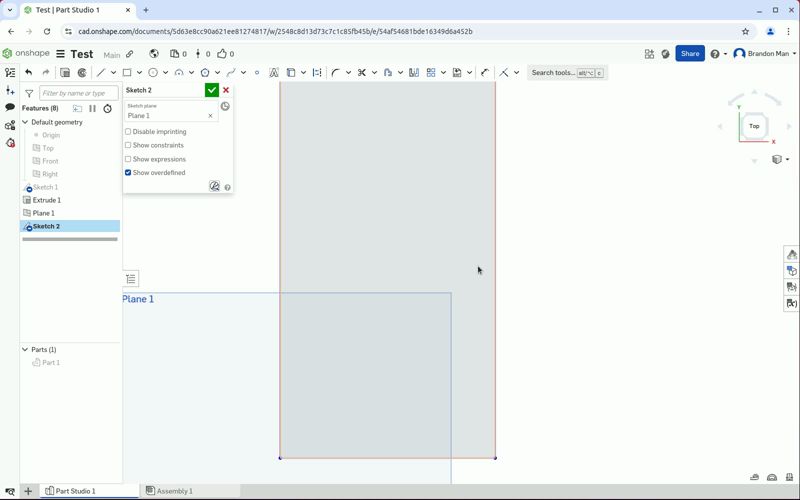
scroll(-6)
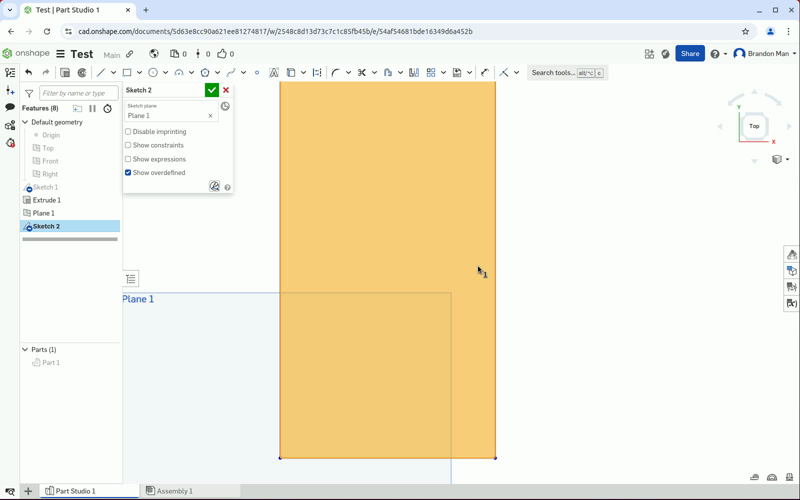
scroll(-6)
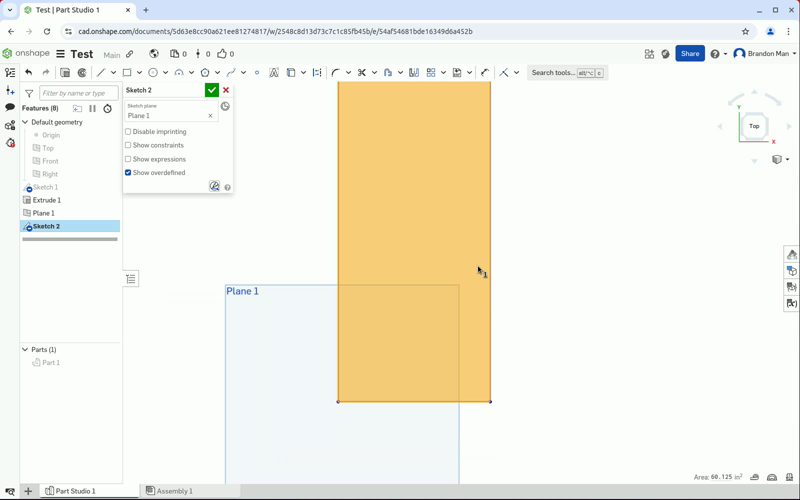
scroll(-6)
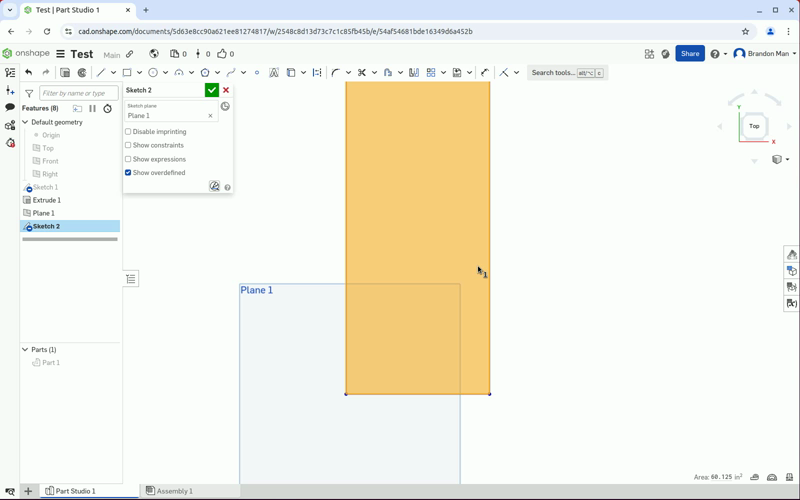
scroll(-6)
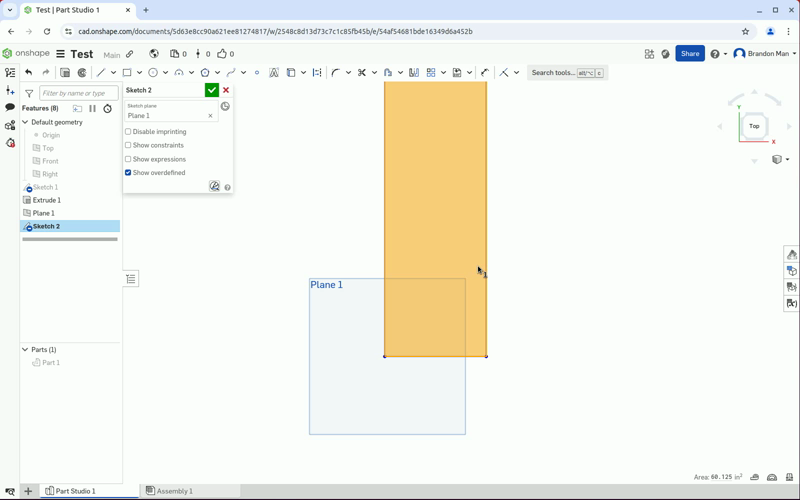
scroll(-6)
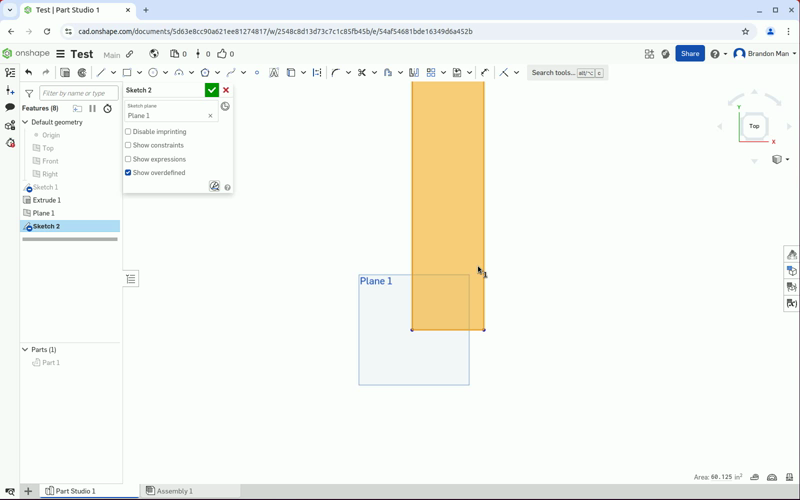
scroll(-6)
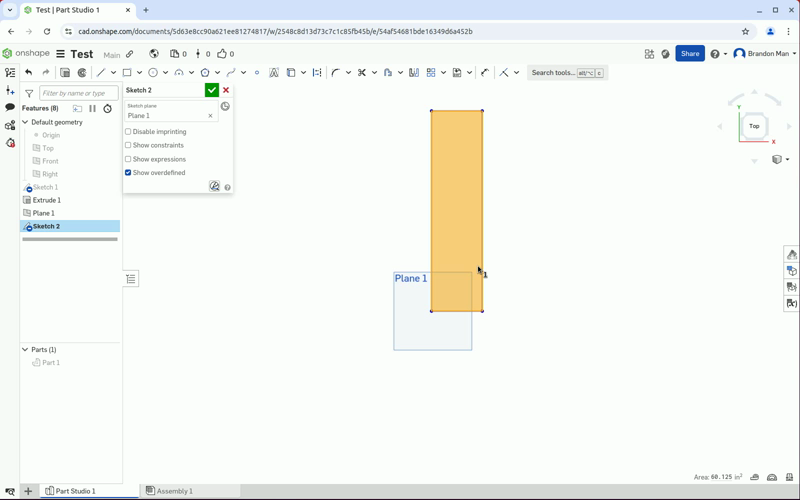
scroll(-6)
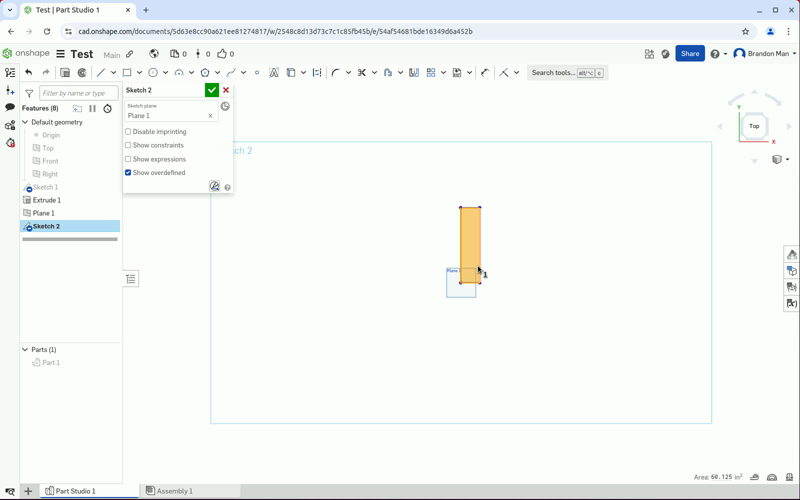
mouse_move(73, 352)
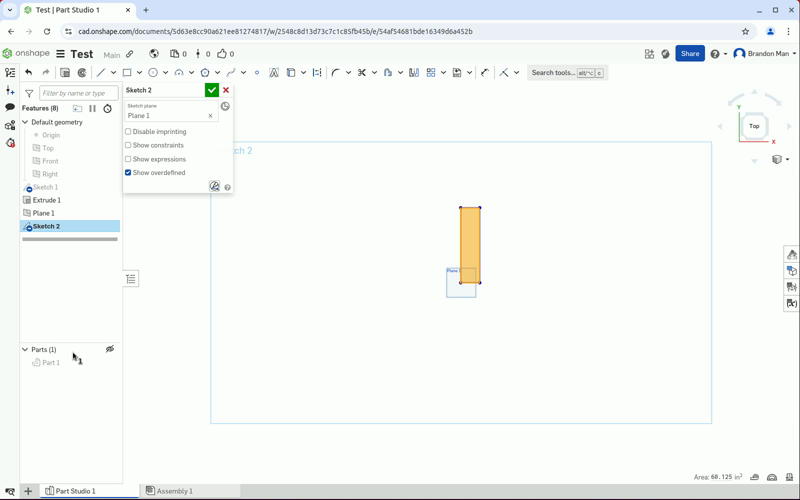
key(shift+y)
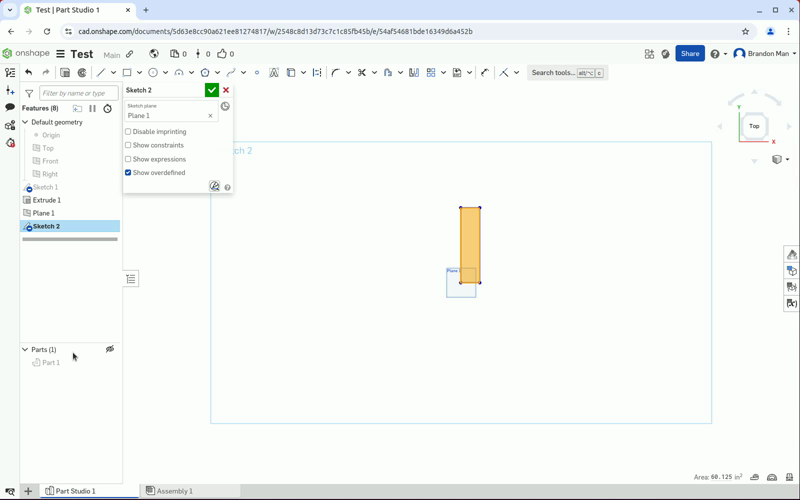
key(shift+e)
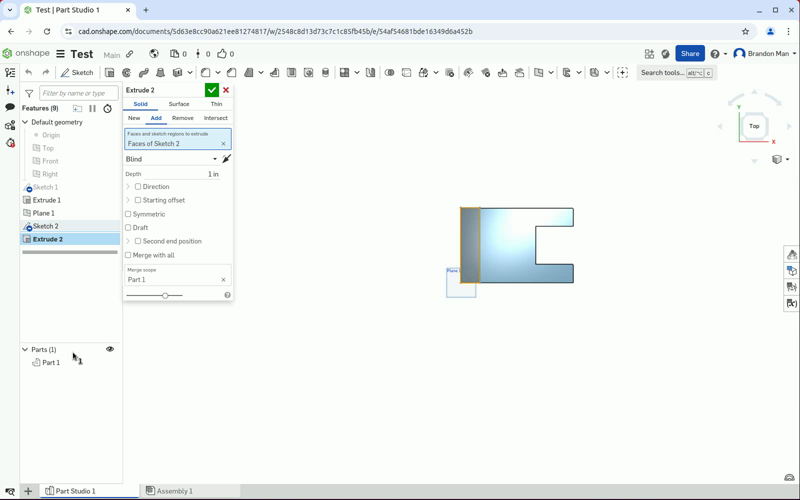
mouse_move(143, 106)
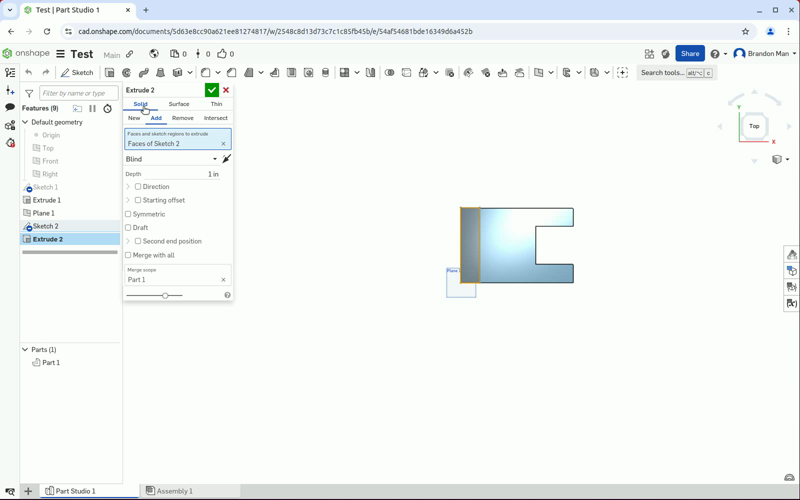
click(143, 106)
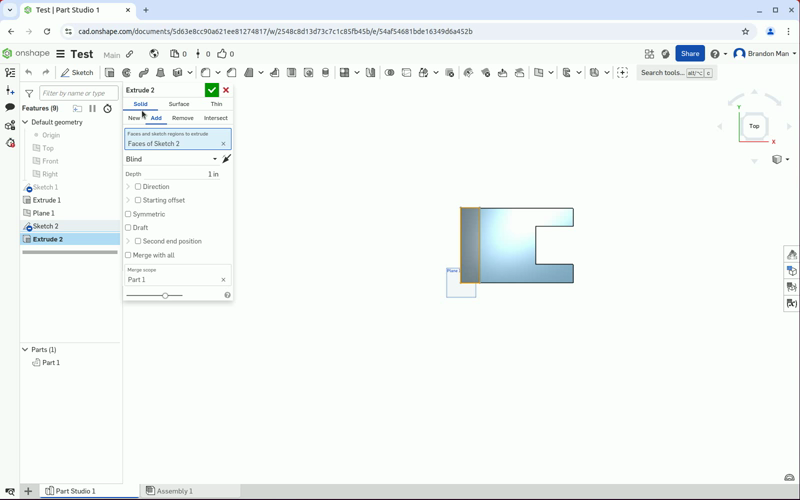
mouse_move(137, 120)
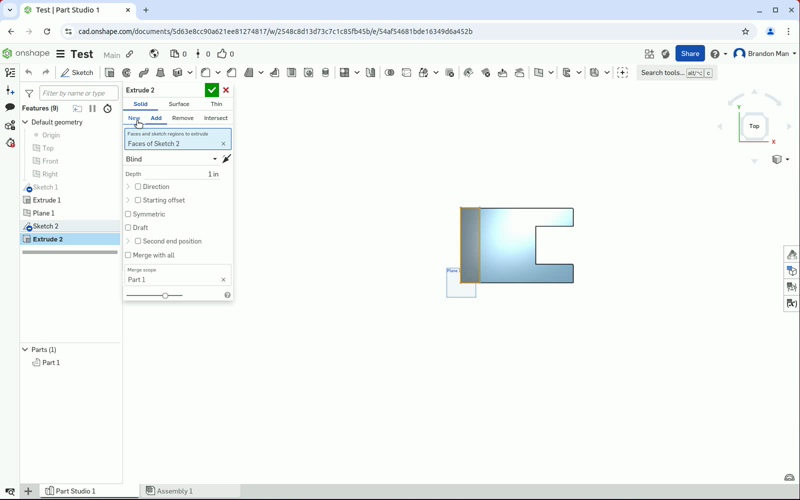
click(137, 120)
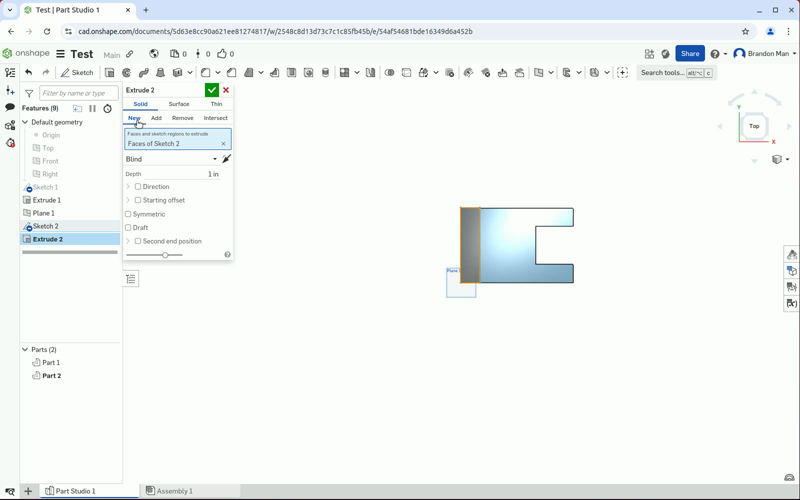
key(tab, 4)
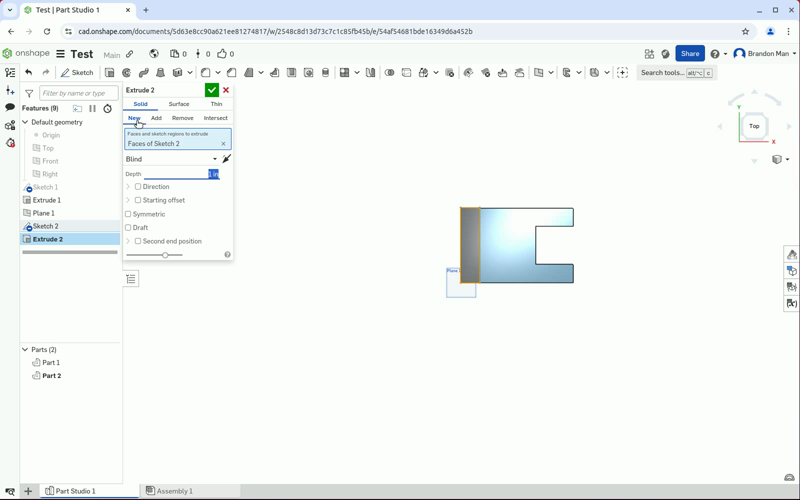
text(7.703)
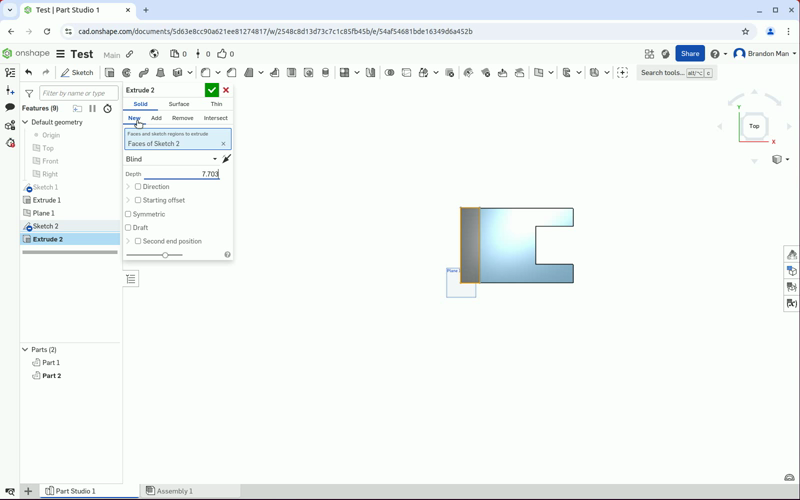
key(enter)
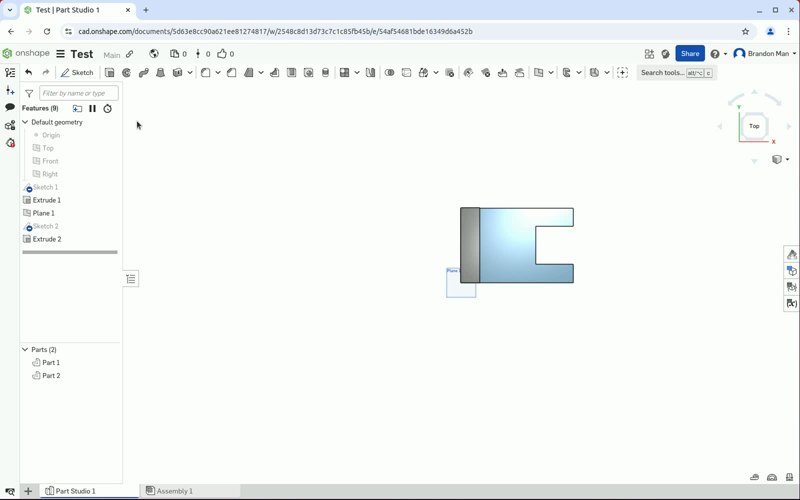
key(shift+h)
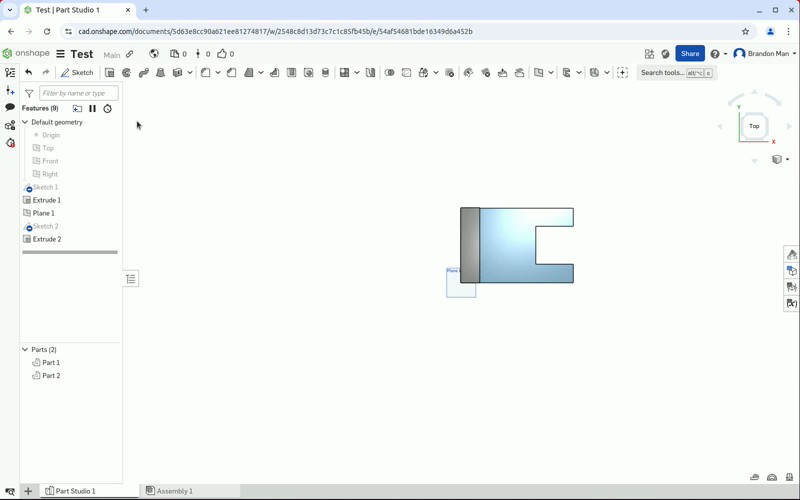
key(shift+h)
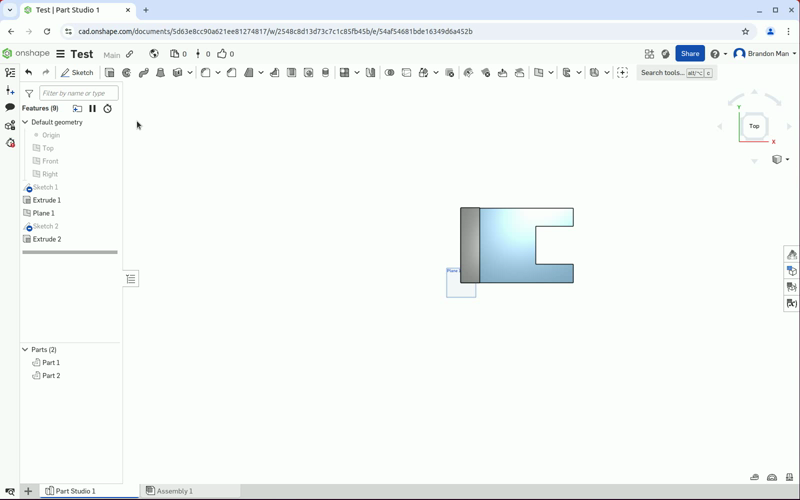
mouse_move(73, 189)
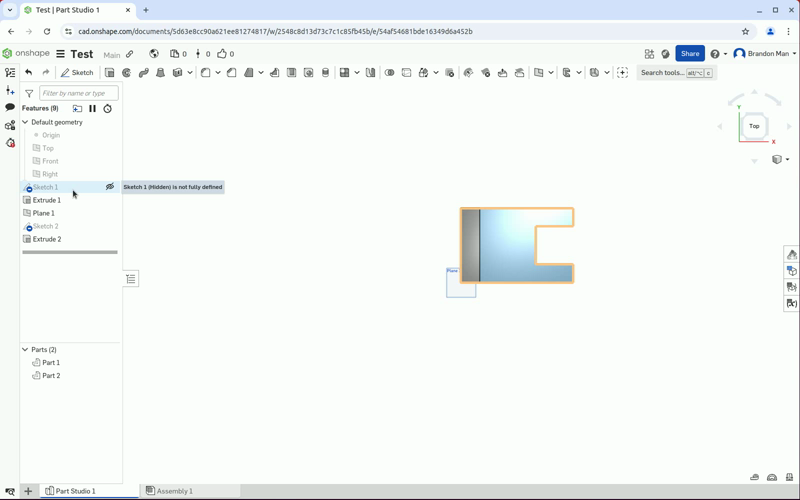
click(73, 189)
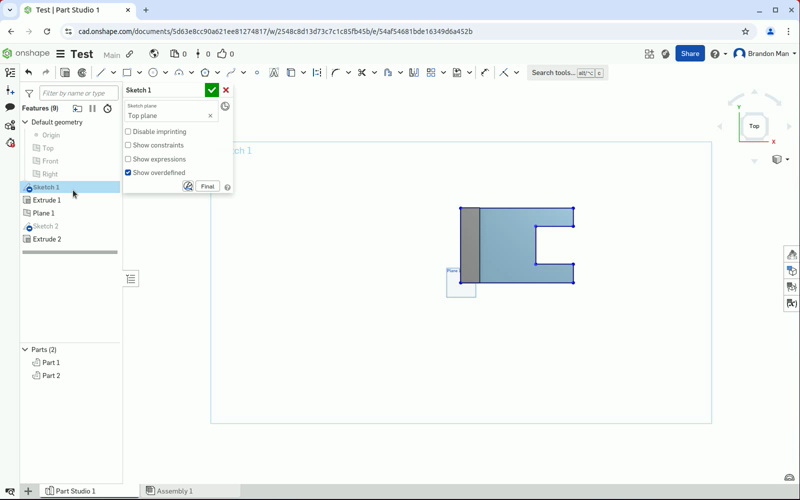
mouse_move(229, 92)
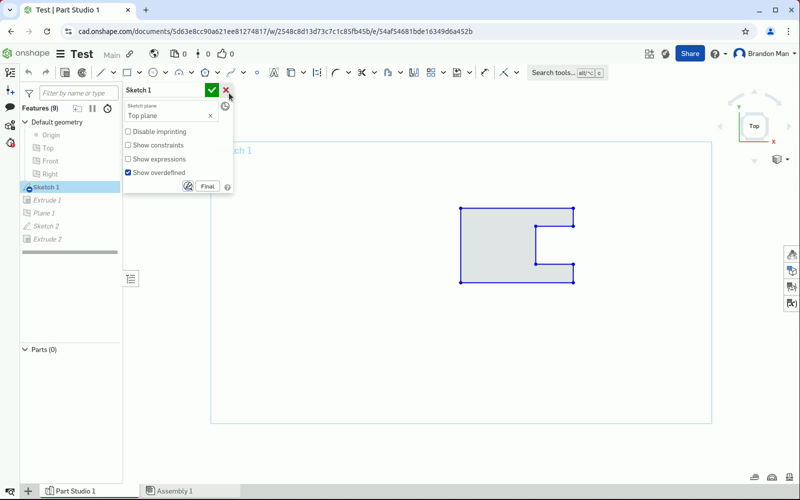
click(229, 92)
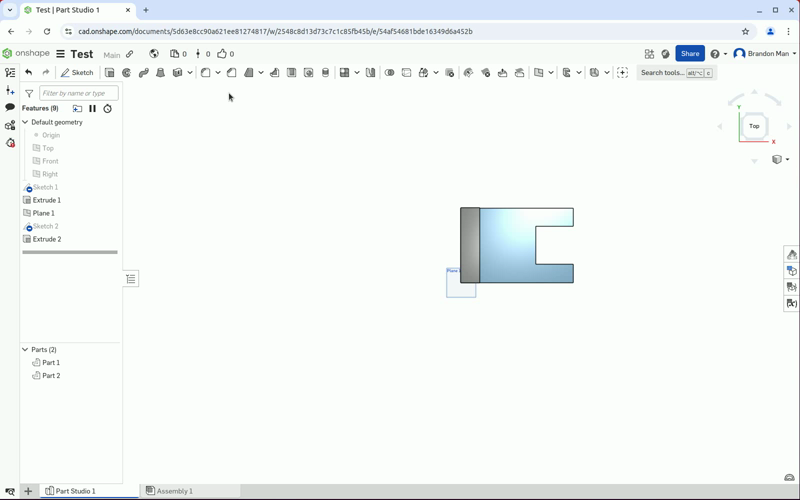
mouse_move(73, 352)
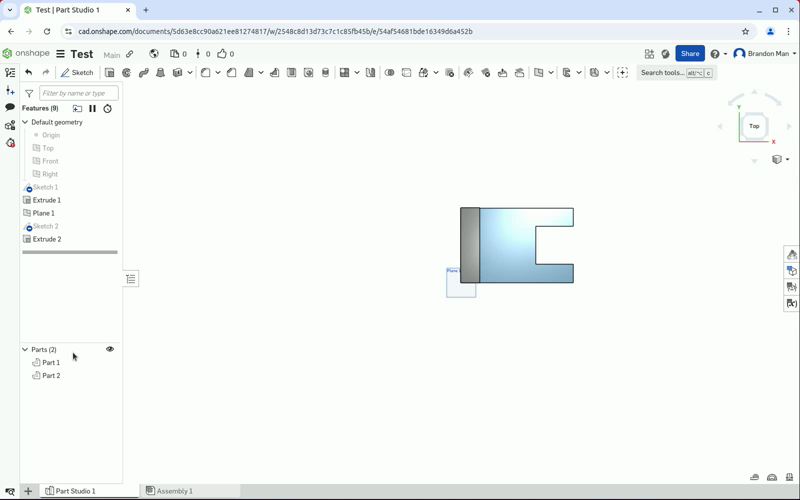
key(y)
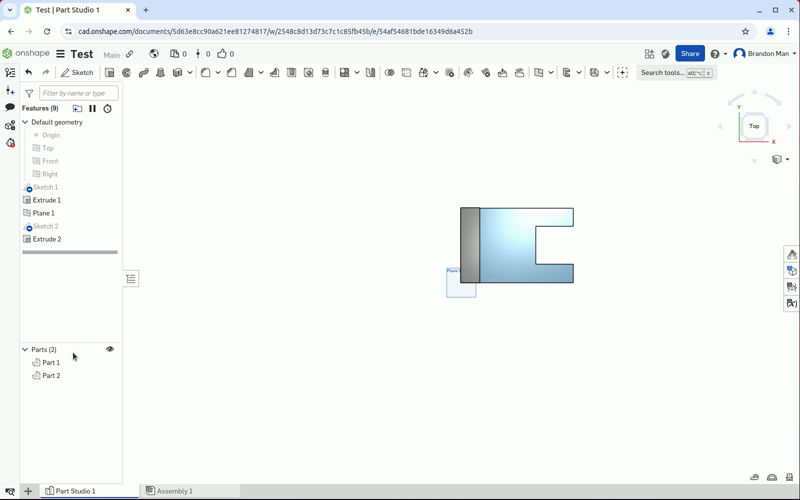
key(shift+p)
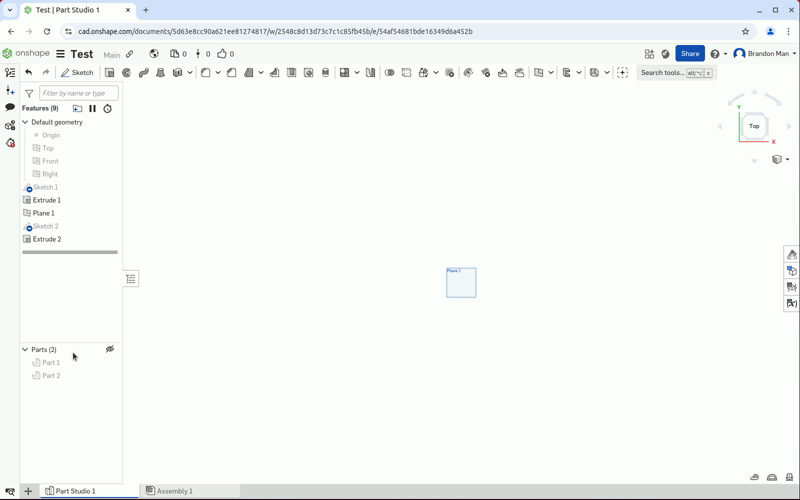
key(space)
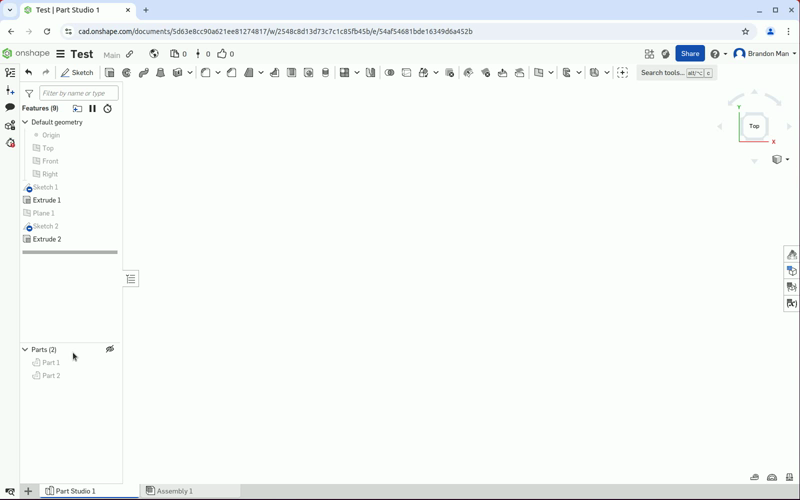
key_down(shift)
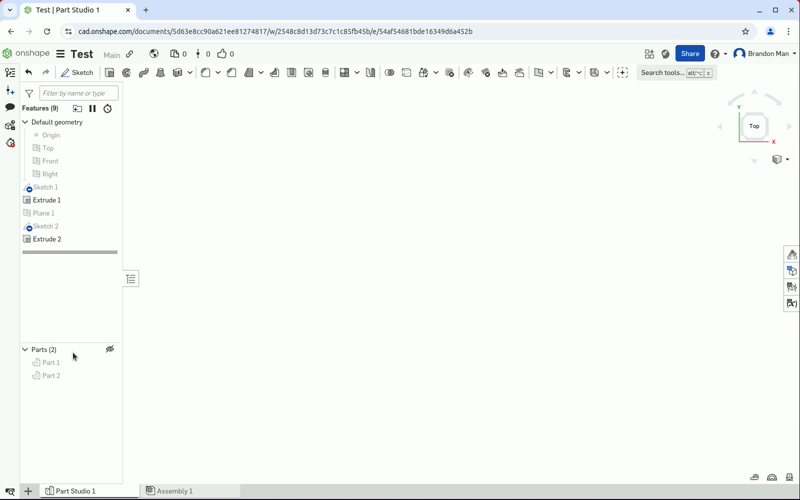
key(up)
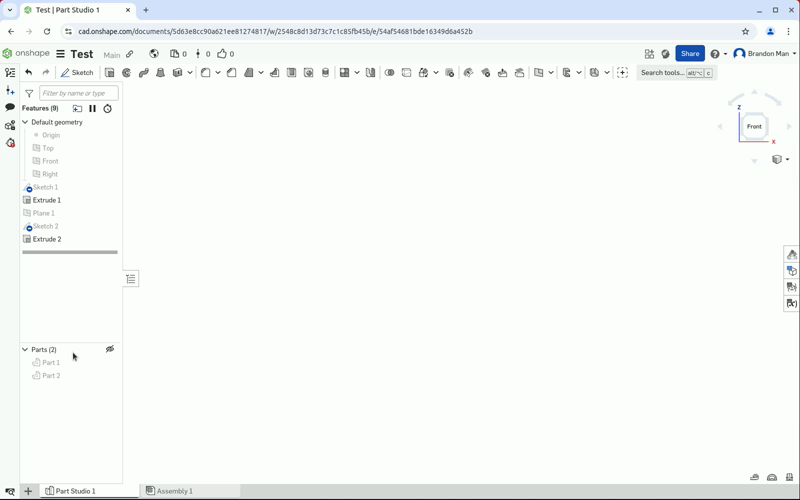
key_up(shift)
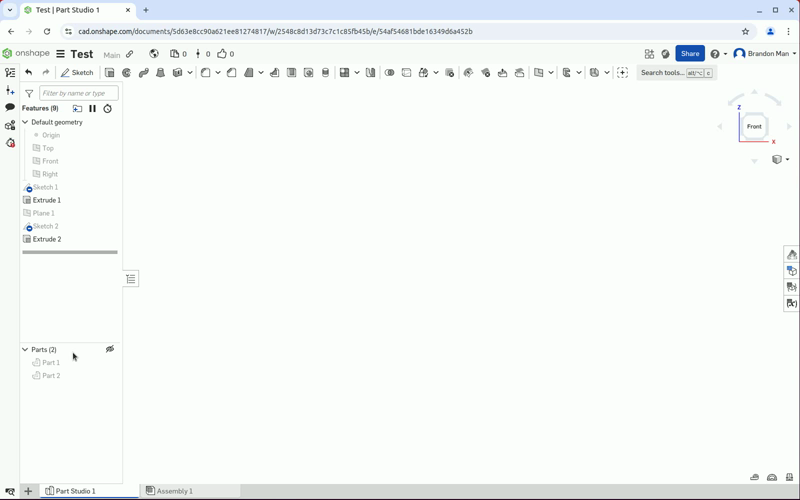
key(space)
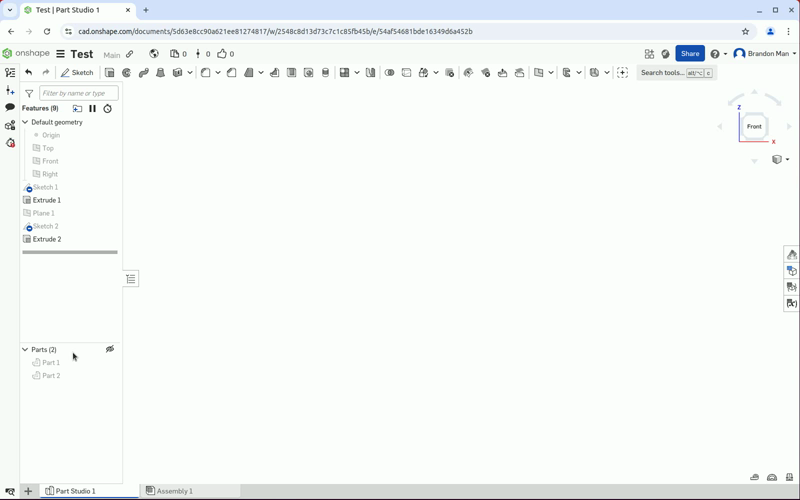
key_down(shift)
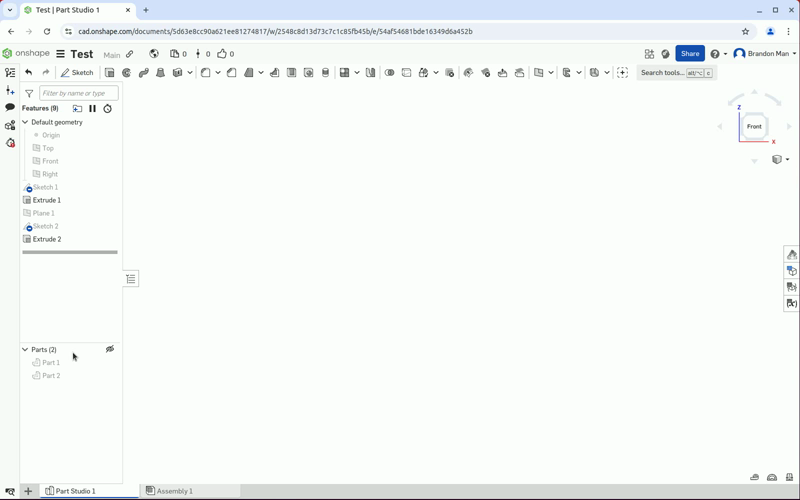
key(left)
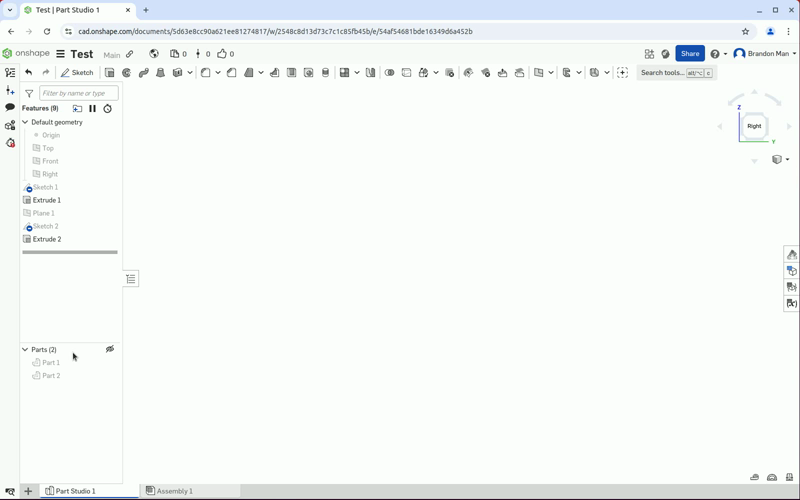
key_up(shift)
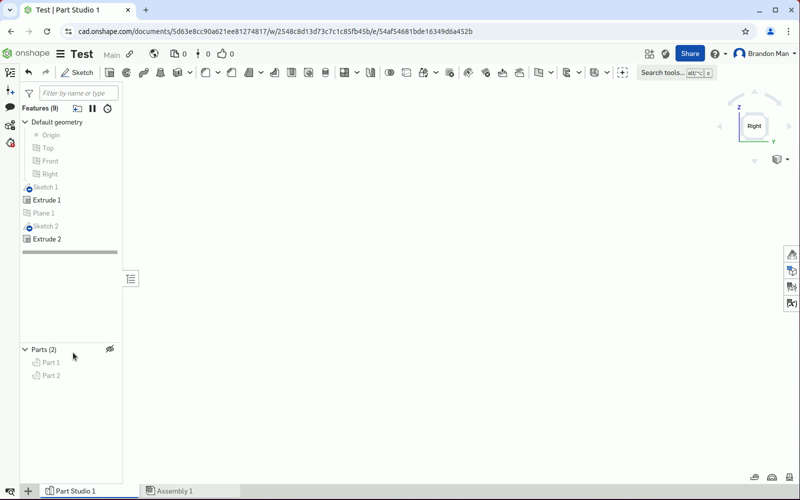
mouse_move(73, 352)
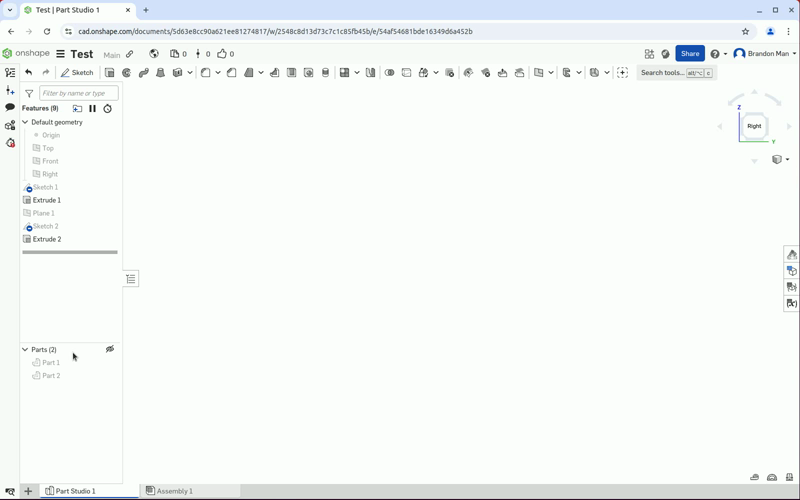
key(shift+y)
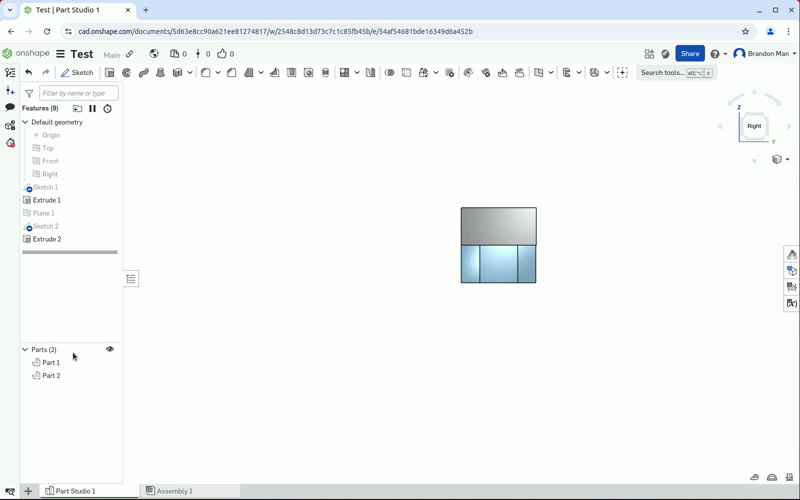
mouse_move(541, 75)
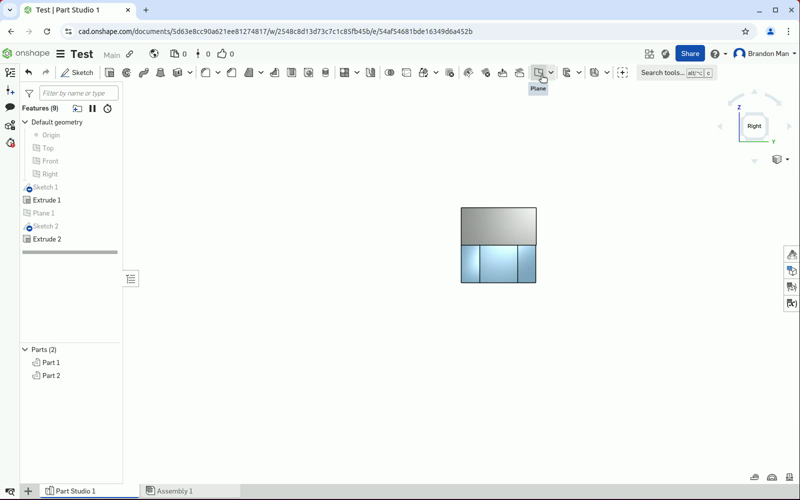
click(541, 75)
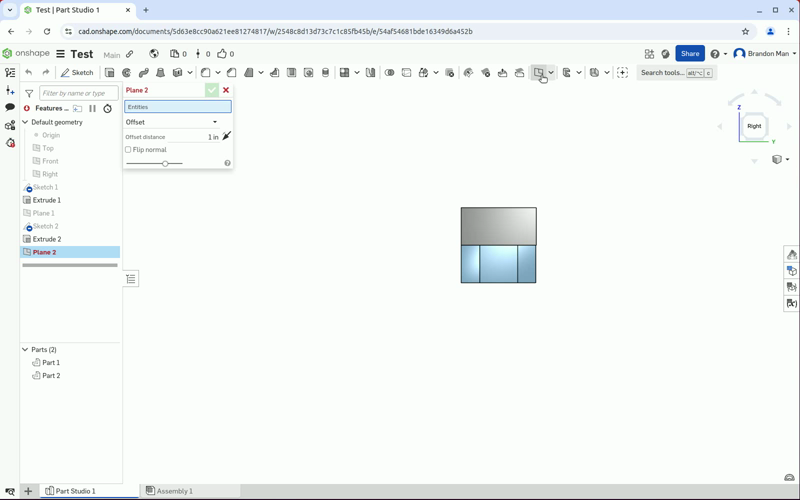
mouse_move(73, 176)
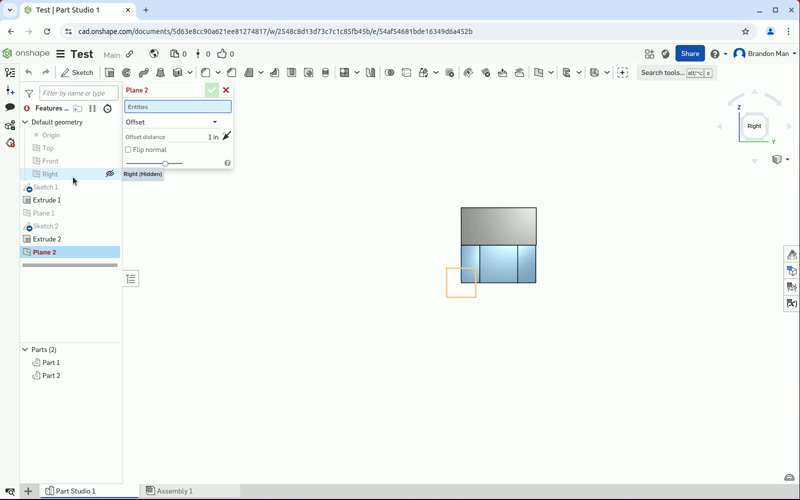
click(73, 176)
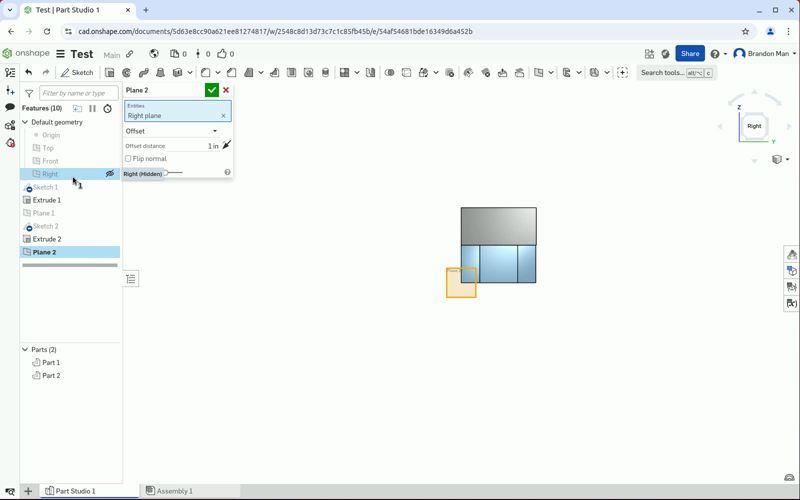
key(tab, 2)
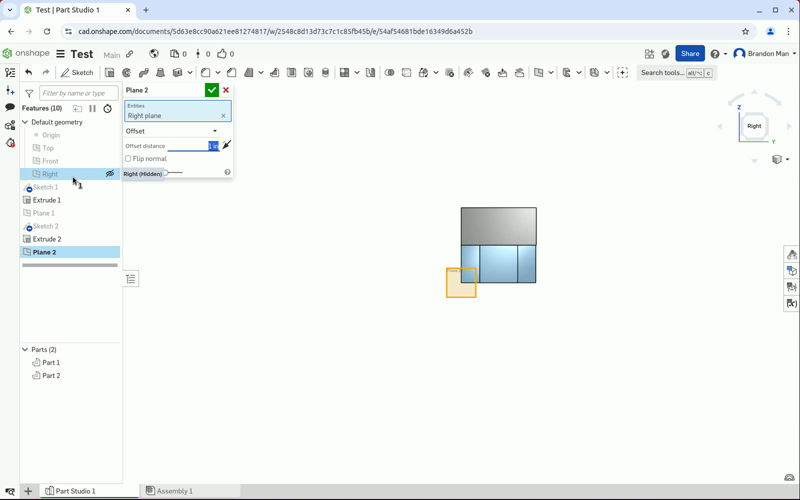
text(3.851)
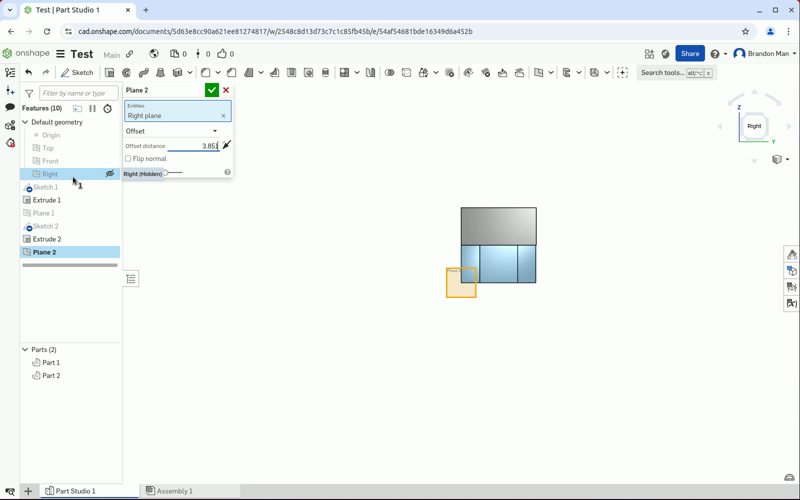
key(enter, 2)
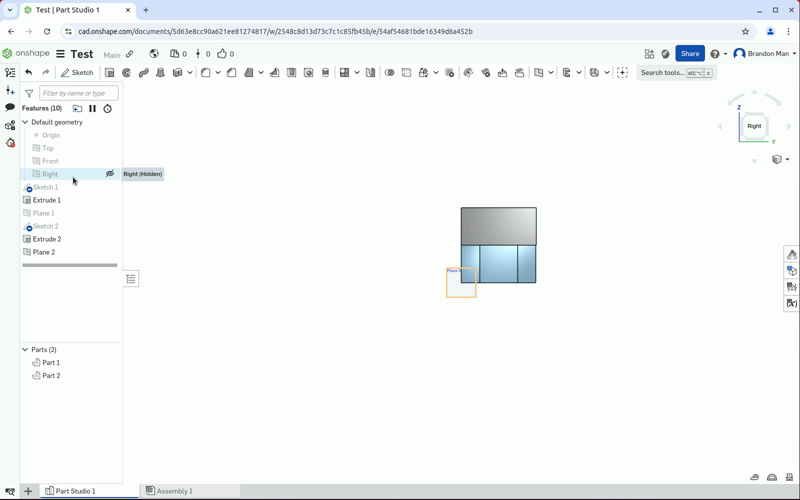
key(shift+s)
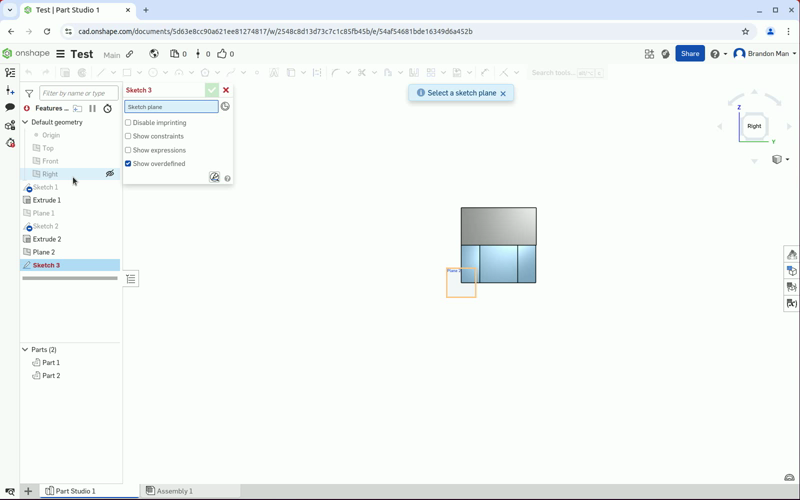
mouse_move(73, 254)
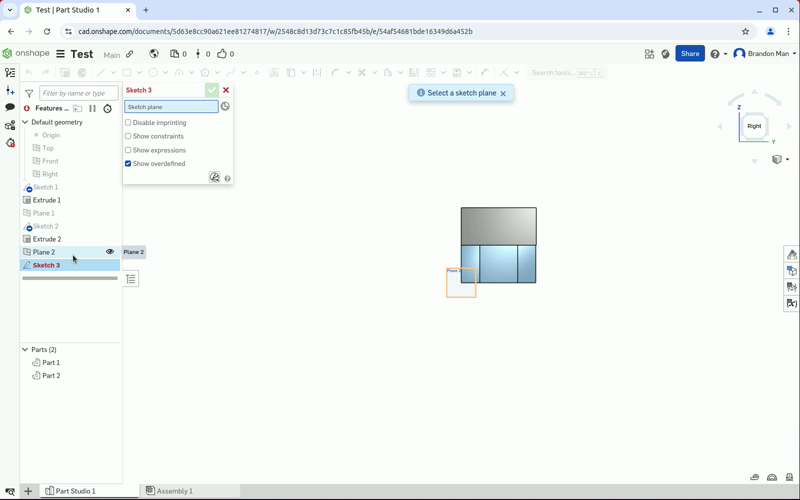
click(73, 254)
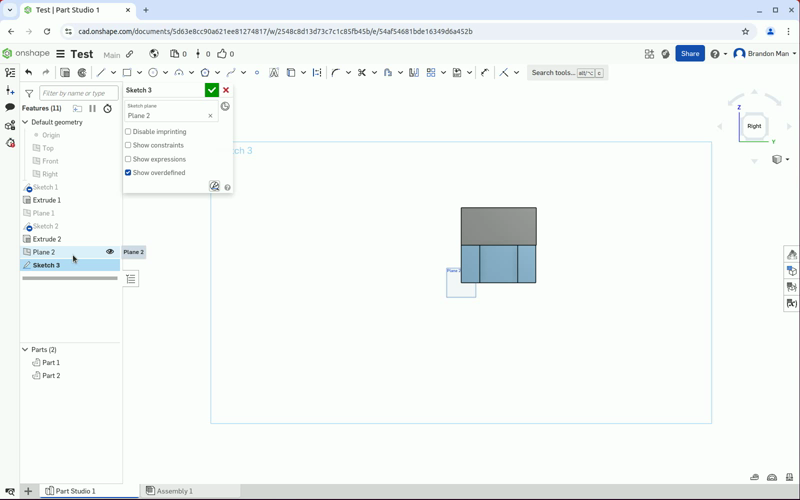
mouse_move(73, 352)
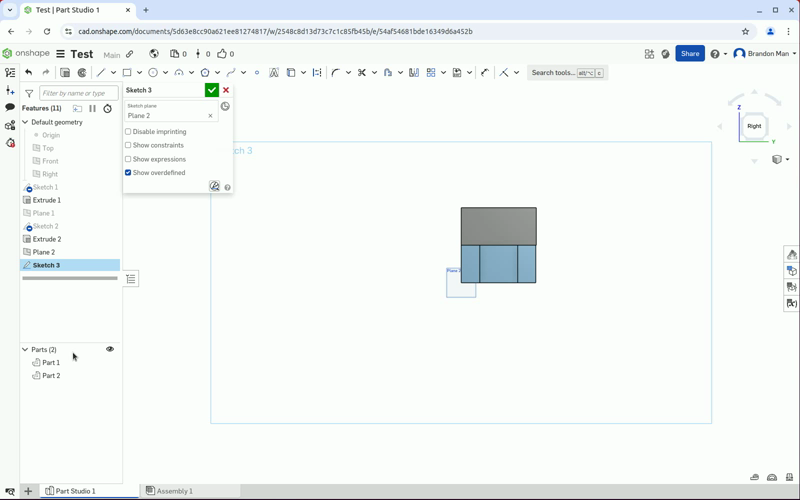
key(y)
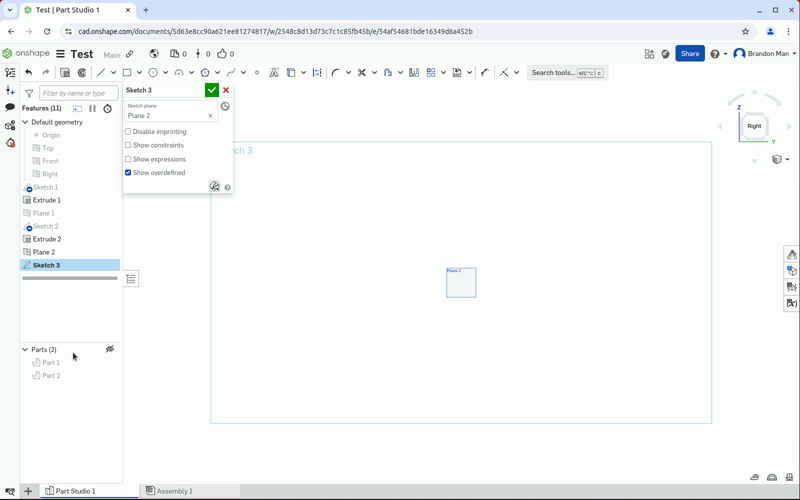
key(l)
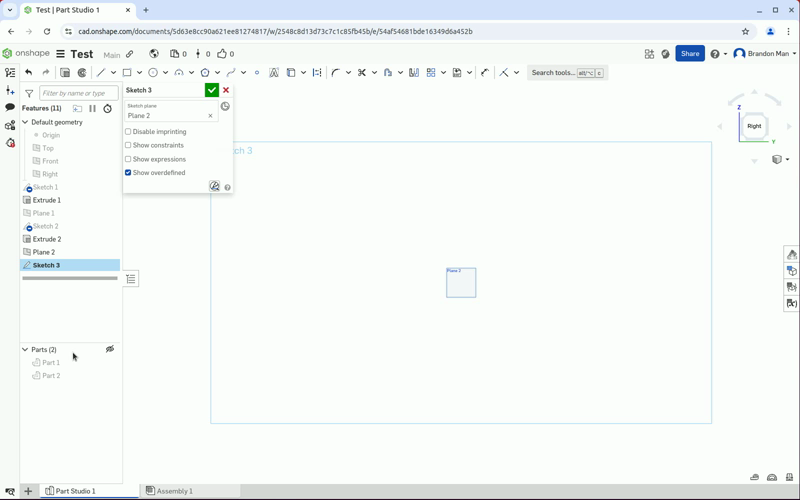
key_down(shift)
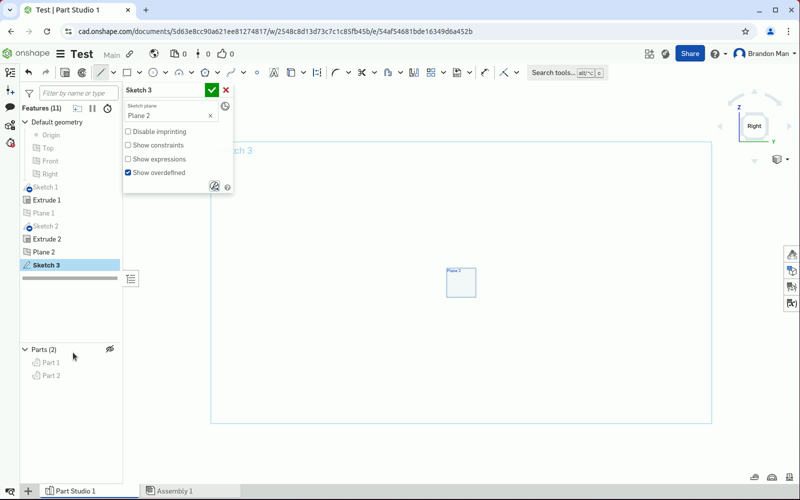
mouse_move(479, 226)
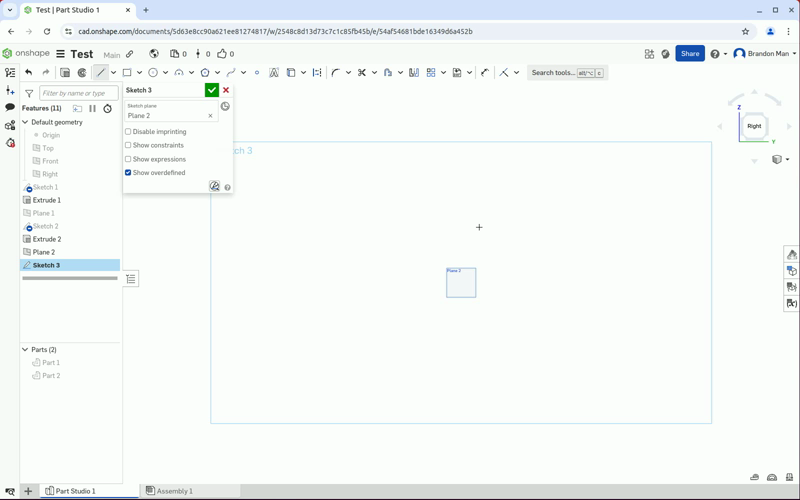
click(479, 226)
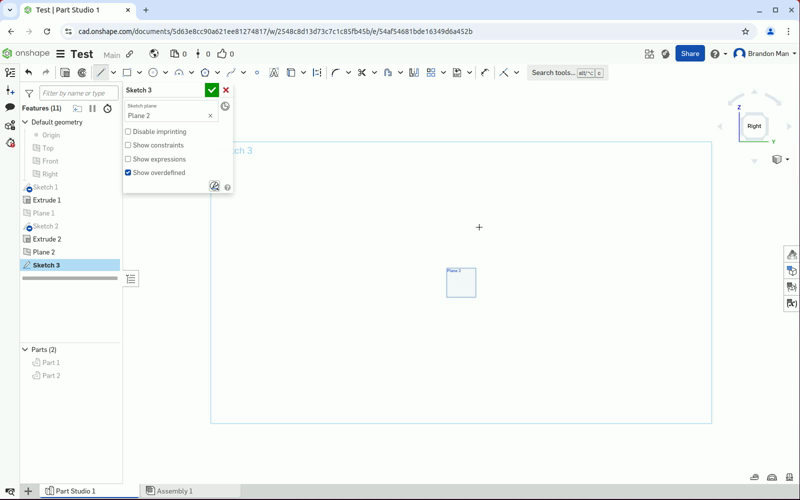
key_up(shift)
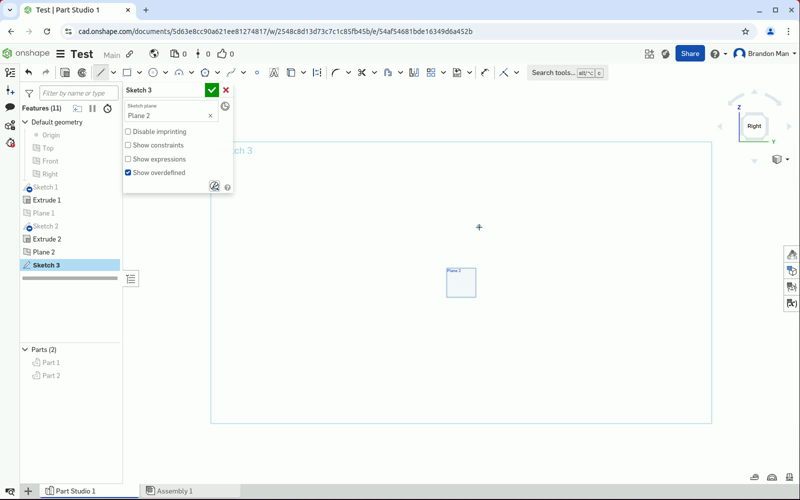
key_down(shift)
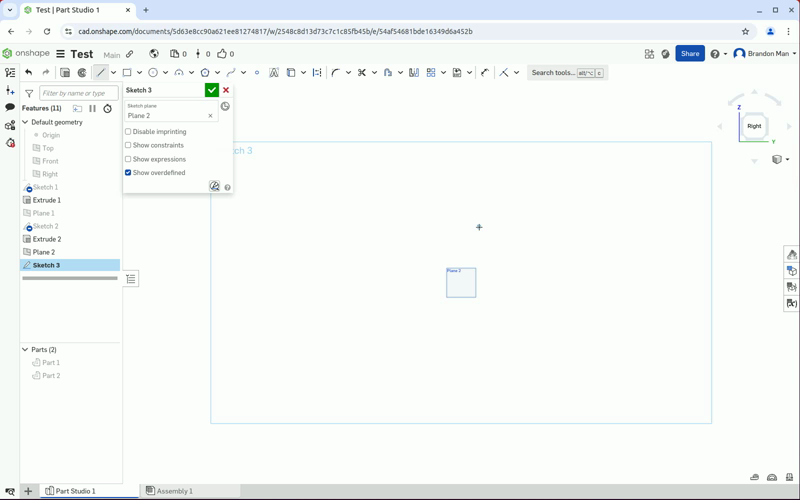
mouse_move(509, 226)
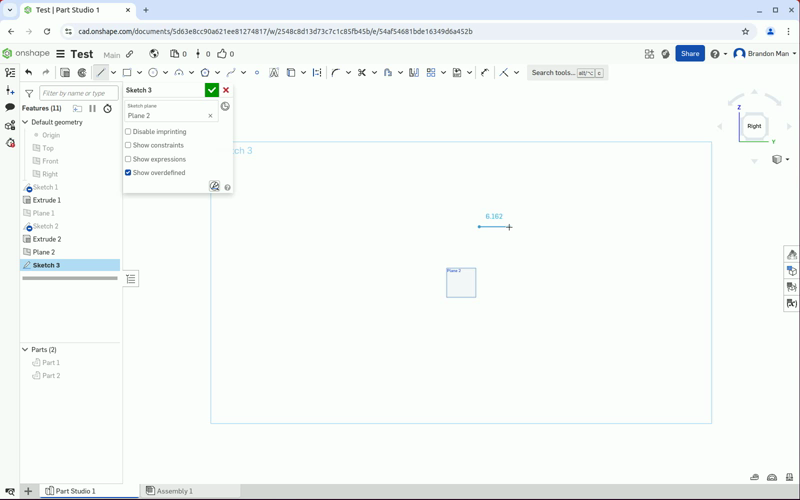
mouse_move(517, 226)
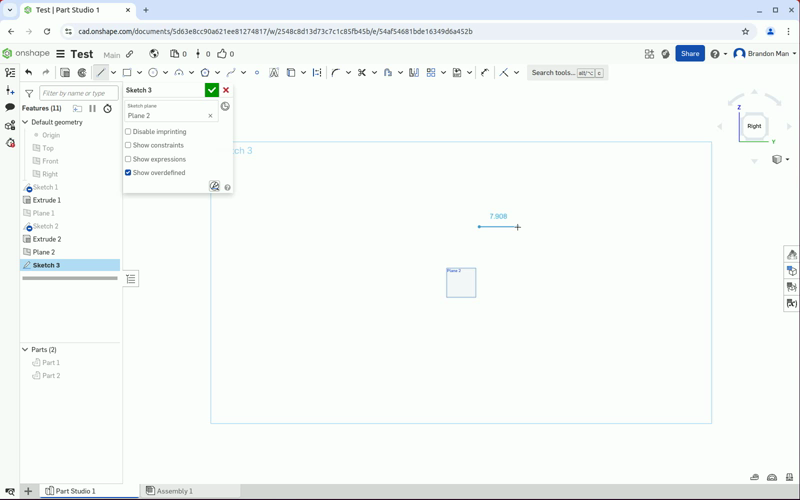
click(517, 226)
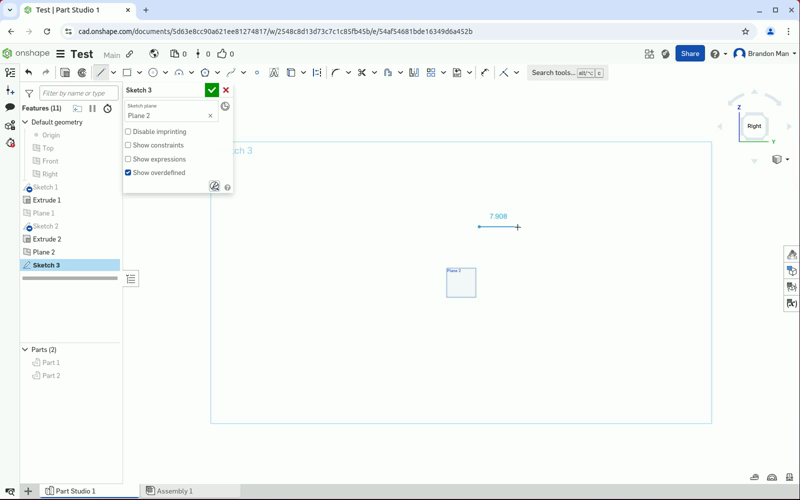
key_up(shift)
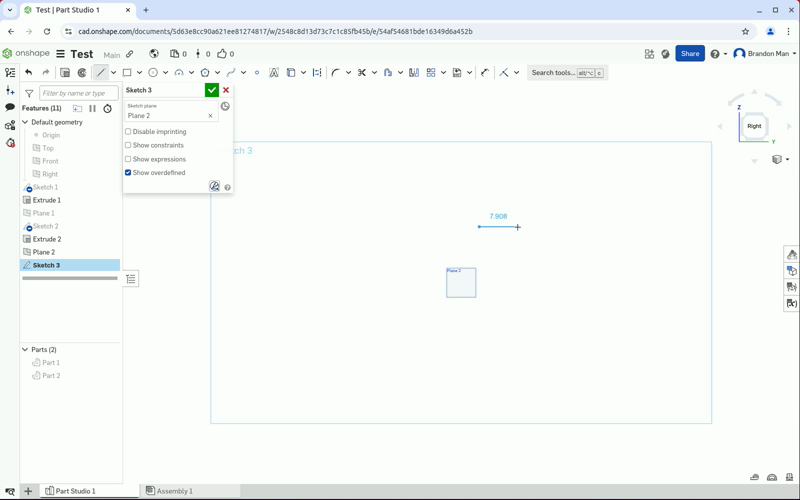
key_down(shift)
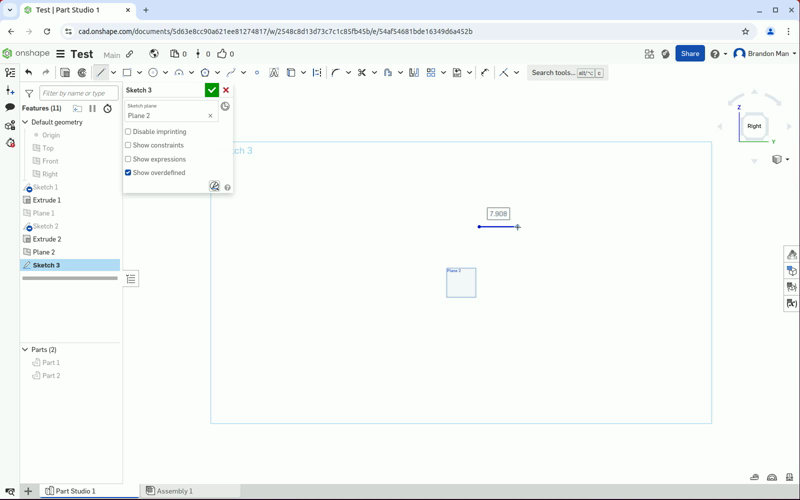
mouse_move(547, 226)
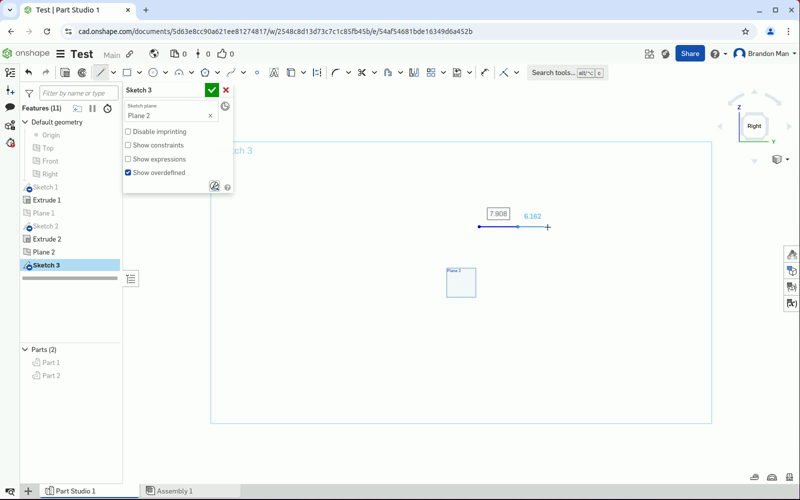
mouse_move(517, 207)
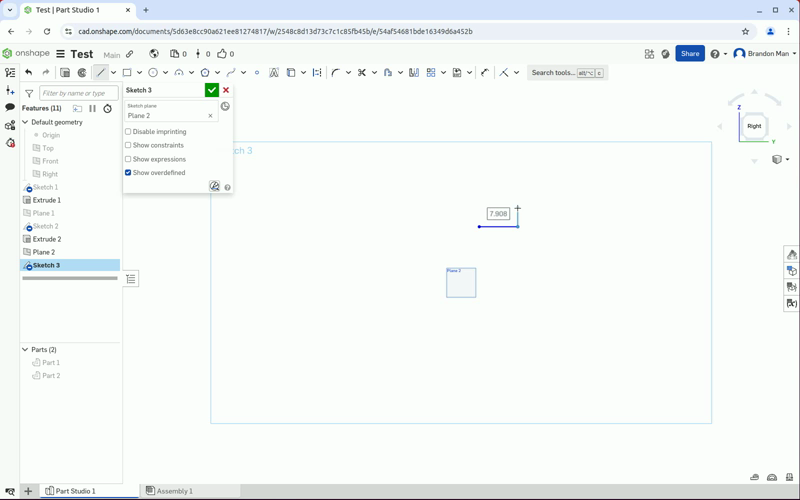
click(517, 207)
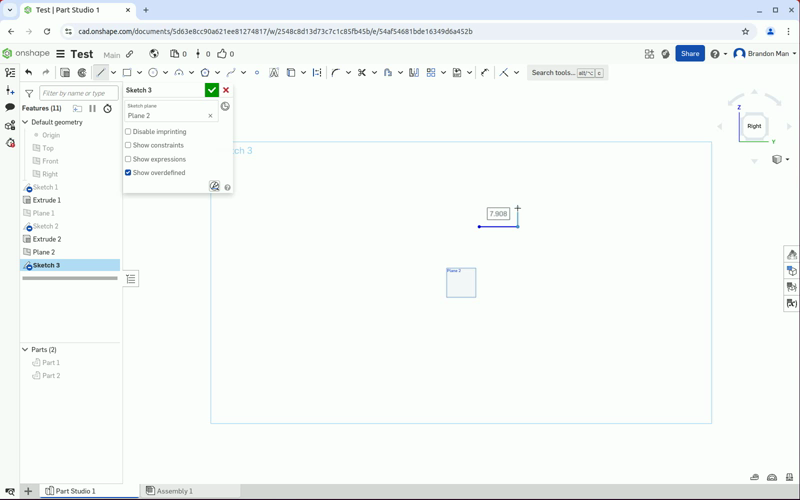
key_up(shift)
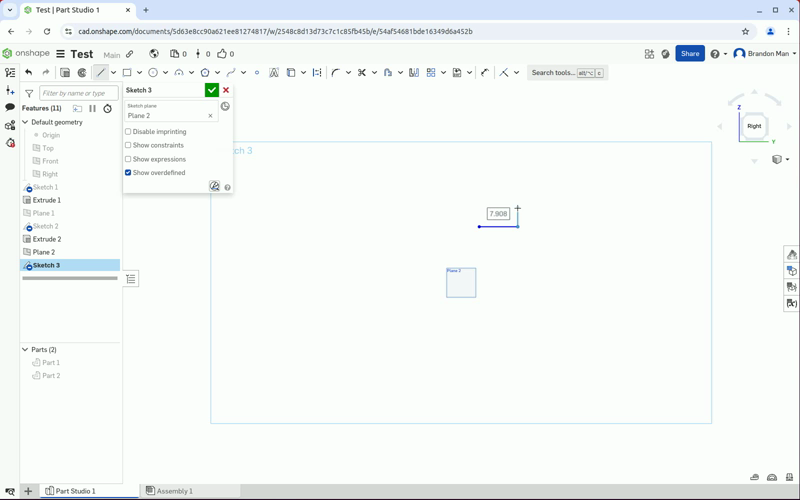
key_down(shift)
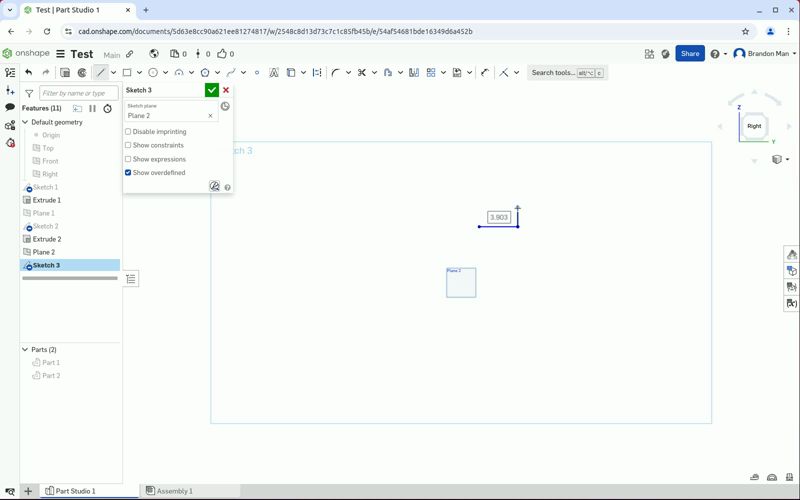
mouse_move(547, 207)
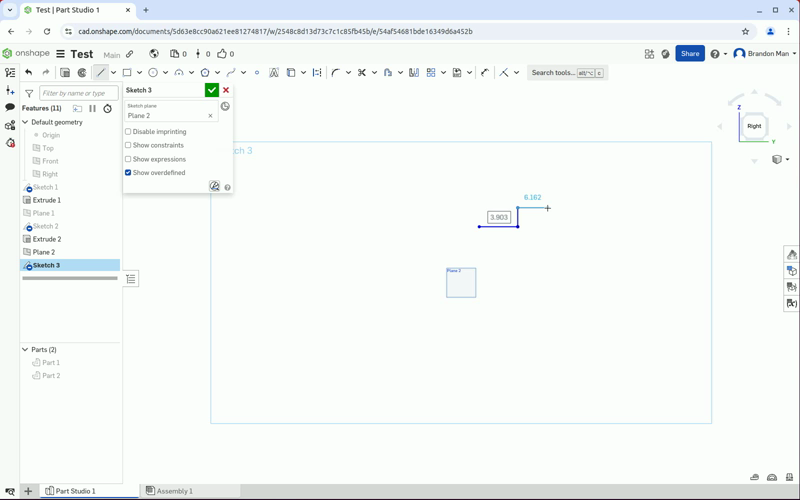
mouse_move(479, 207)
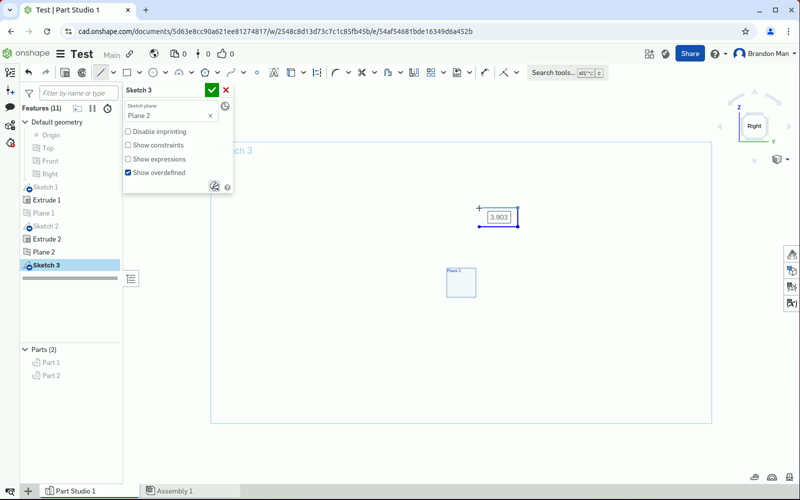
click(479, 207)
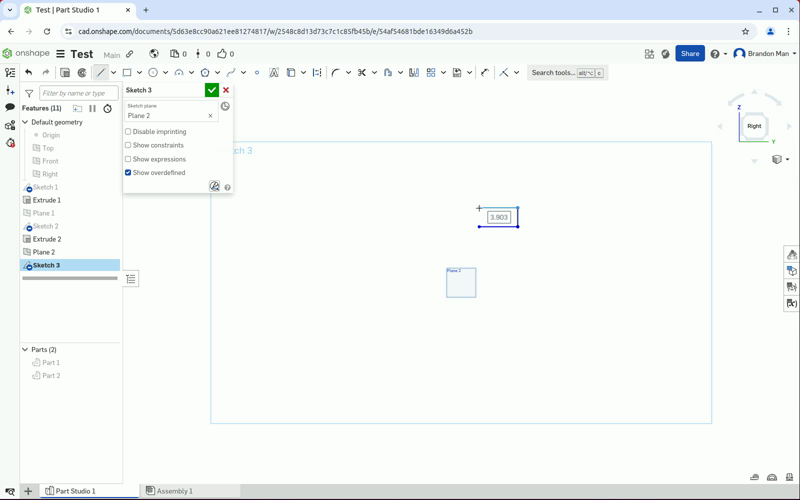
key_up(shift)
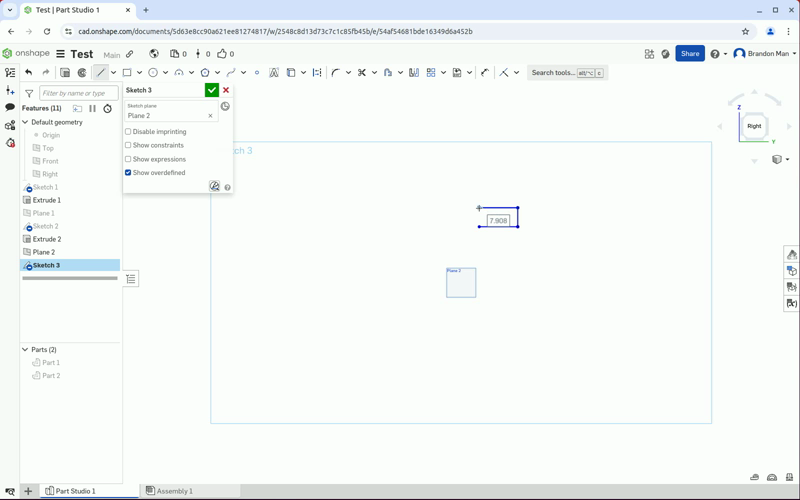
mouse_move(509, 207)
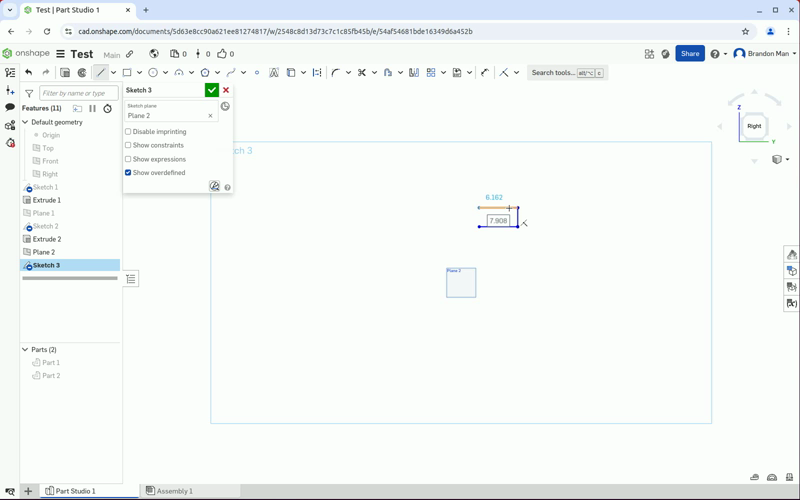
key_down(shift)
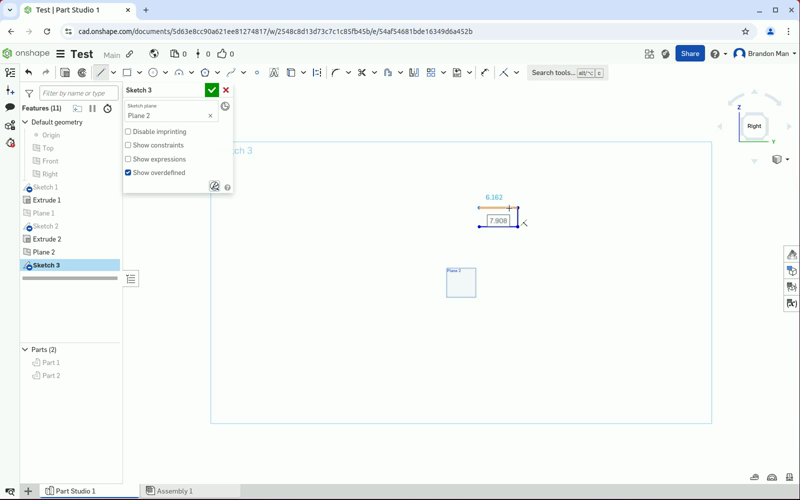
mouse_move(479, 226)
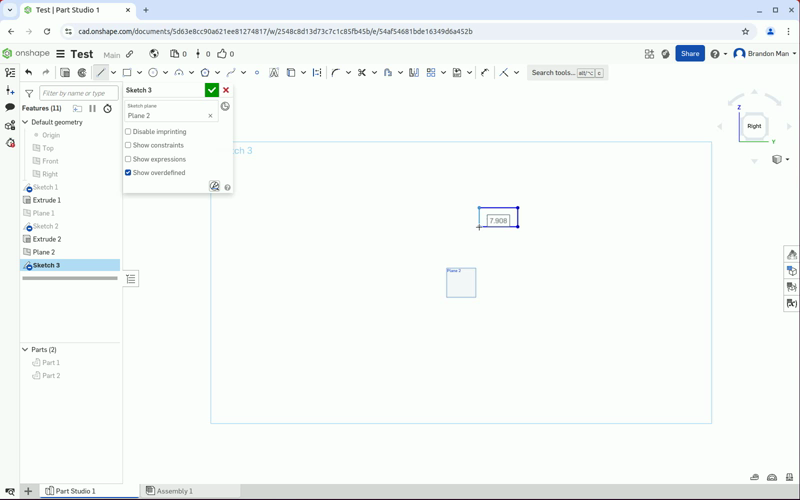
key_up(shift)
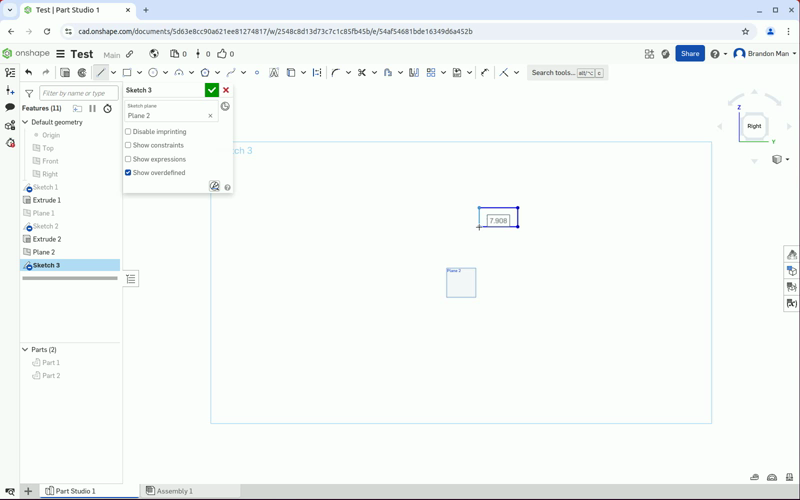
click(479, 226)
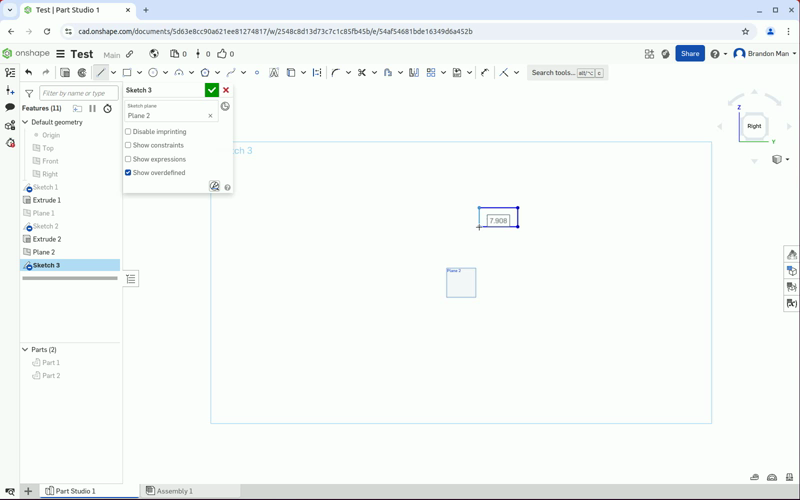
key(esc)
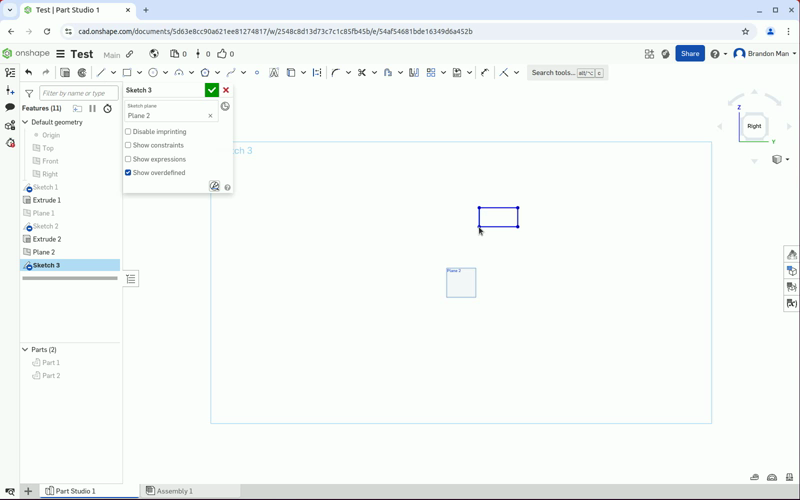
mouse_move(480, 210)
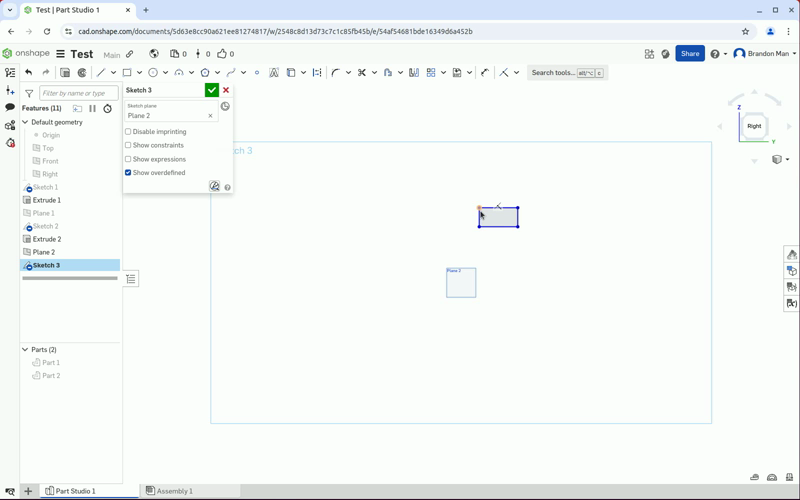
scroll(6)
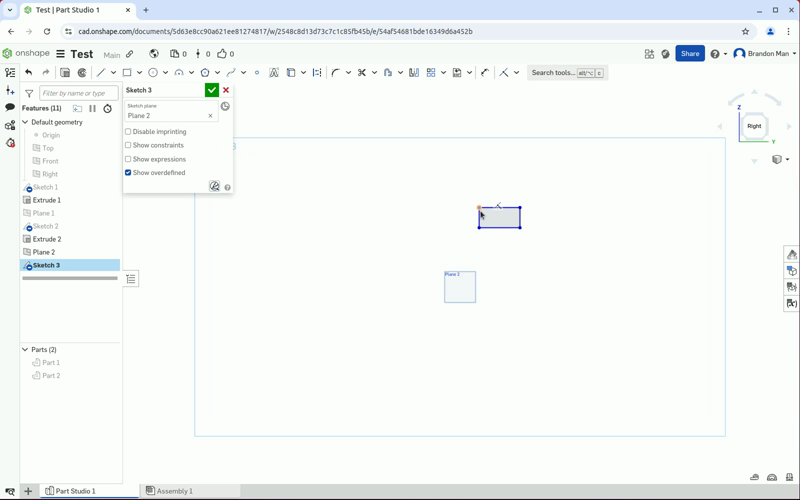
scroll(6)
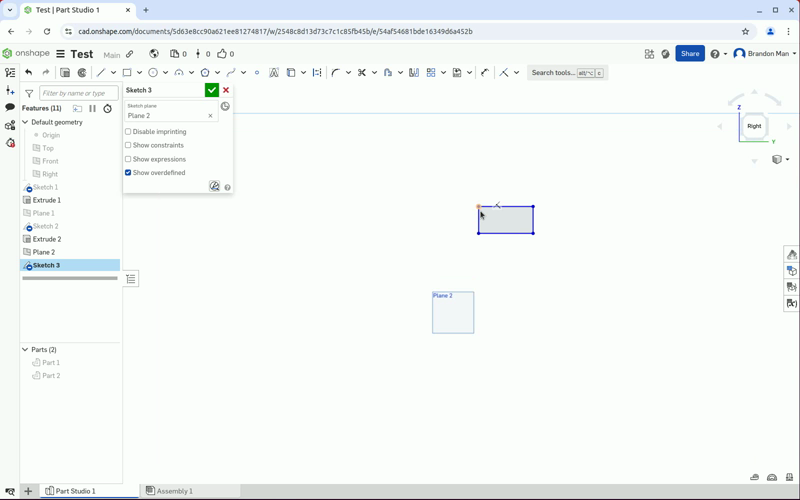
scroll(6)
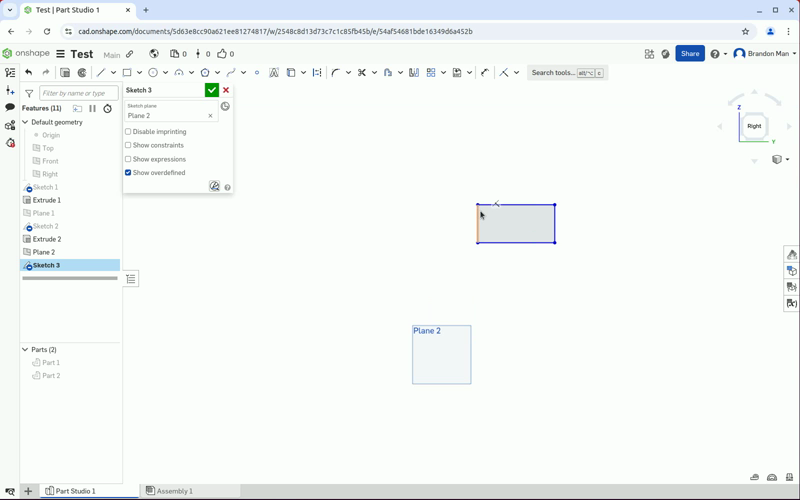
scroll(6)
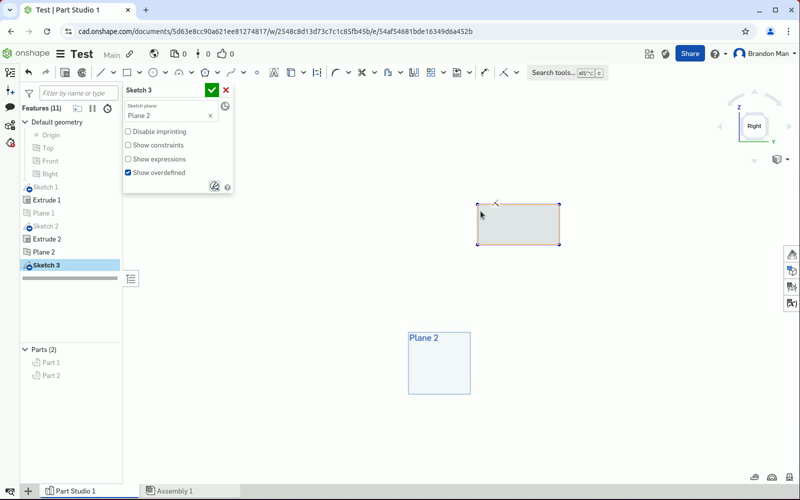
scroll(6)
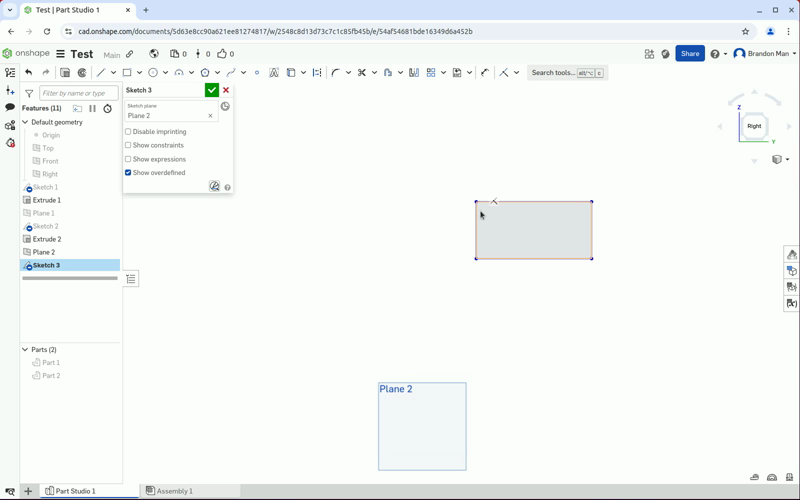
scroll(6)
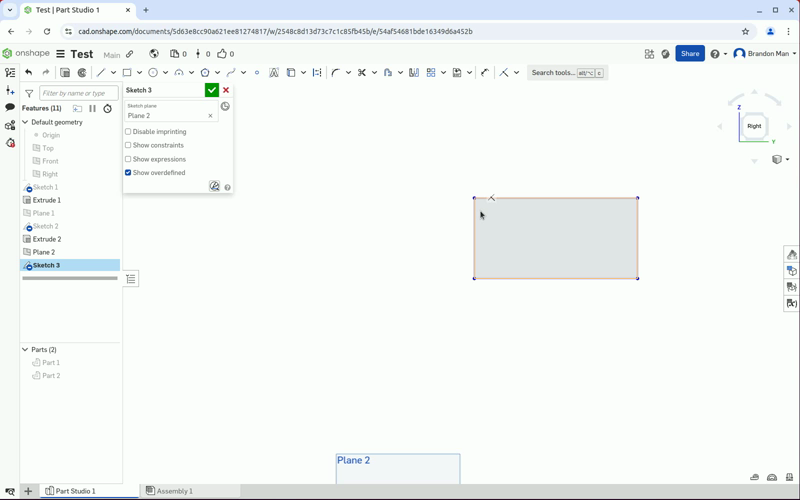
scroll(6)
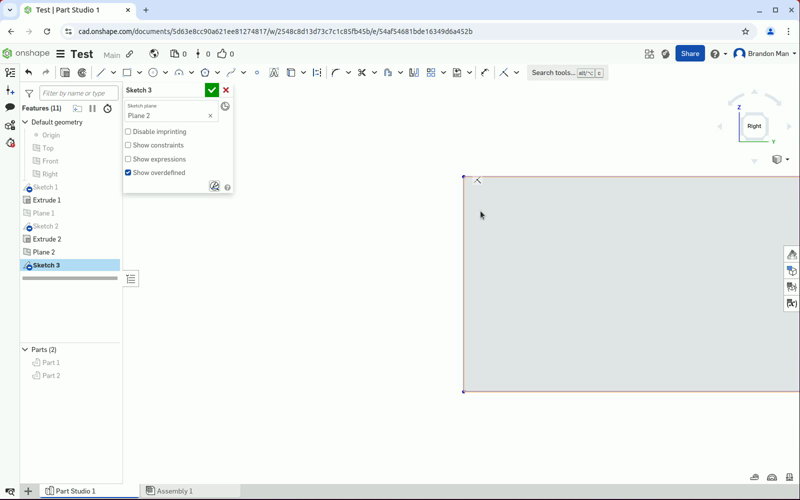
click(480, 210)
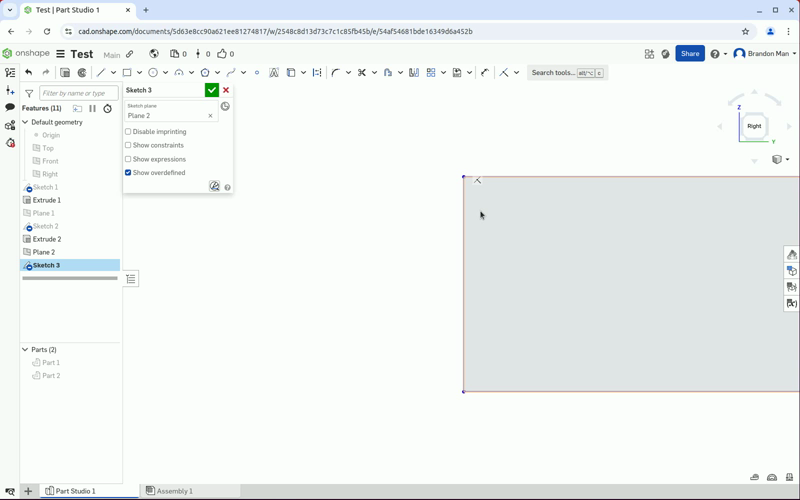
scroll(-6)
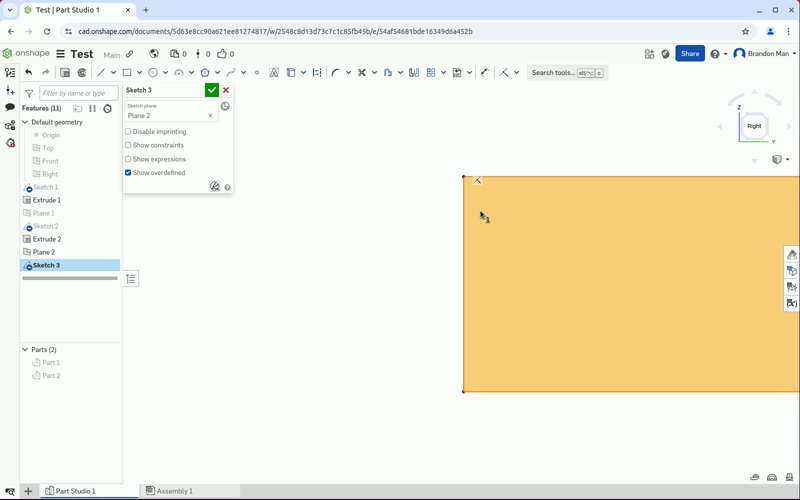
scroll(-6)
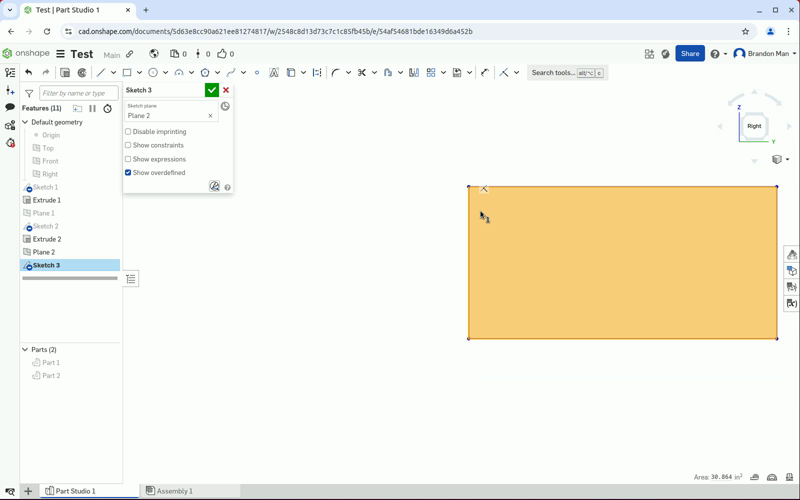
scroll(-6)
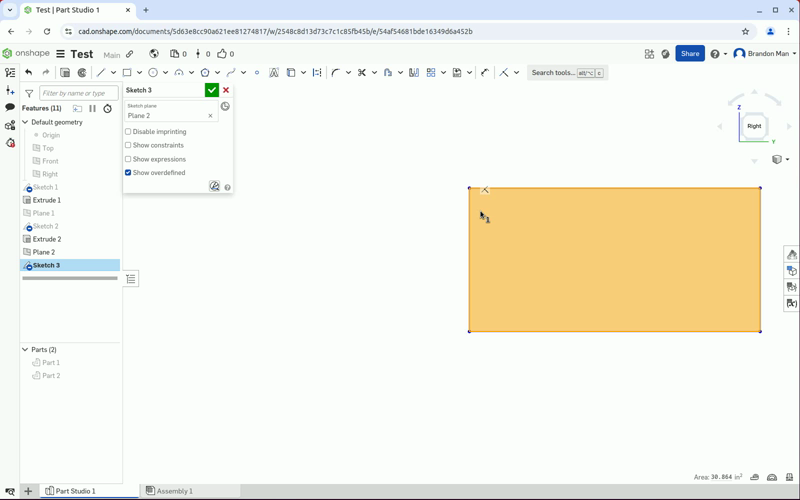
scroll(-6)
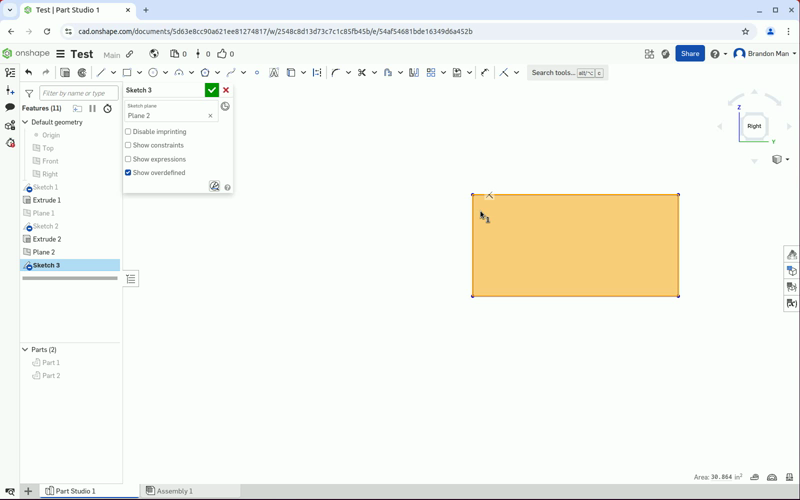
scroll(-6)
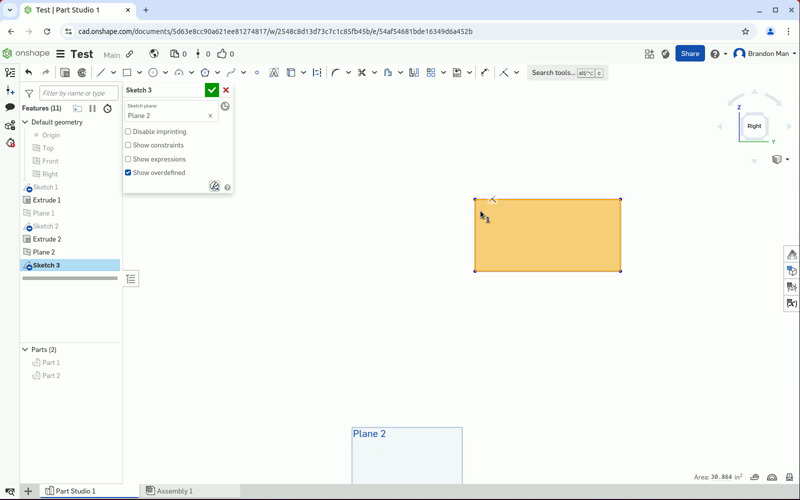
scroll(-6)
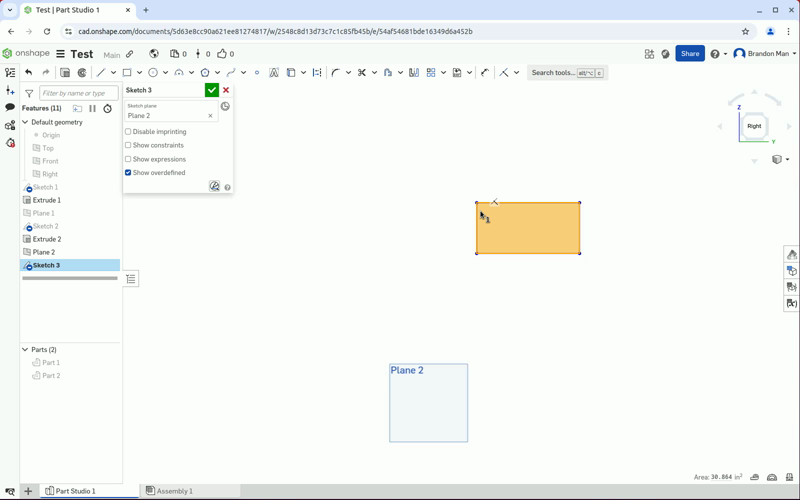
scroll(-6)
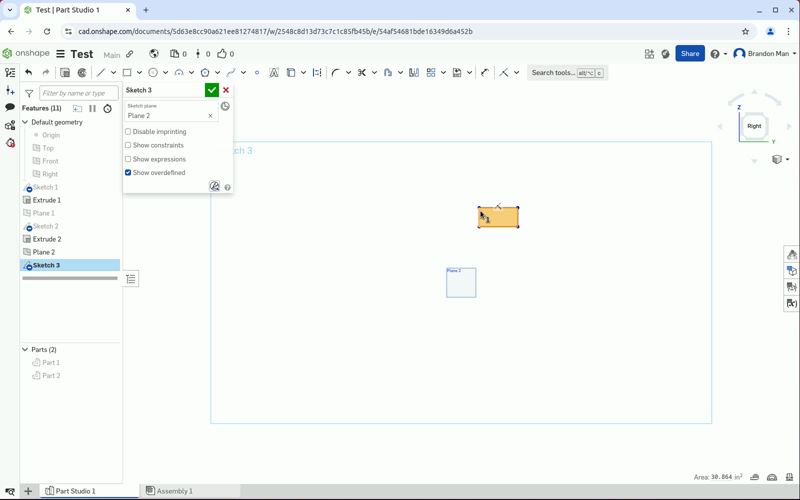
mouse_move(73, 352)
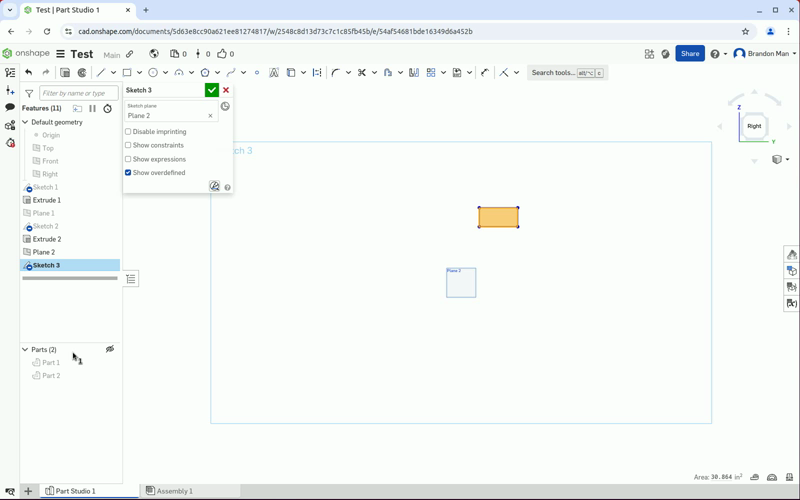
key(shift+y)
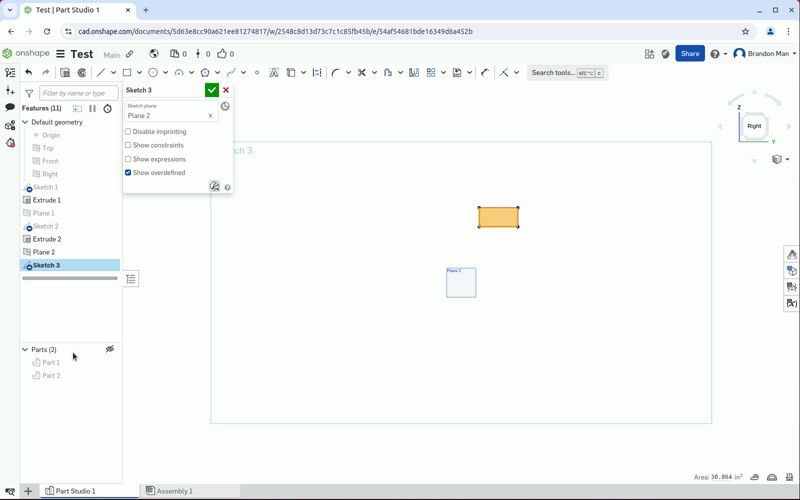
key(shift+e)
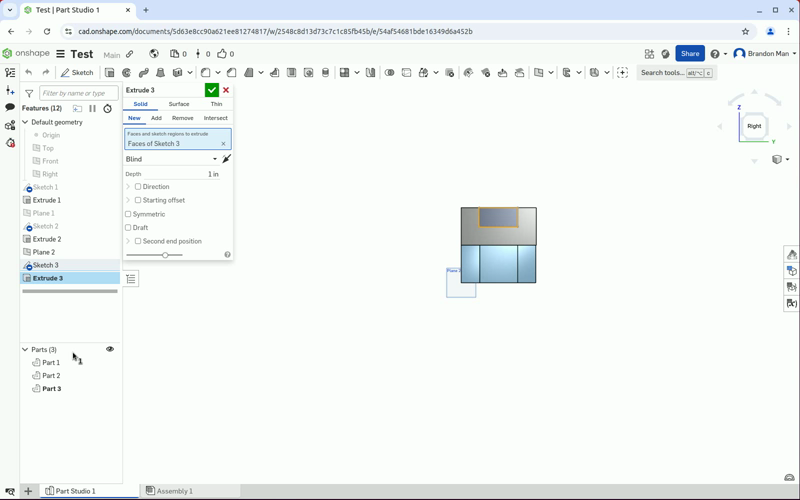
mouse_move(143, 106)
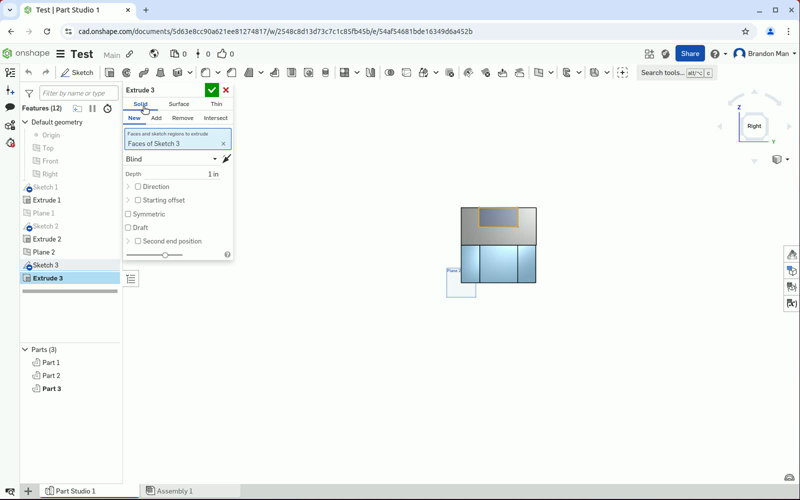
click(143, 106)
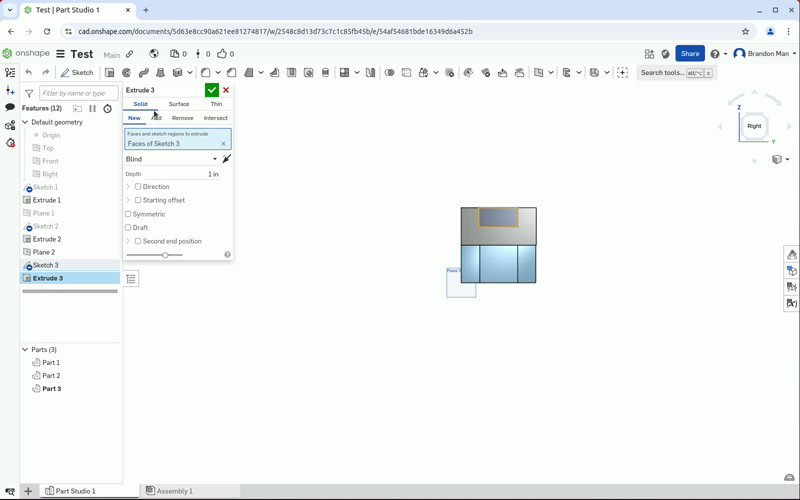
mouse_move(186, 120)
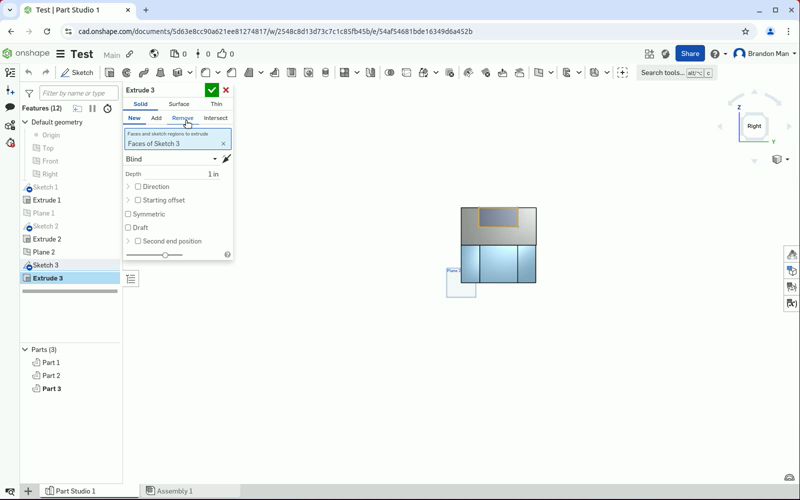
click(186, 120)
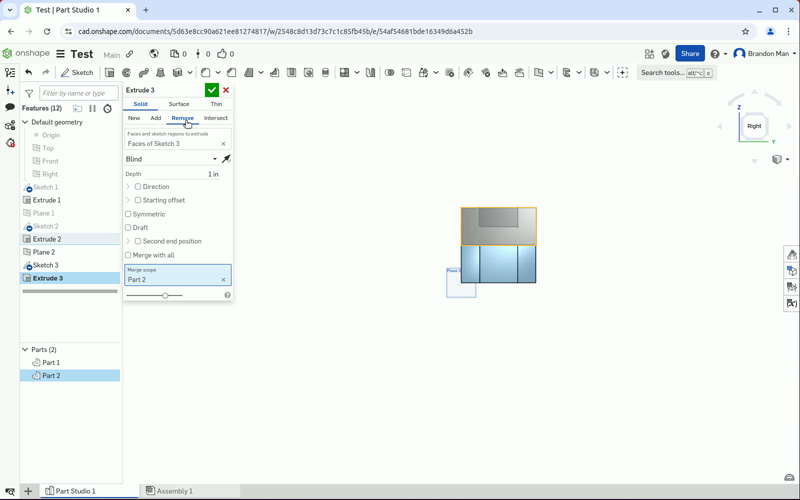
key(tab, 4)
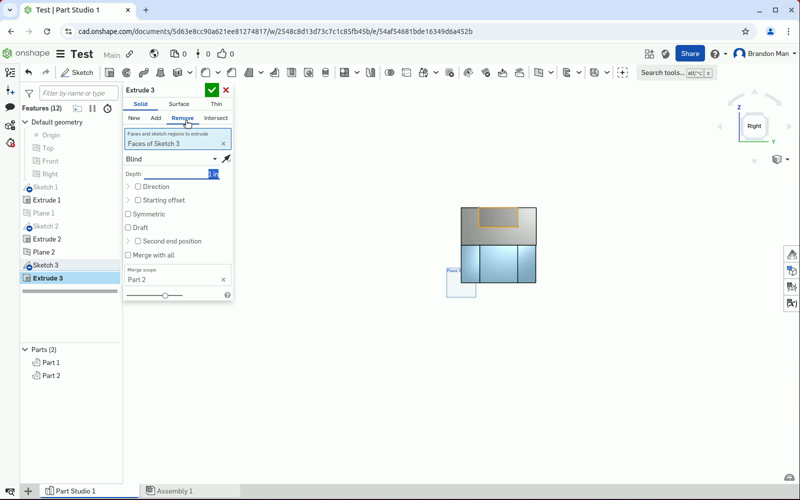
text(15.405)
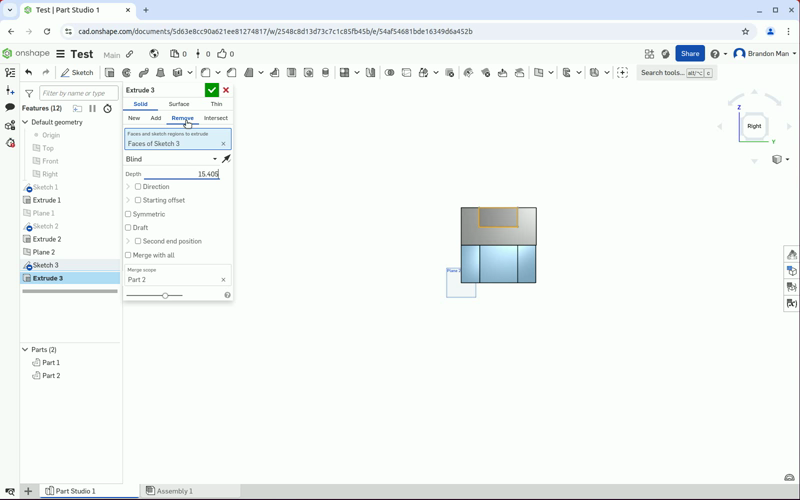
key(tab, 6)
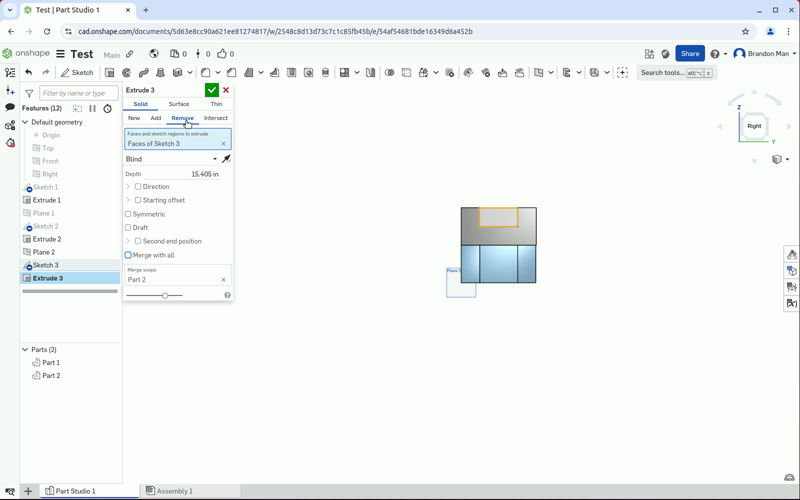
key(space)
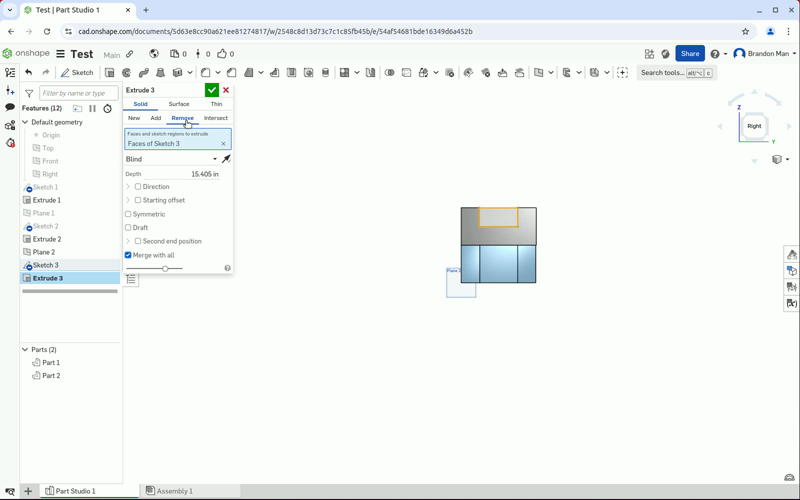
key(enter)
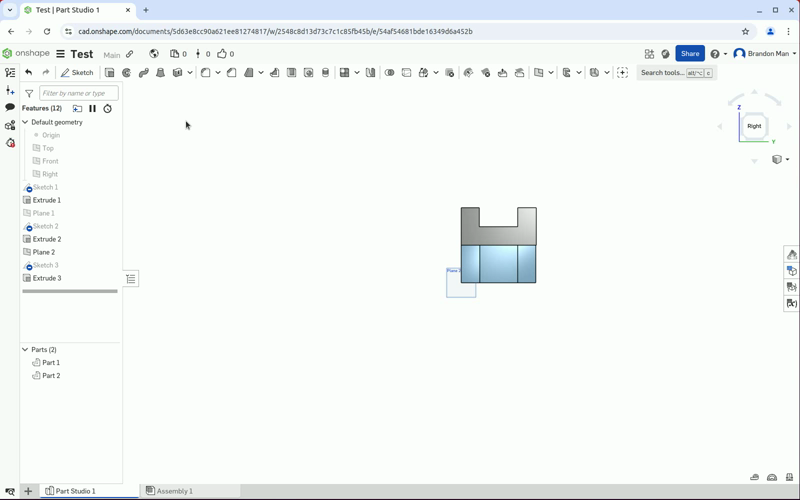
key(shift+h)
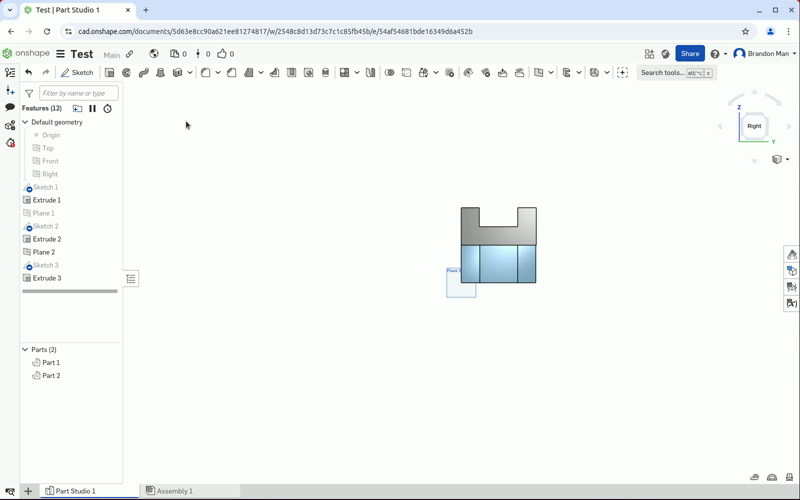
key(shift+h)
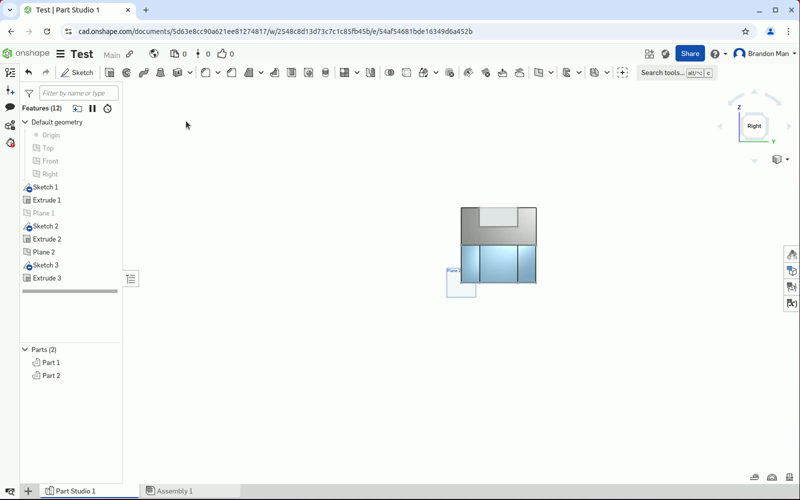
key(shift+7)
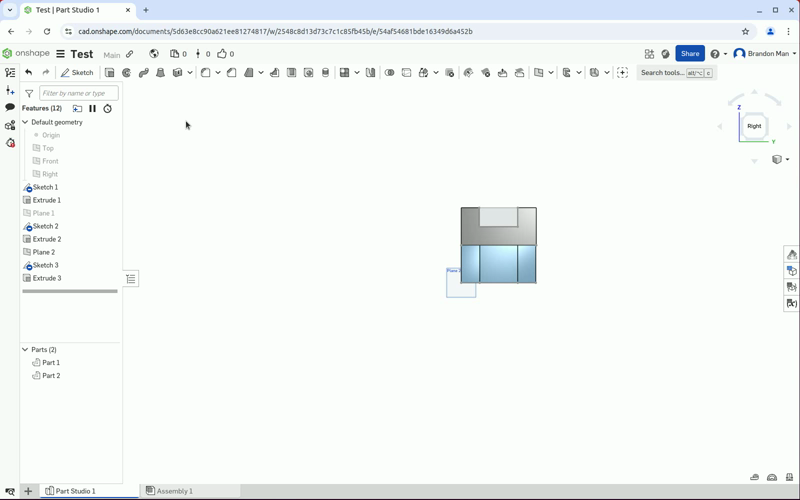
key(right, 2)
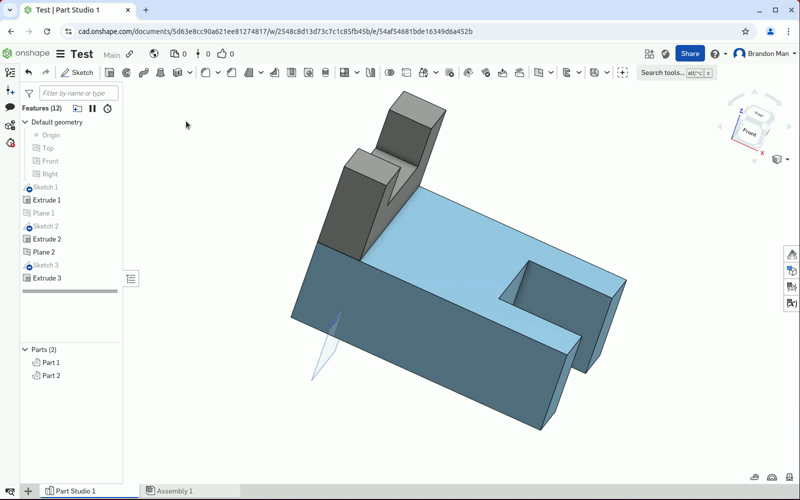
key(down, 2)
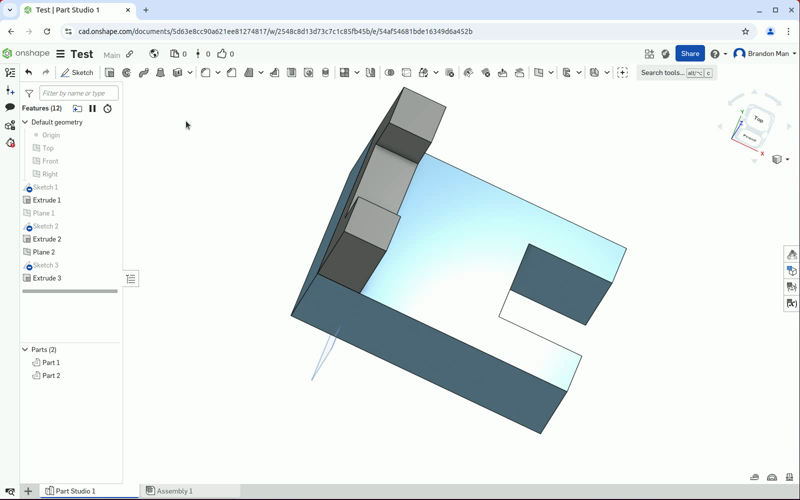
key(up, 2)
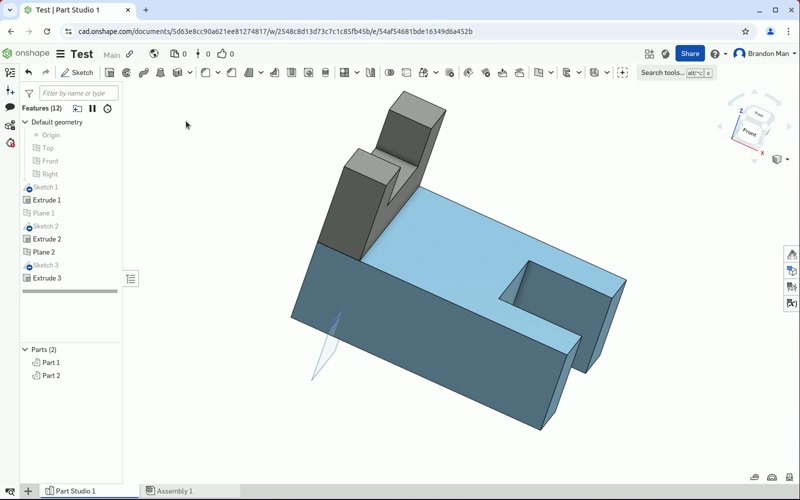
key(left, 2)
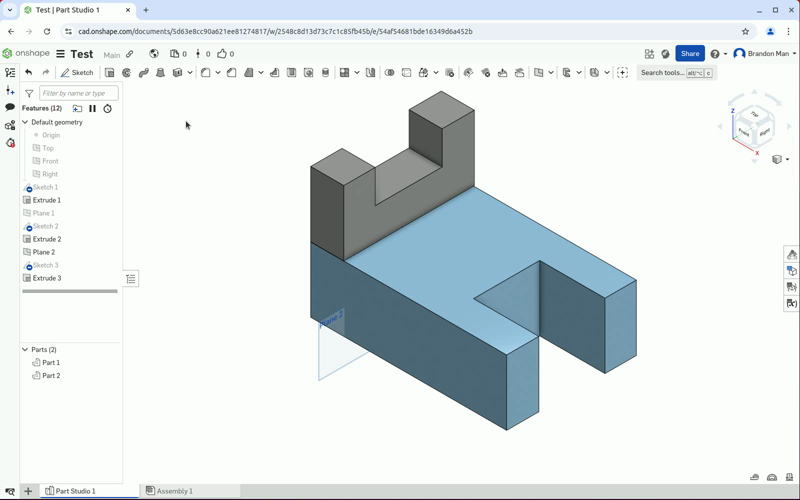
mouse_move(73, 189)
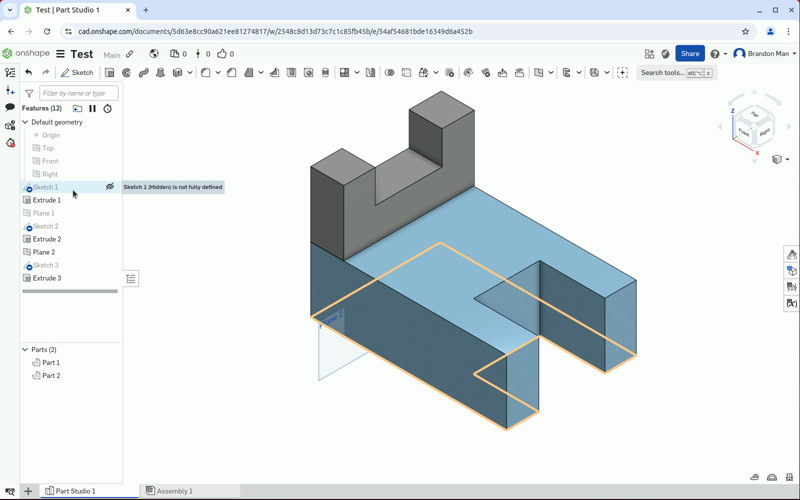
click(73, 189)